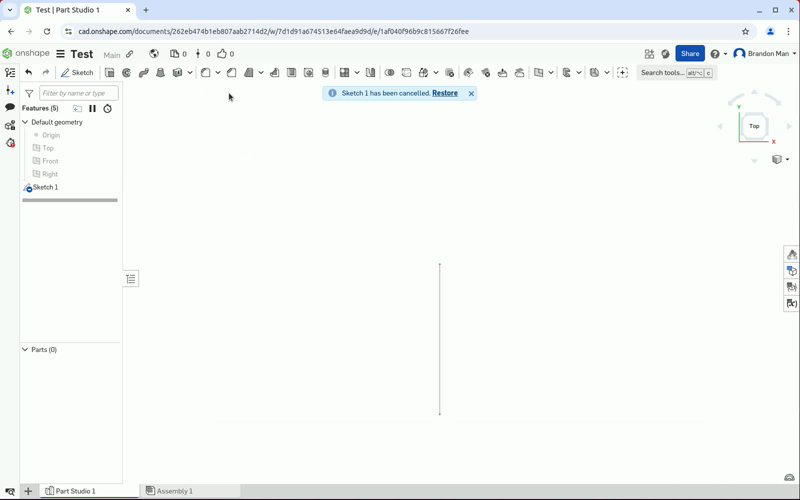
key(shift+h)
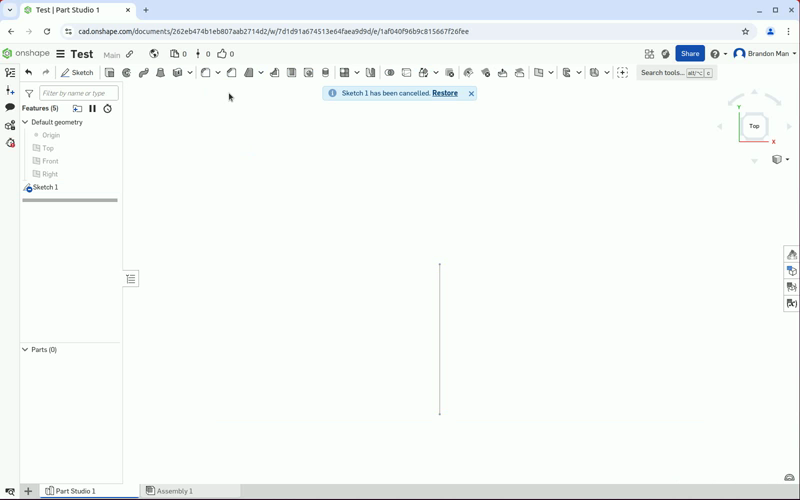
key(shift+s)
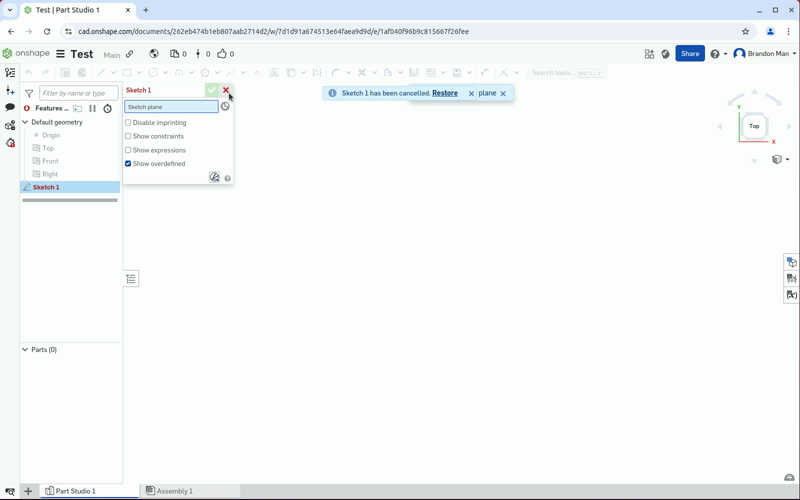
mouse_move(73, 150)
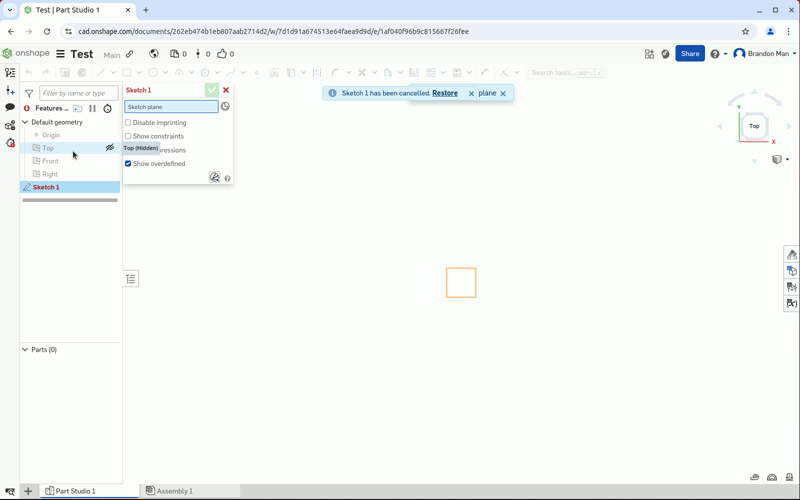
click(73, 150)
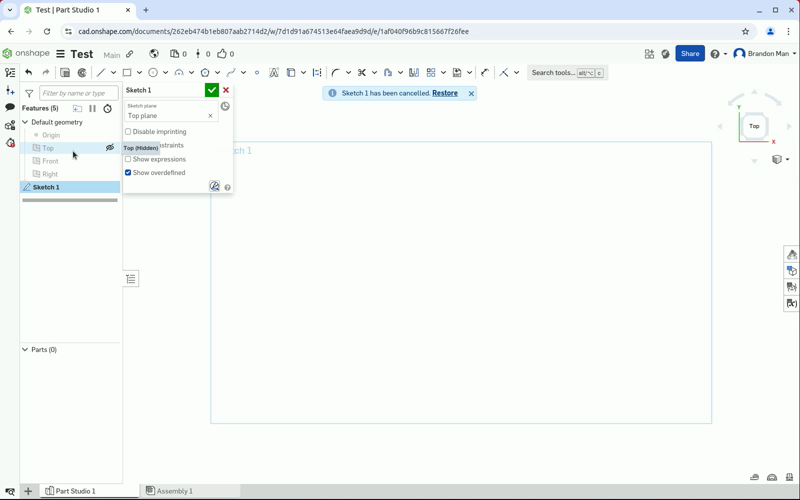
mouse_move(73, 352)
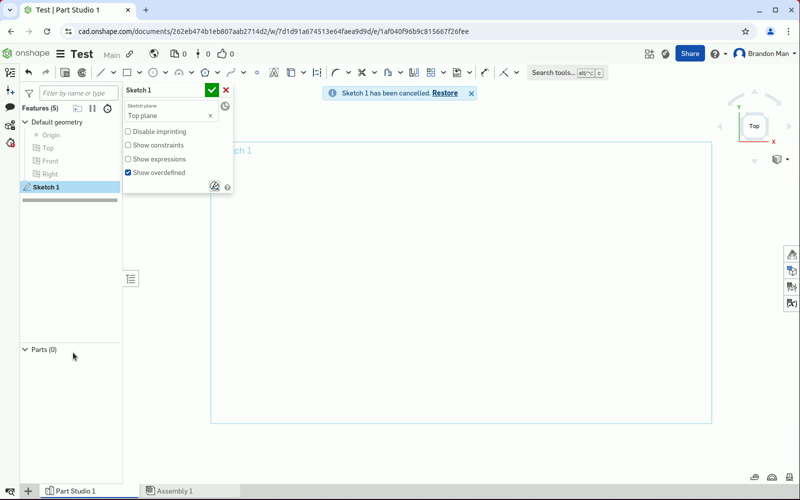
key(y)
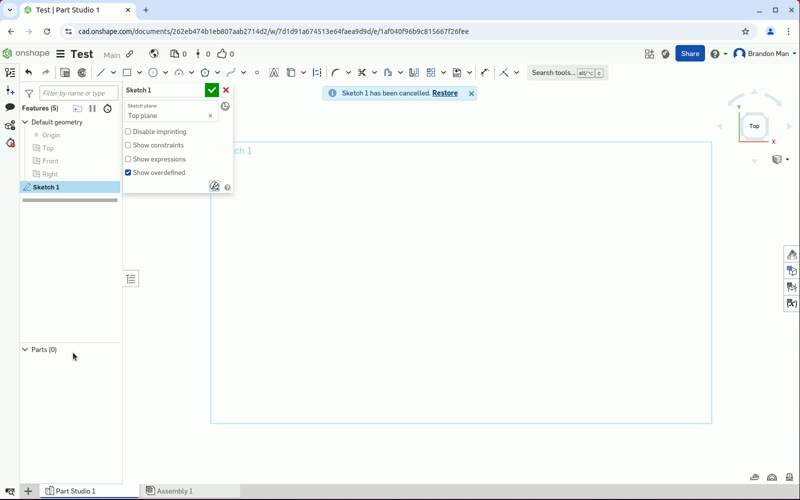
key(c)
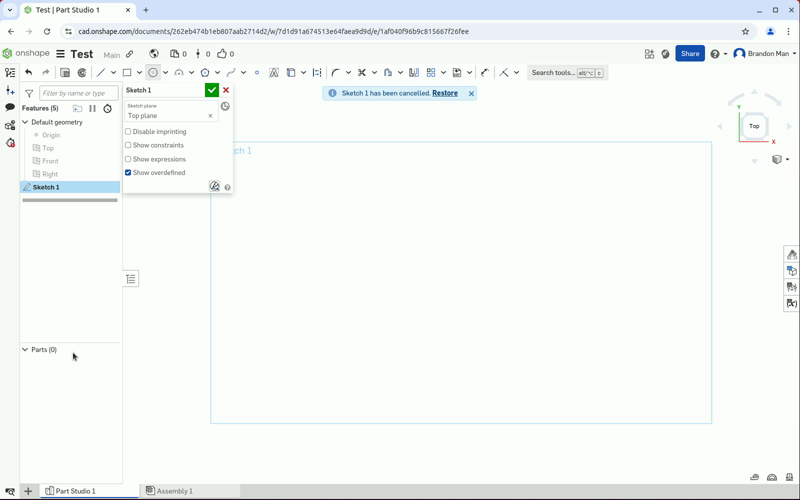
key_down(shift)
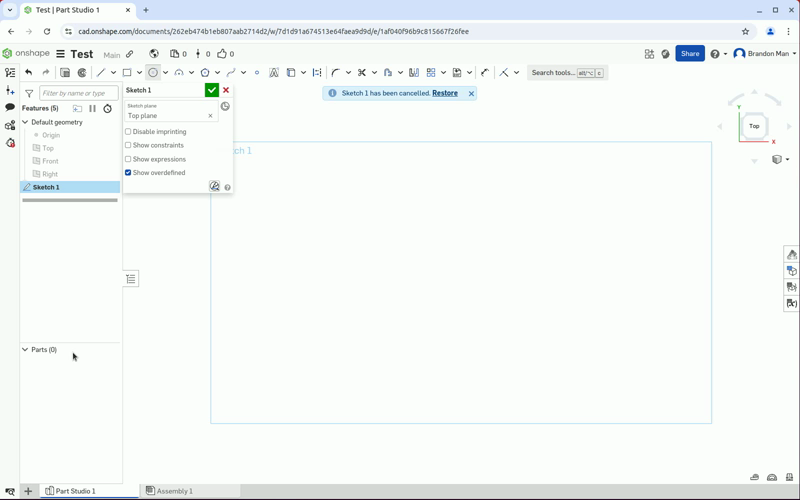
mouse_move(461, 282)
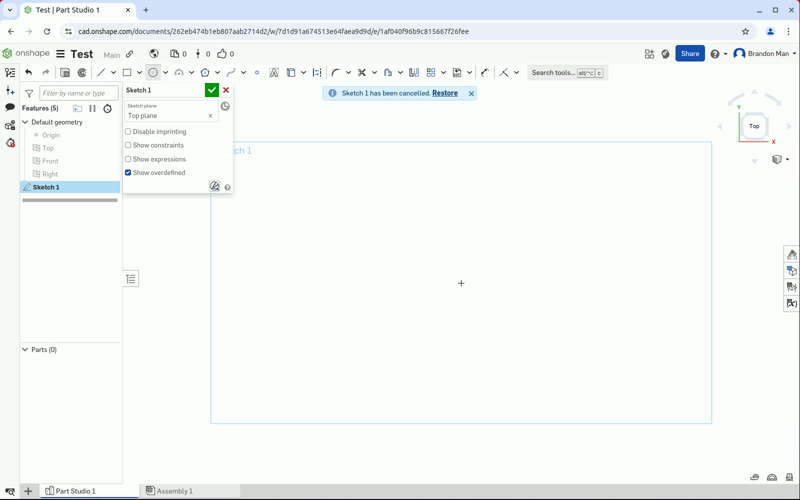
click(461, 282)
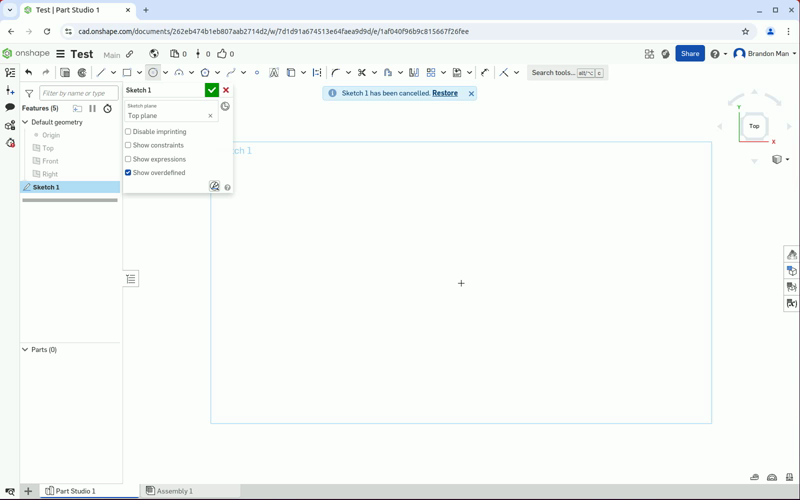
key_up(shift)
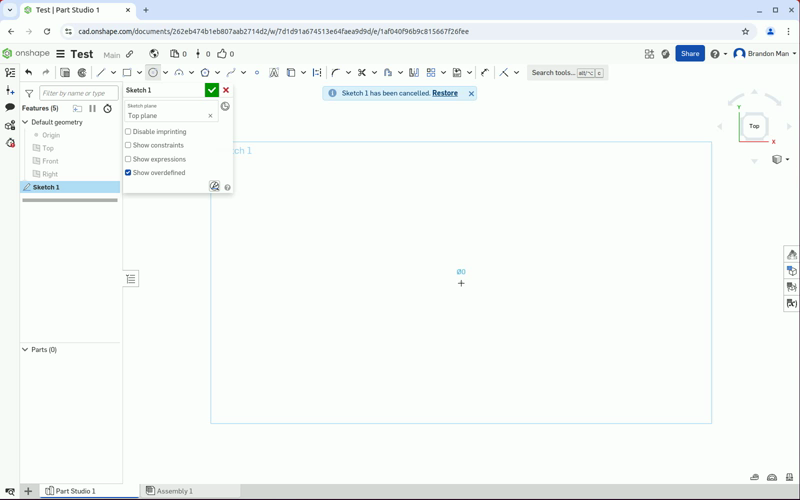
mouse_move(504, 282)
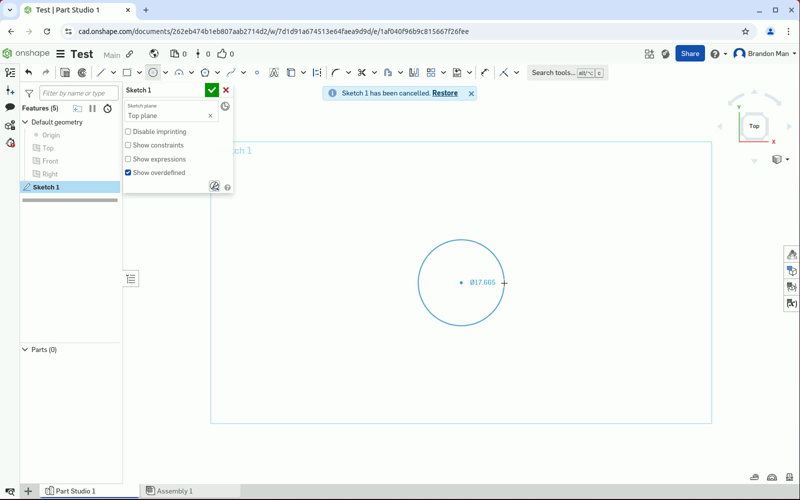
click(504, 282)
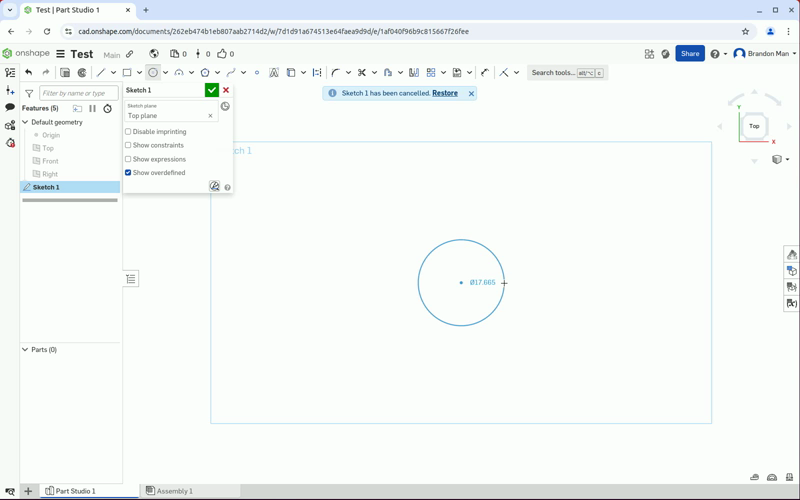
key(esc)
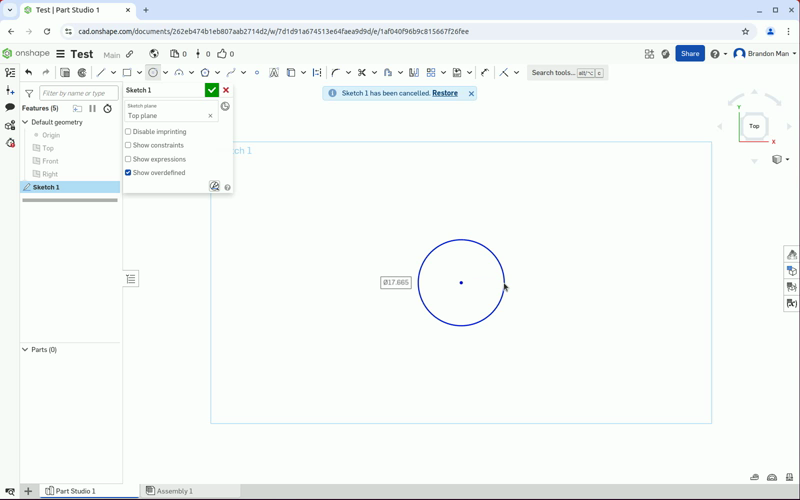
mouse_move(458, 290)
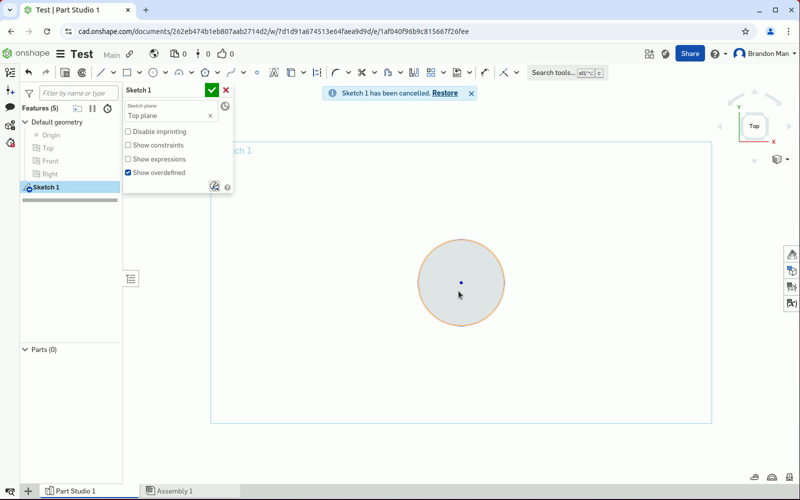
click(458, 290)
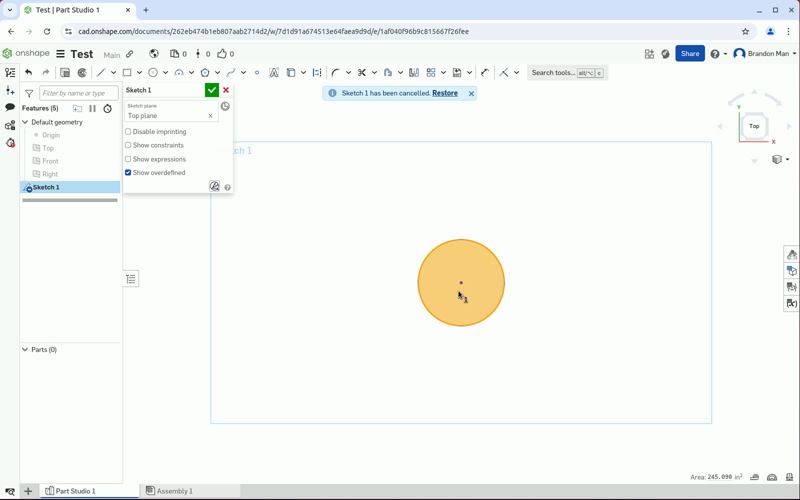
mouse_move(73, 352)
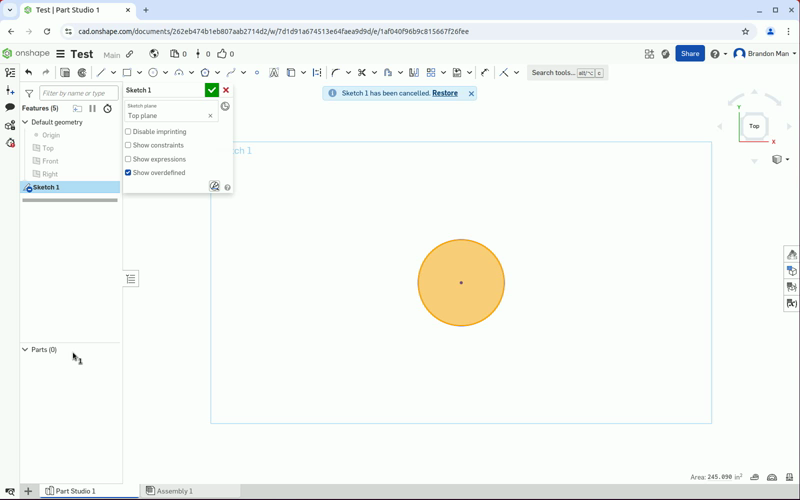
key(shift+y)
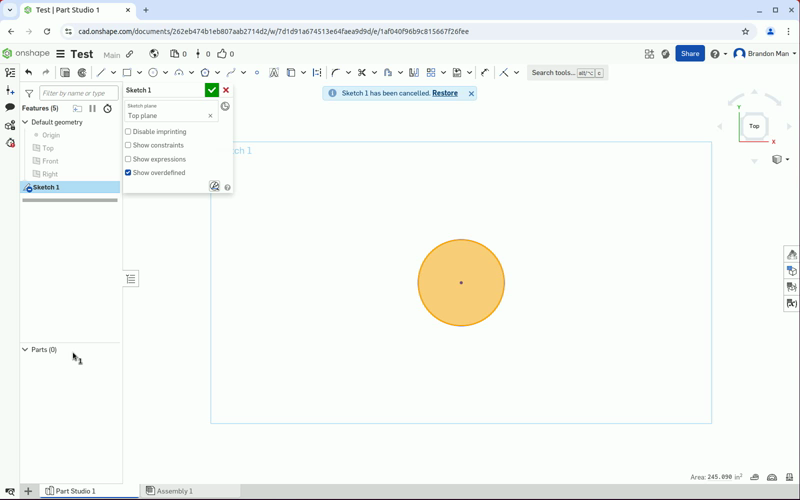
key(shift+e)
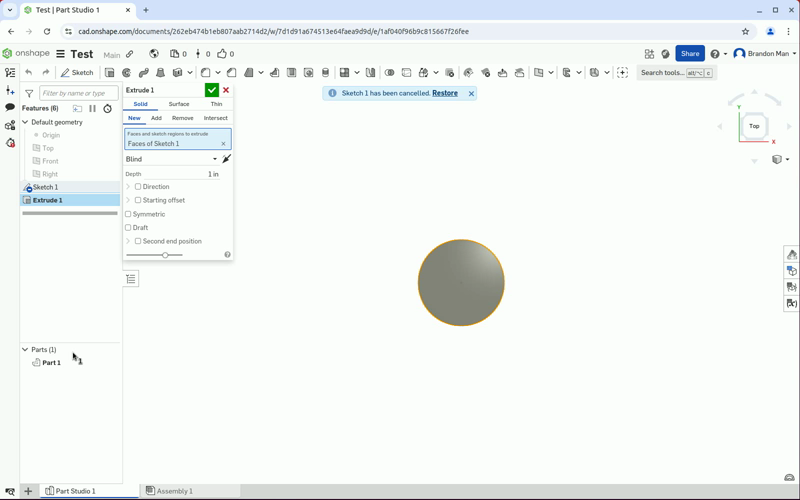
mouse_move(143, 106)
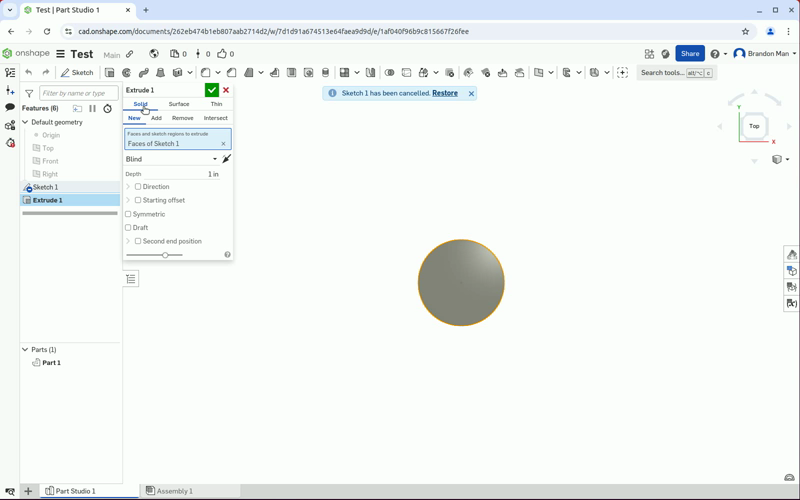
click(143, 106)
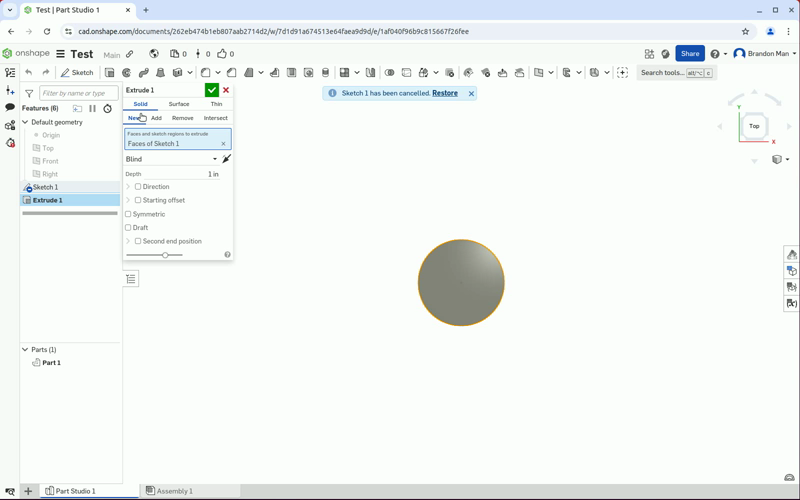
mouse_move(137, 120)
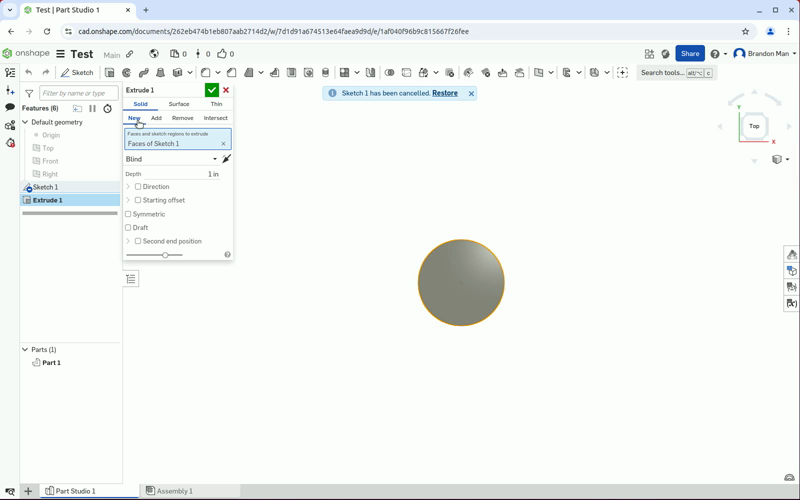
click(137, 120)
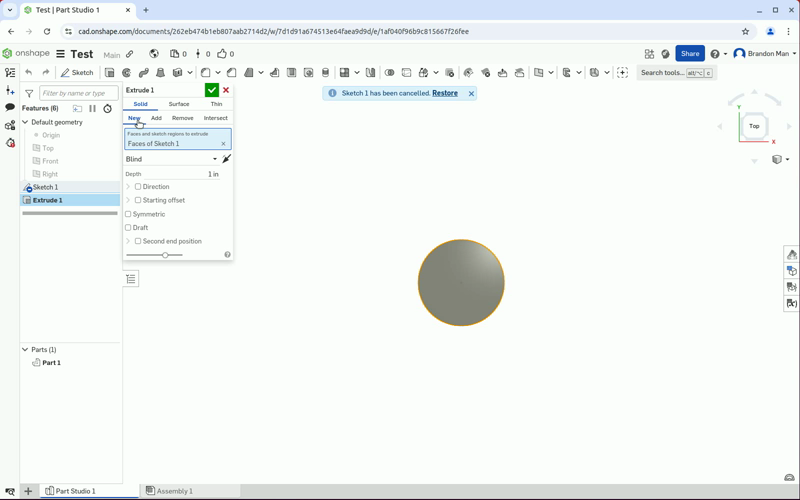
key(tab, 4)
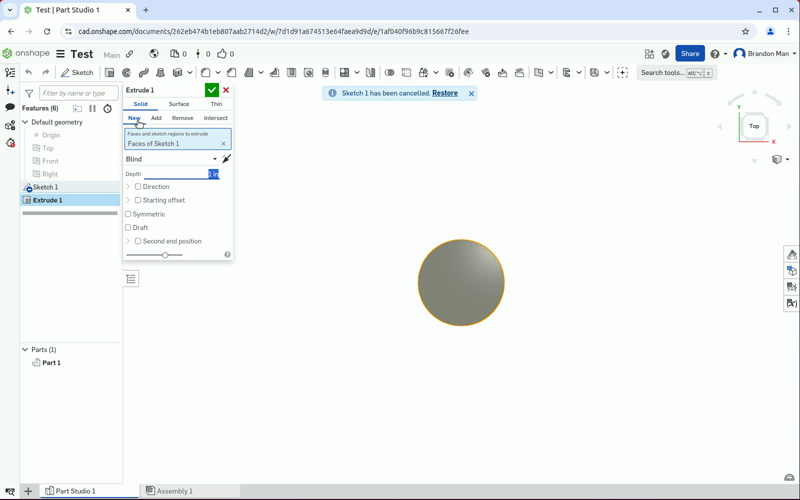
text(6.74)
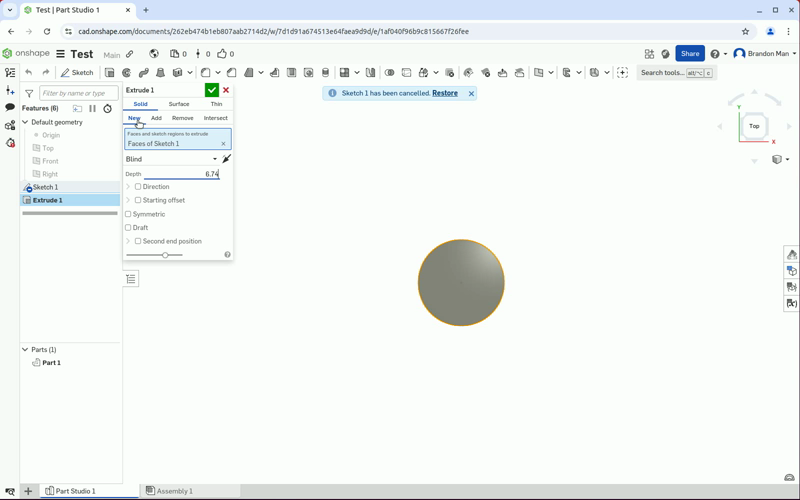
key(enter)
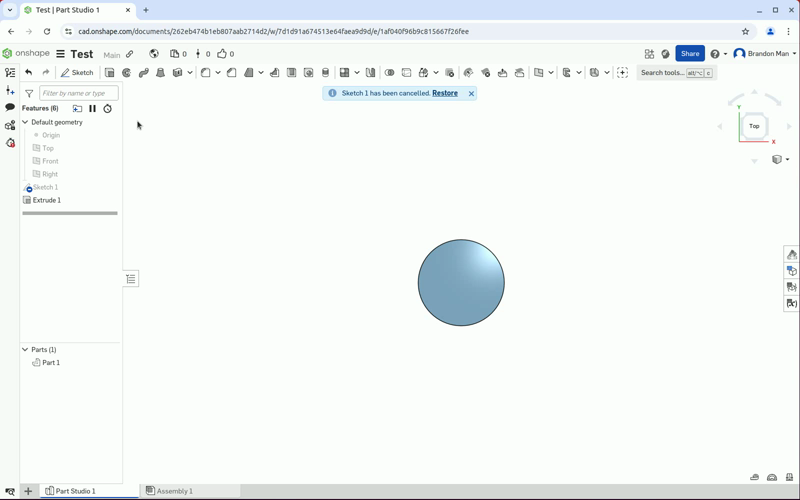
key(shift+h)
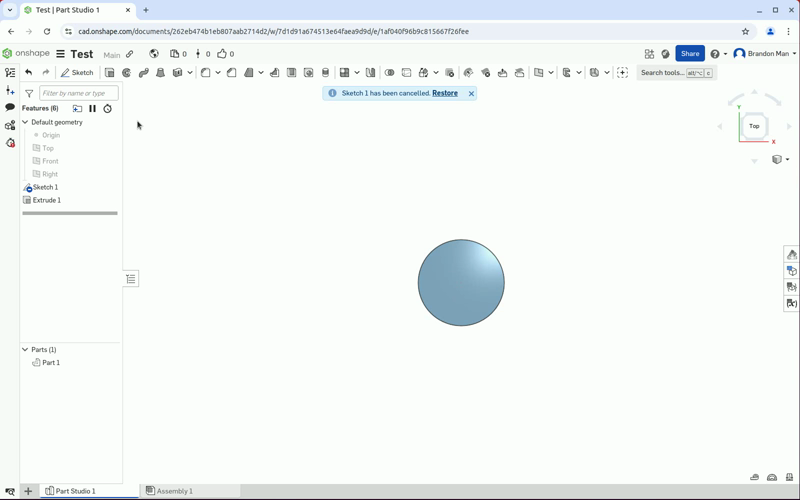
key(shift+h)
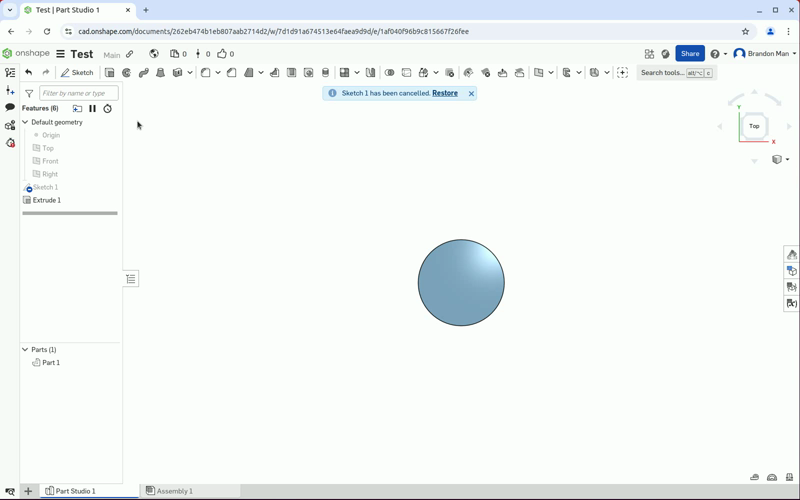
mouse_move(73, 189)
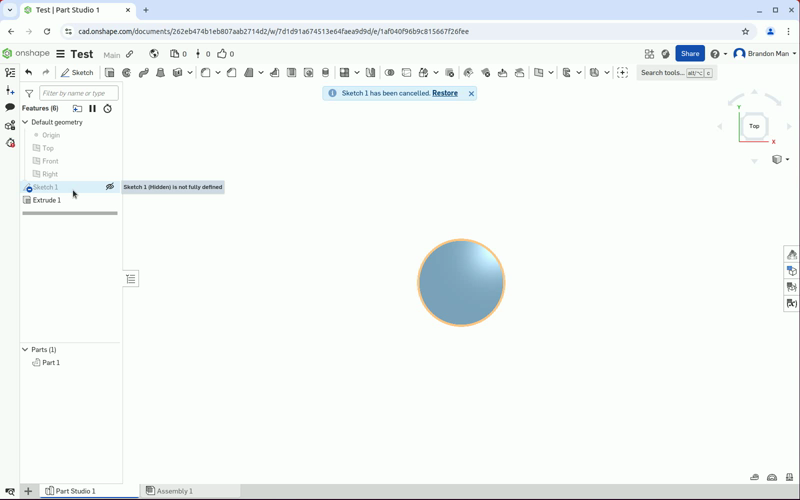
click(73, 189)
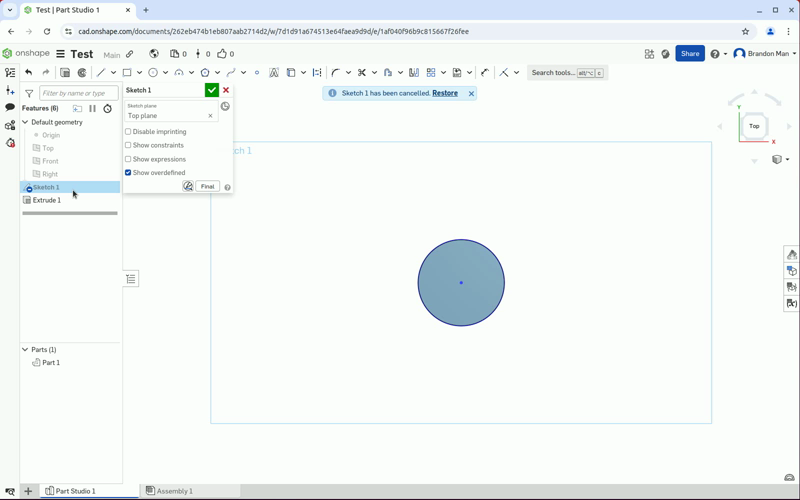
mouse_move(229, 92)
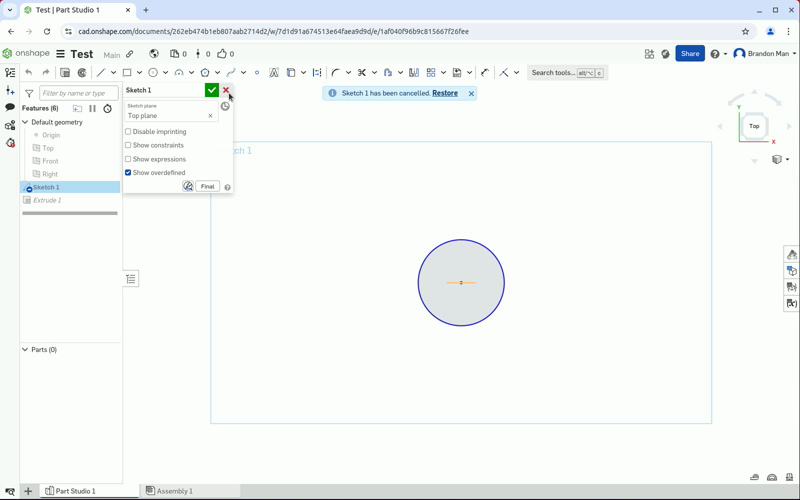
click(229, 92)
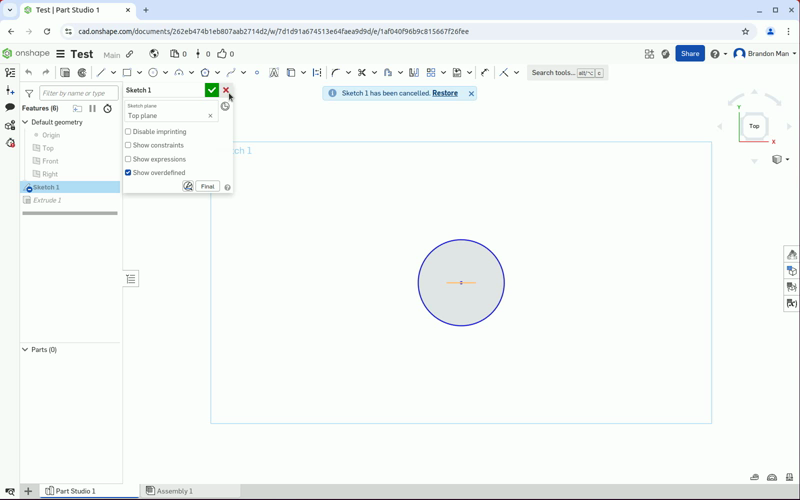
key(shift+s)
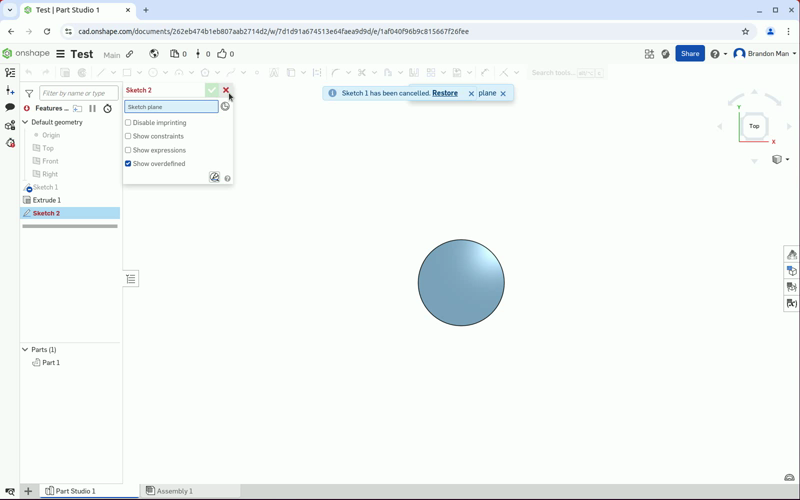
mouse_move(73, 150)
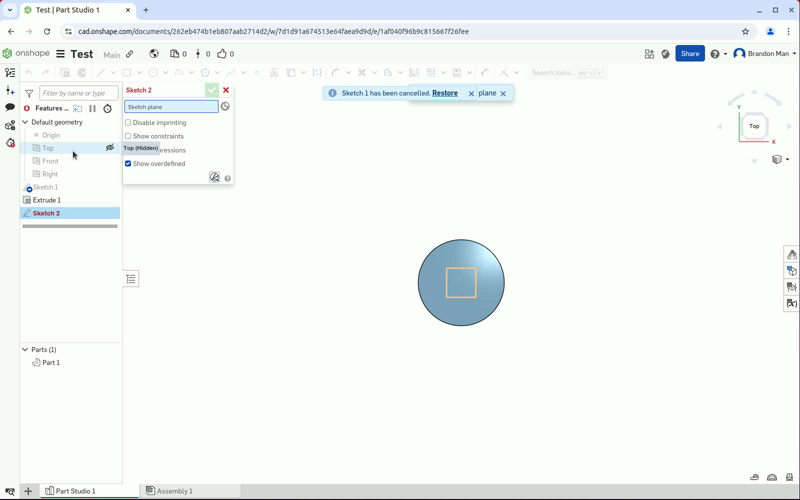
click(73, 150)
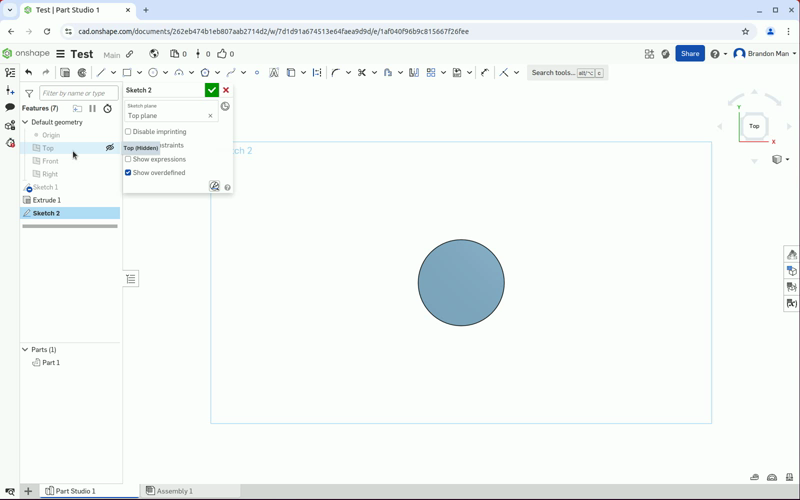
mouse_move(73, 352)
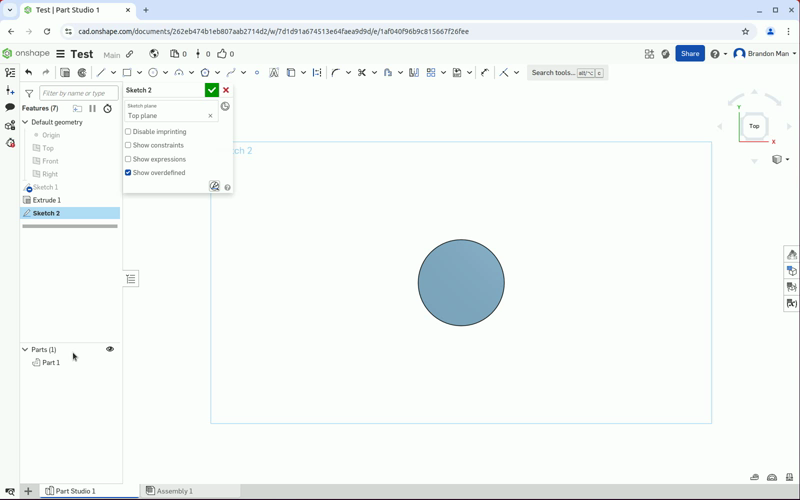
key(y)
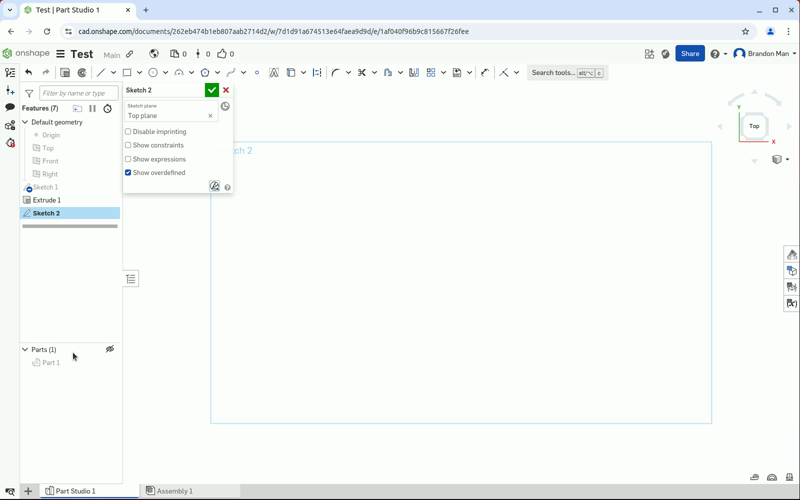
key(c)
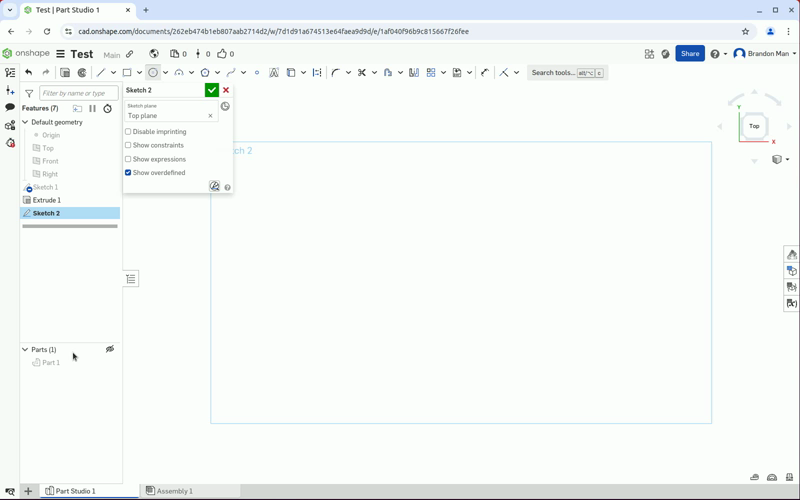
key_down(shift)
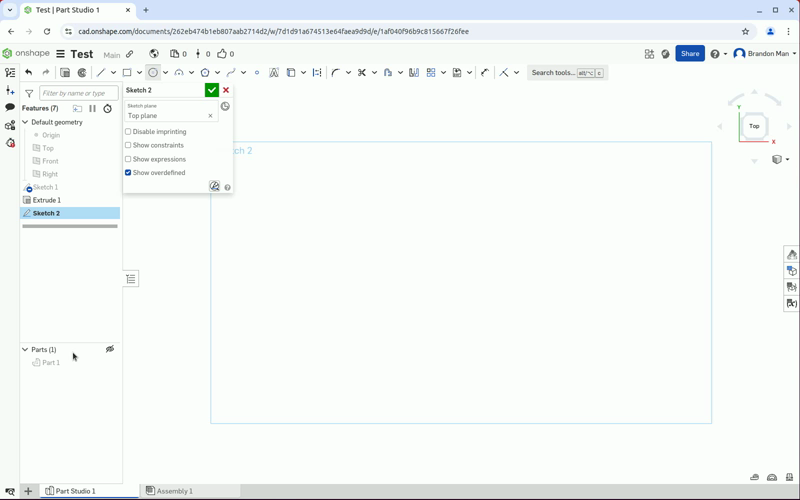
mouse_move(461, 282)
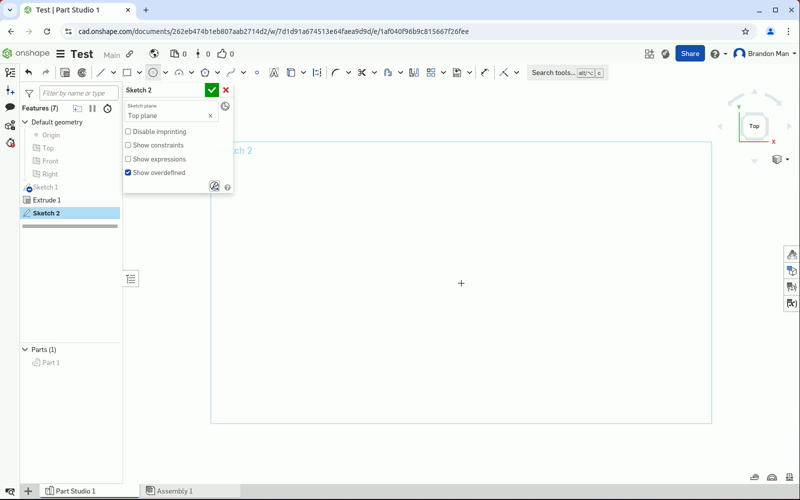
click(461, 282)
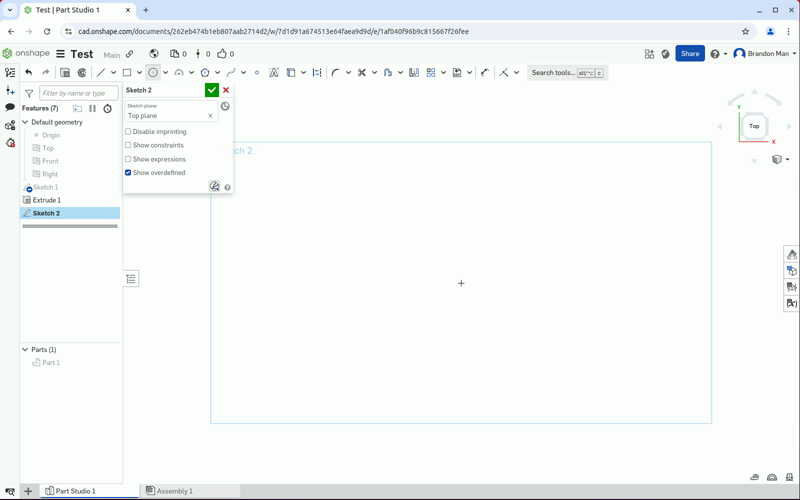
key_up(shift)
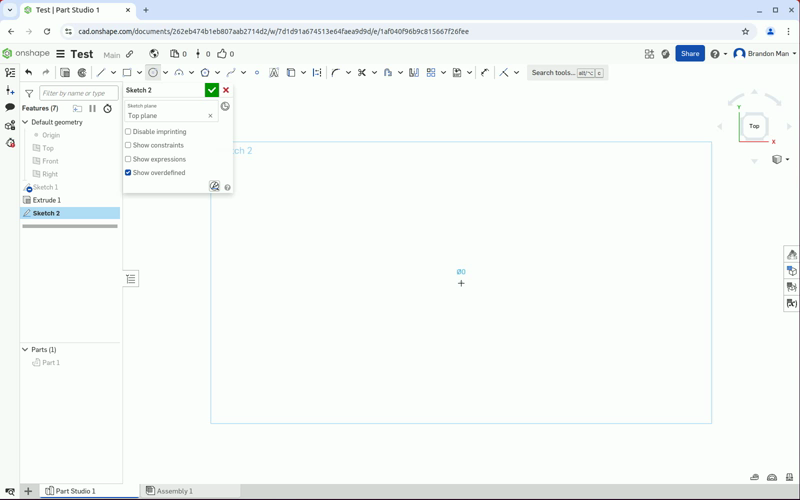
mouse_move(504, 282)
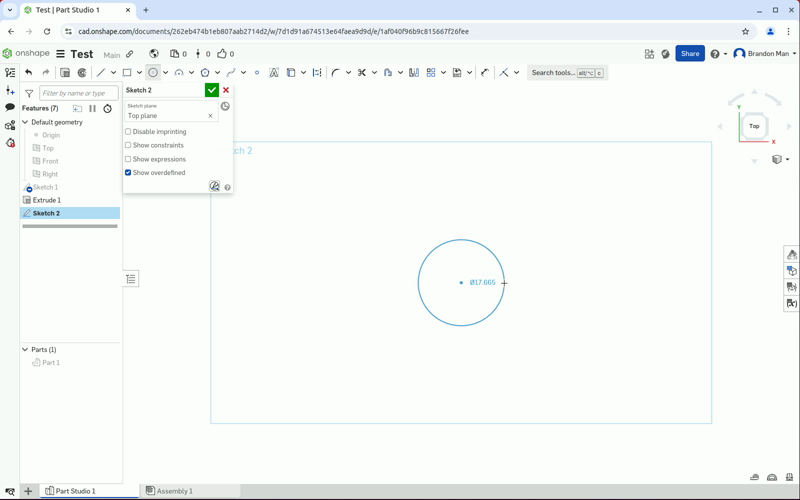
click(504, 282)
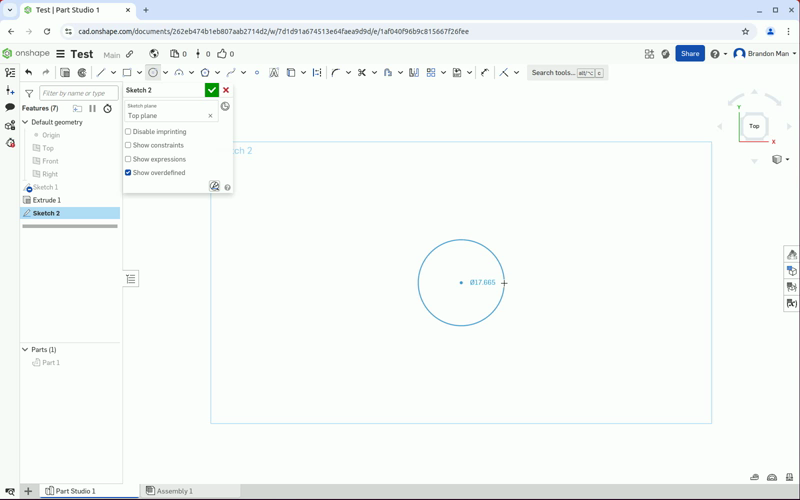
key(esc)
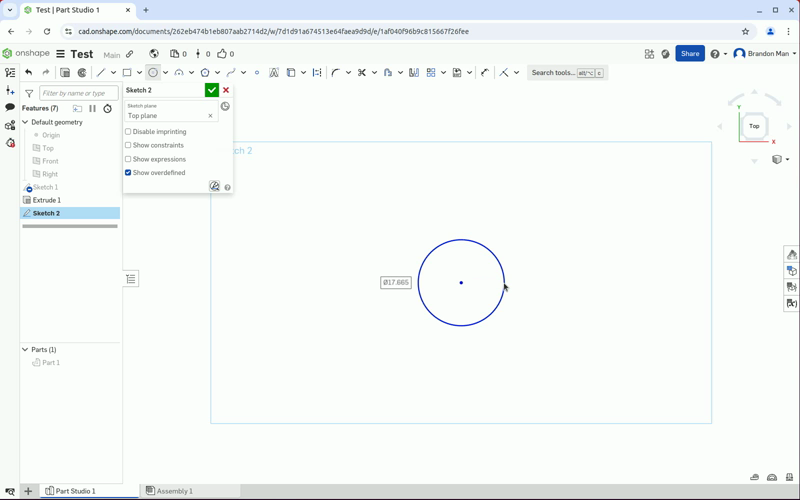
mouse_move(481, 277)
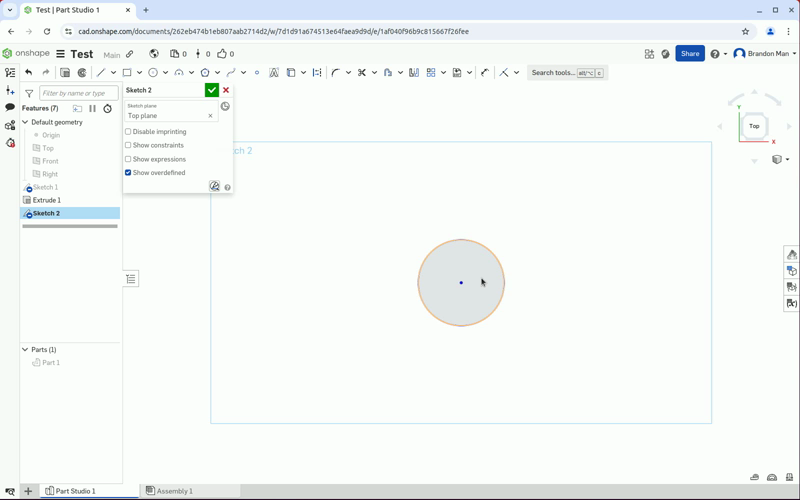
click(481, 277)
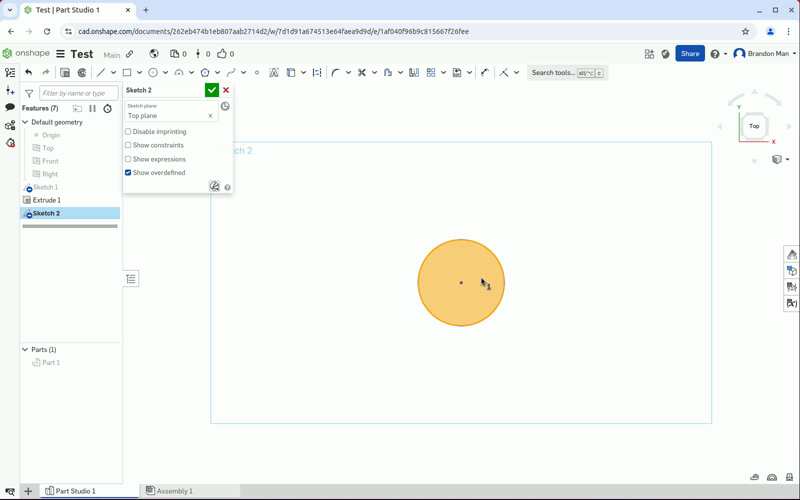
mouse_move(73, 352)
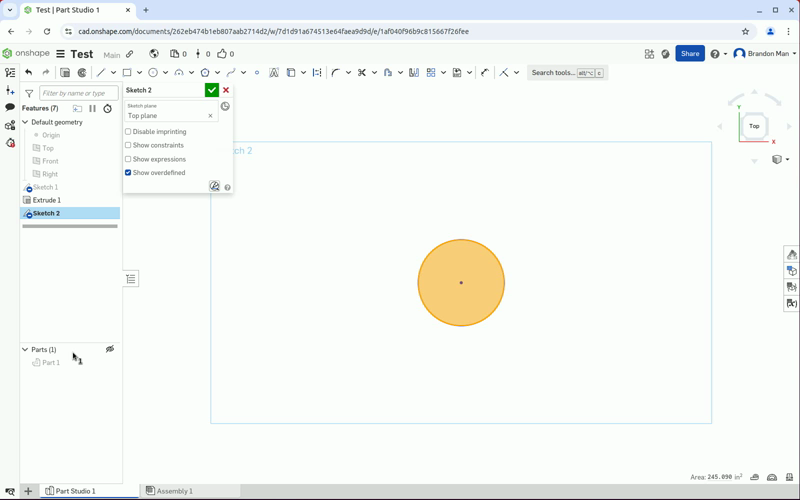
key(shift+y)
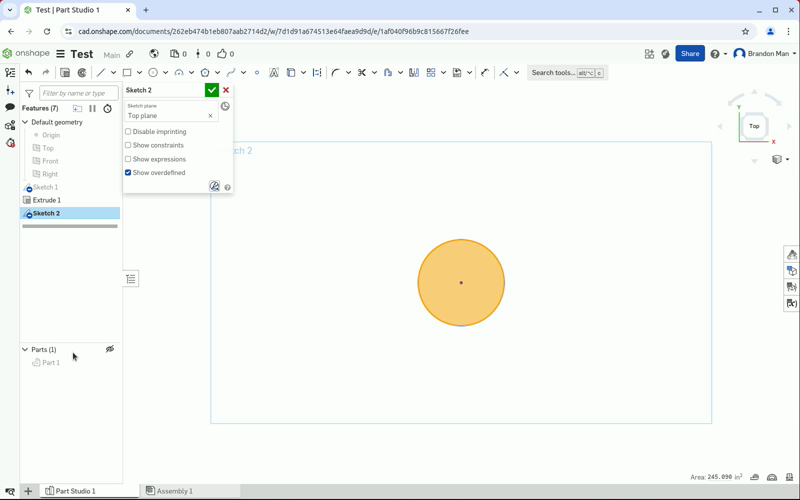
key(shift+e)
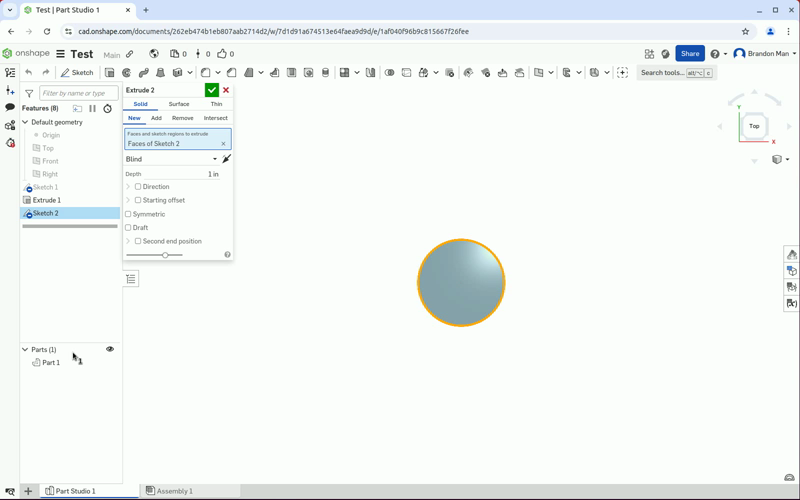
mouse_move(143, 106)
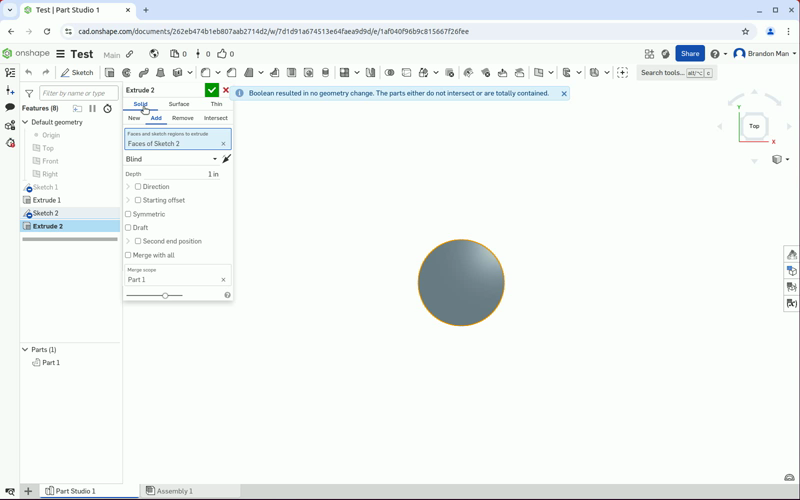
click(143, 106)
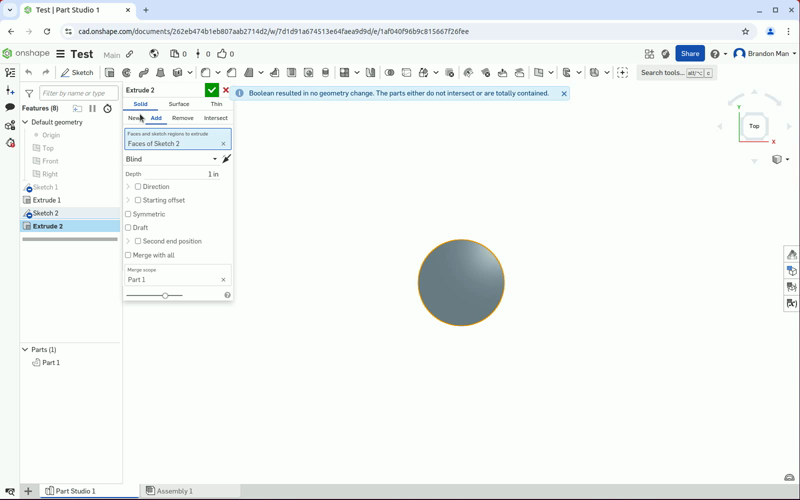
mouse_move(137, 120)
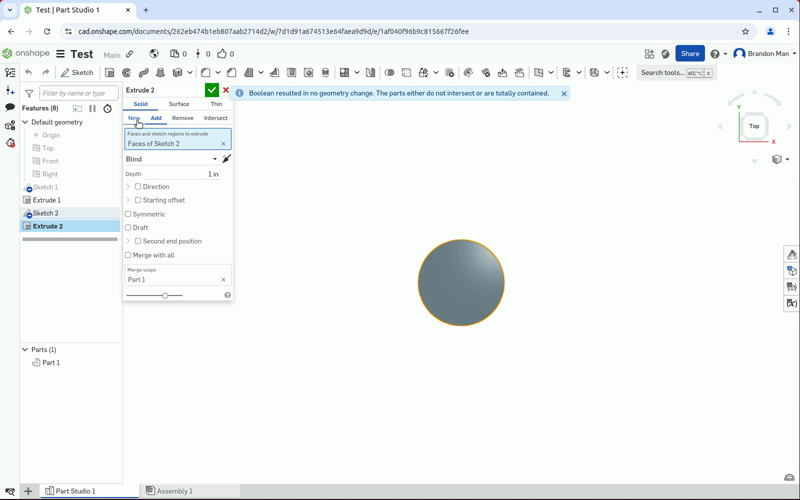
click(137, 120)
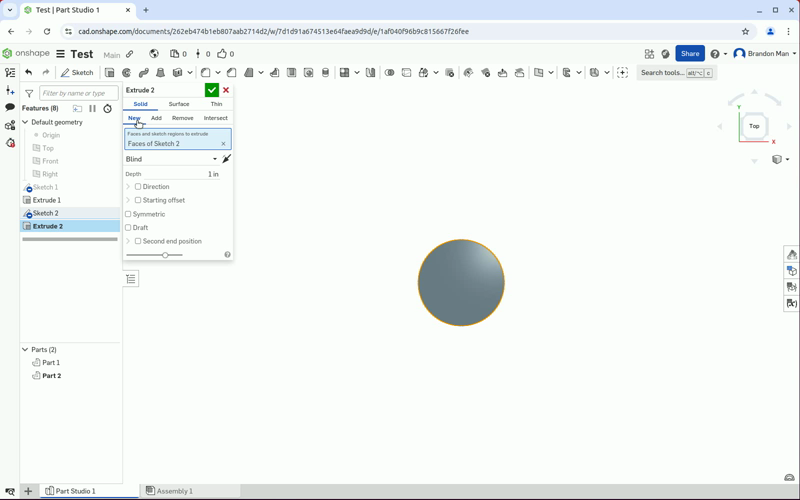
key(tab, 4)
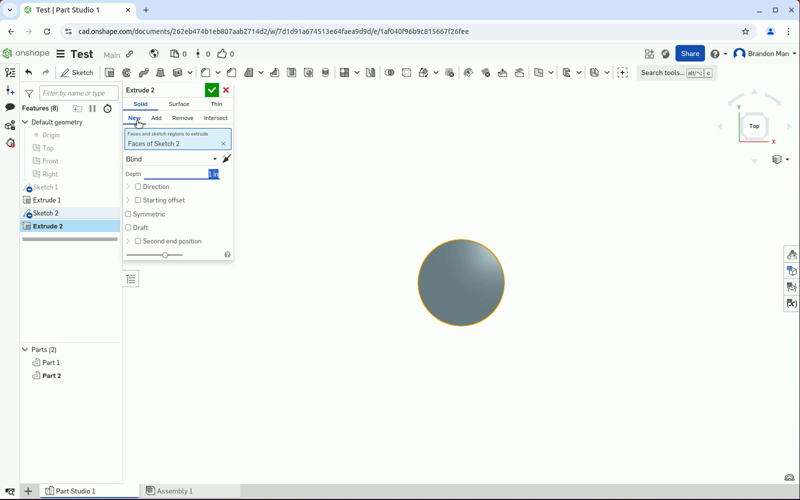
text(6.74)
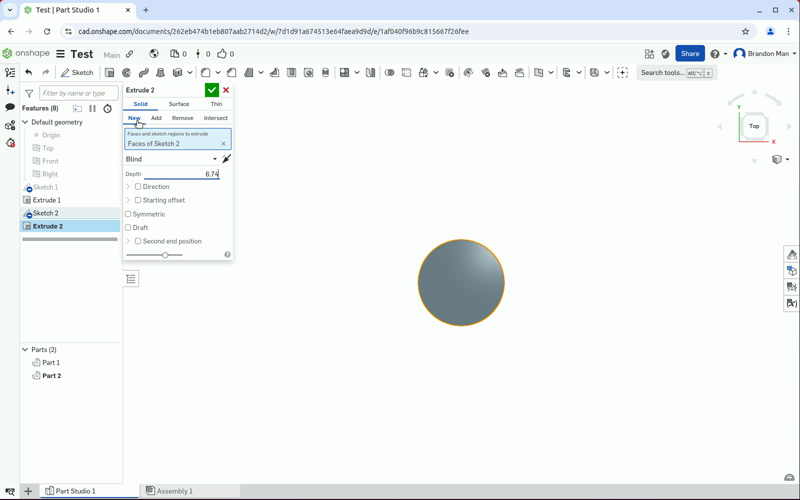
key(enter)
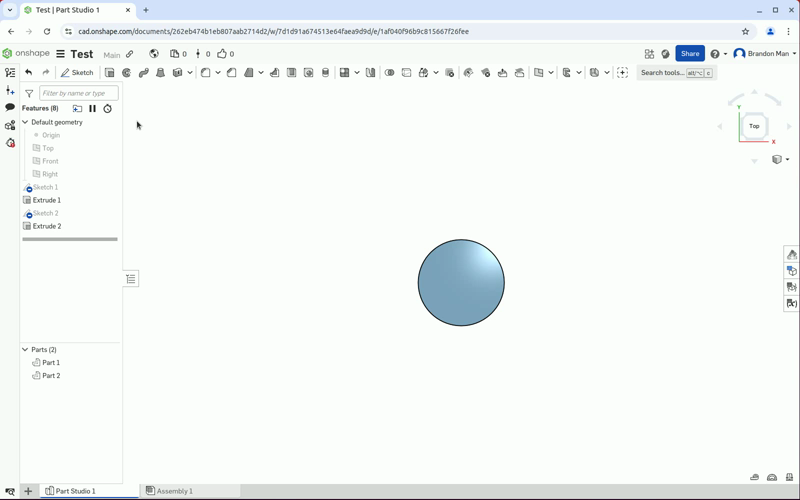
key(shift+h)
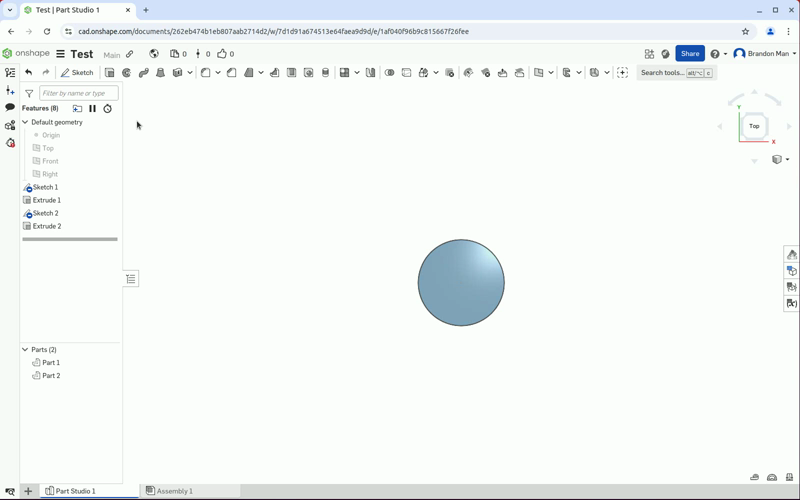
key(shift+h)
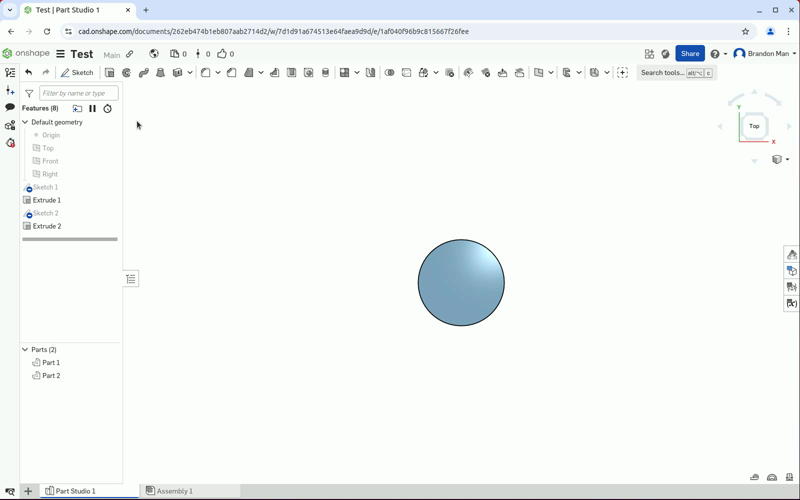
mouse_move(73, 189)
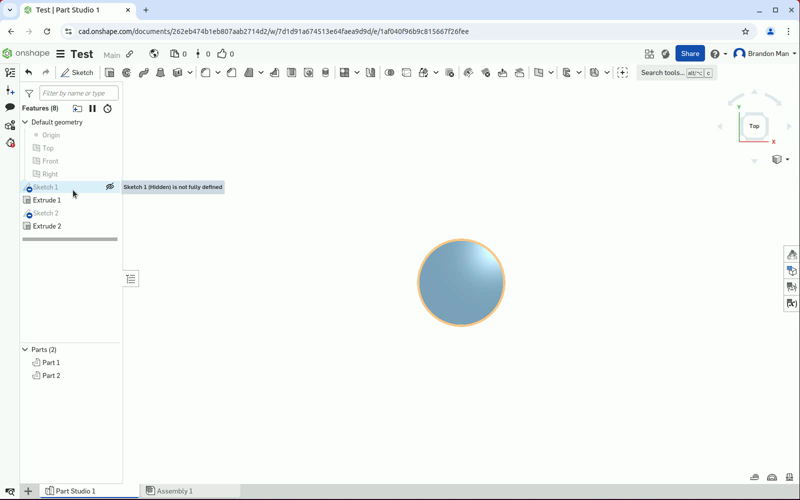
click(73, 189)
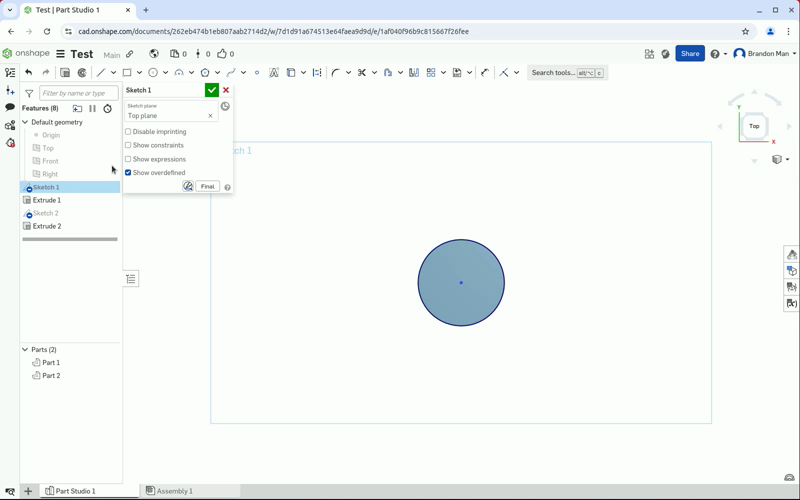
mouse_move(229, 92)
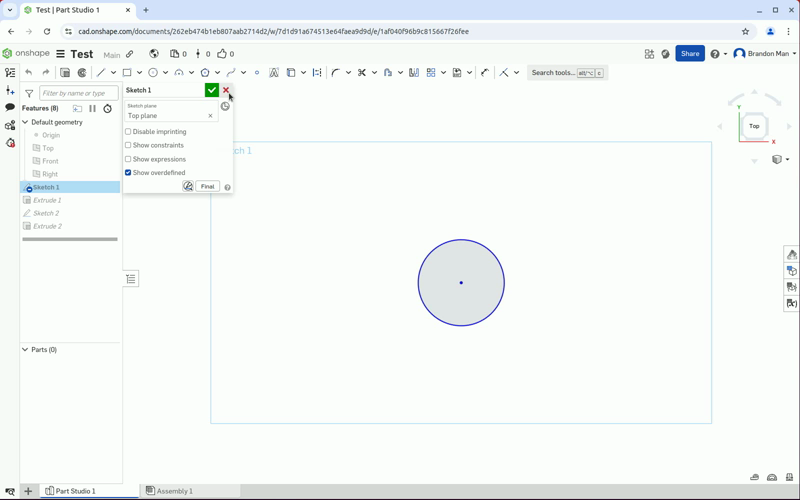
click(229, 92)
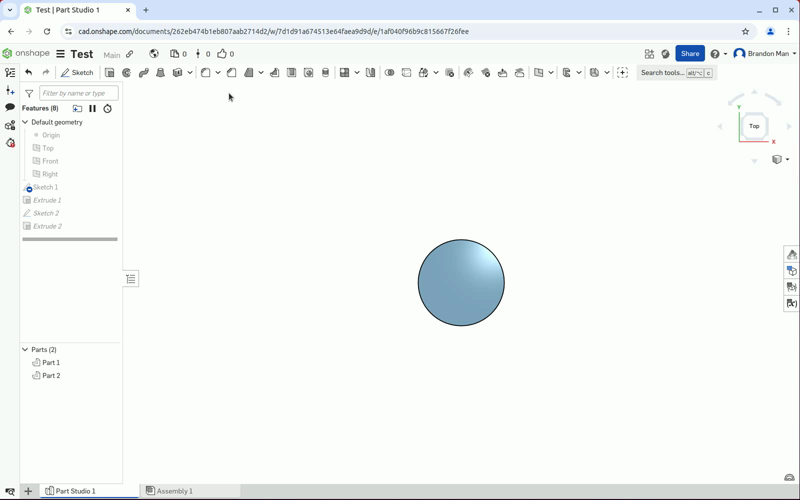
mouse_move(73, 352)
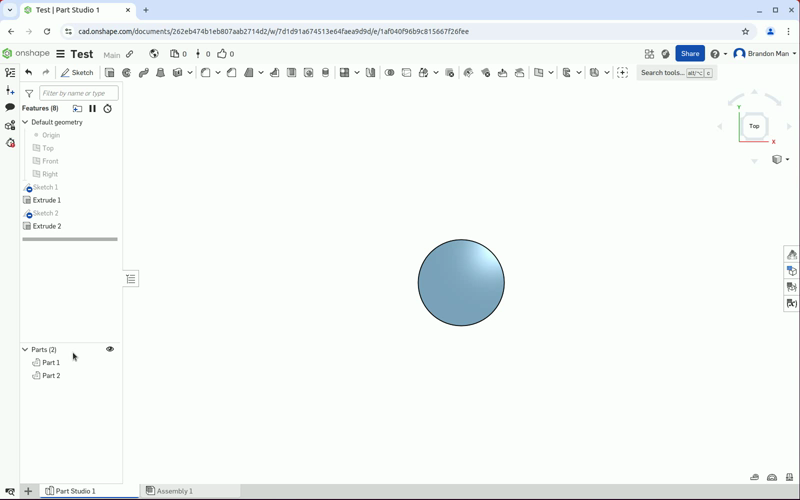
key(y)
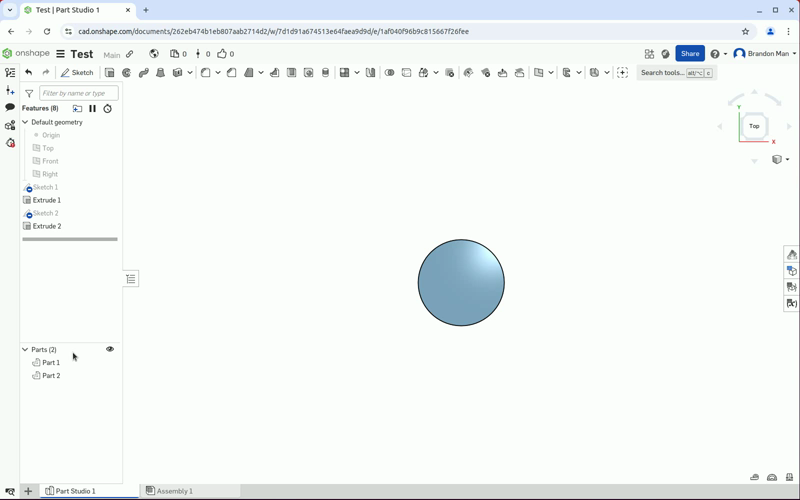
key(shift+p)
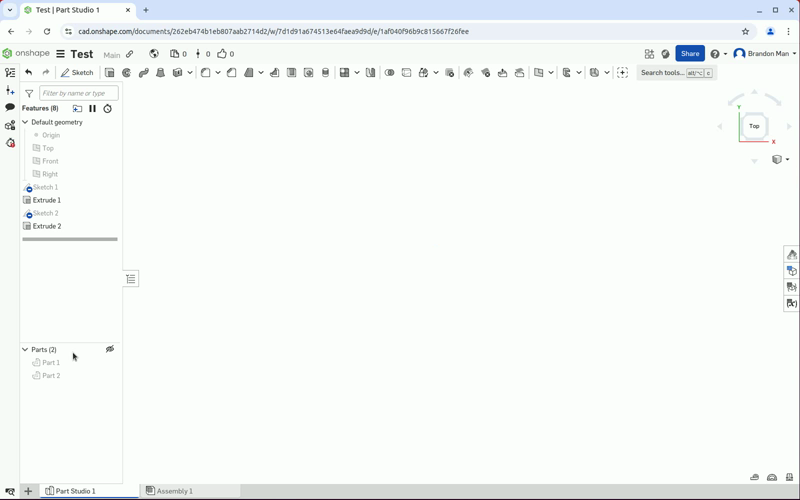
key(space)
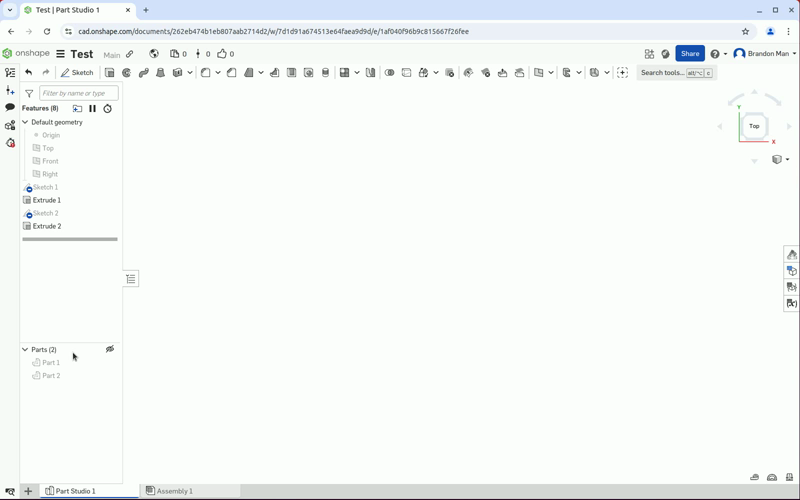
key_down(shift)
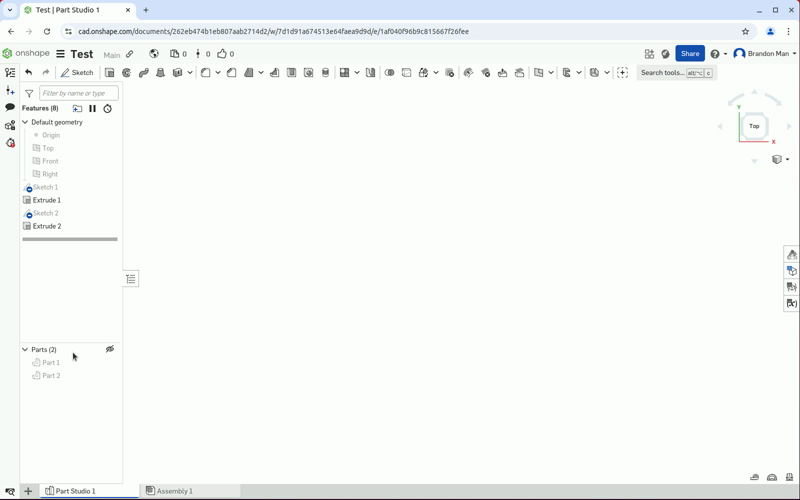
key(up)
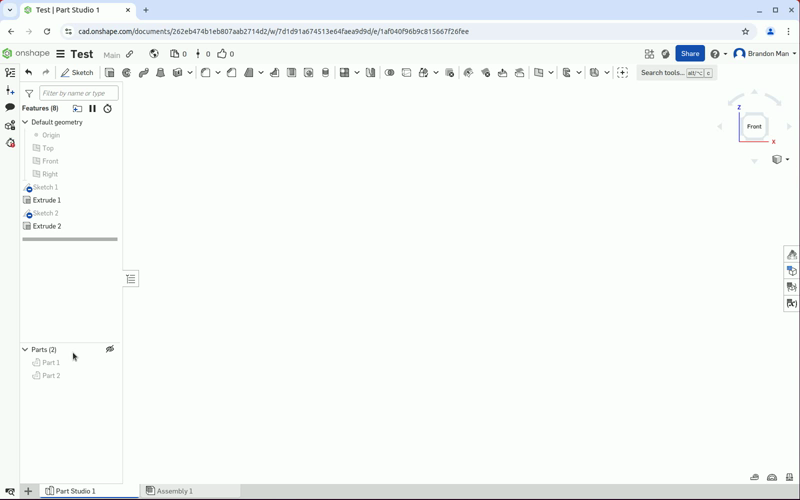
key_up(shift)
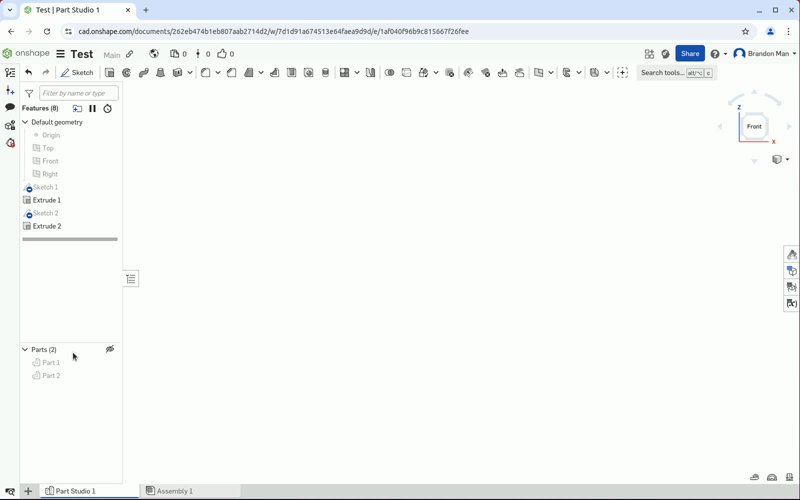
mouse_move(73, 352)
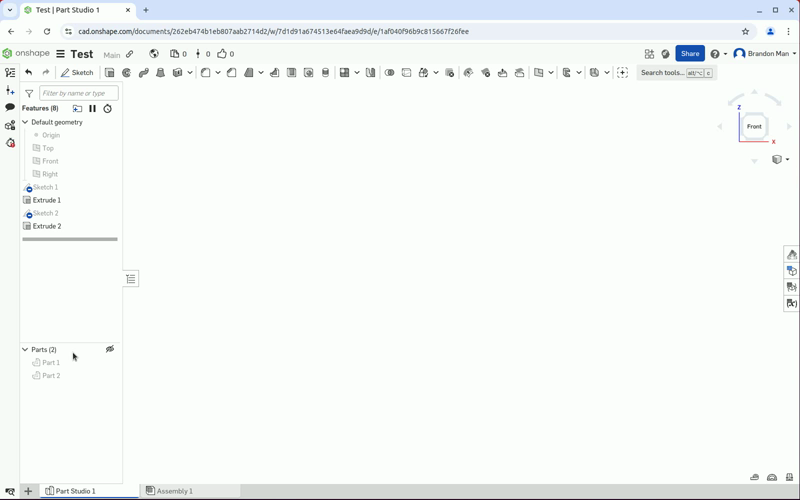
key(shift+y)
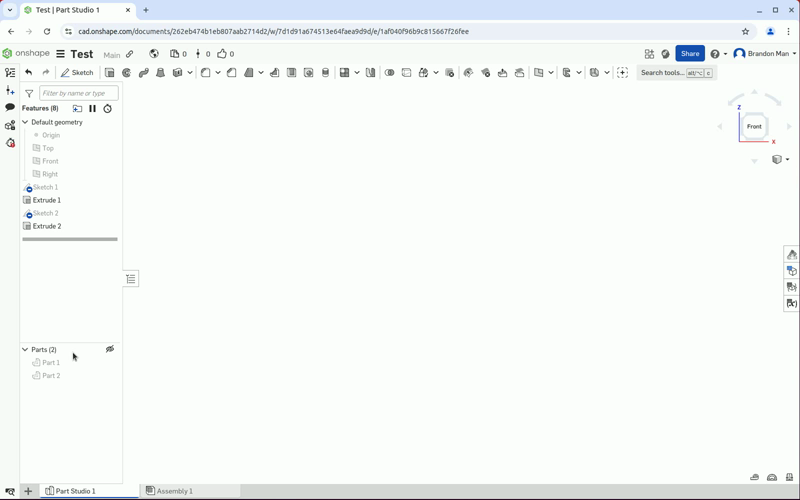
key(shift+s)
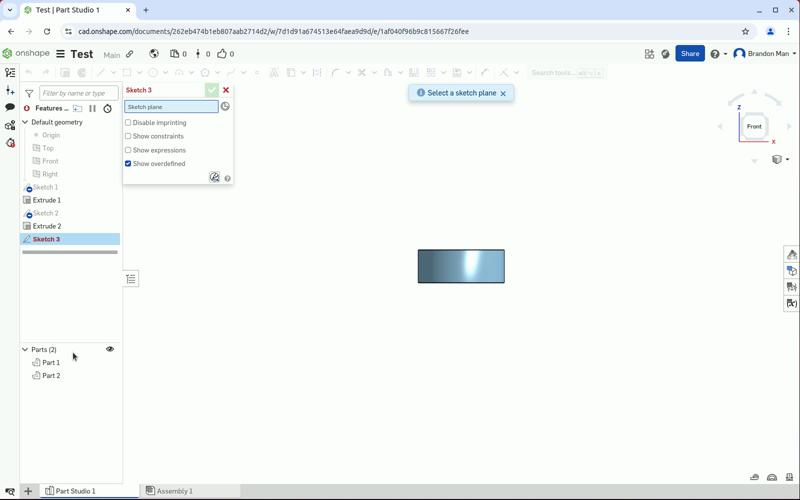
mouse_move(73, 163)
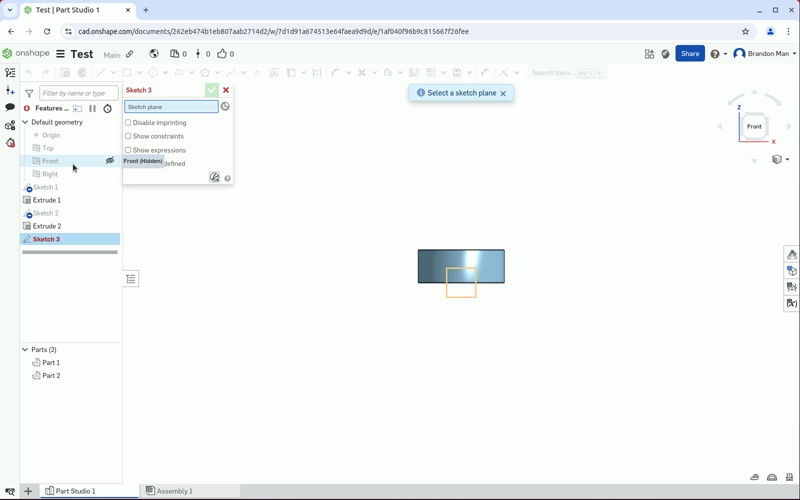
click(73, 163)
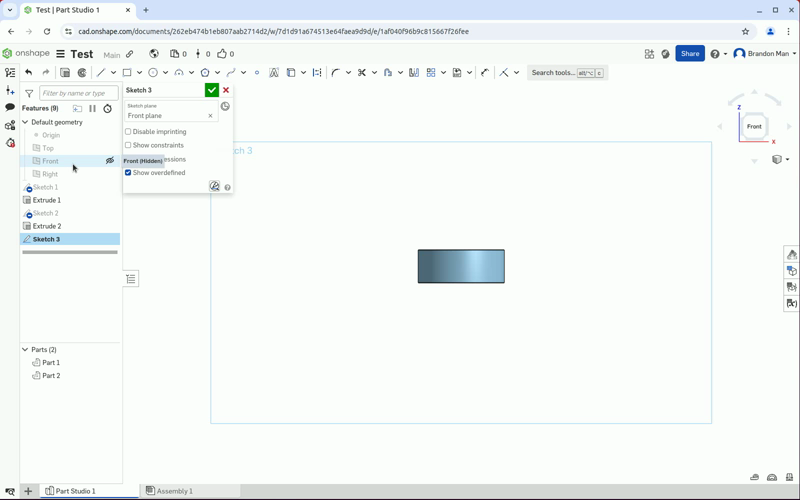
mouse_move(73, 352)
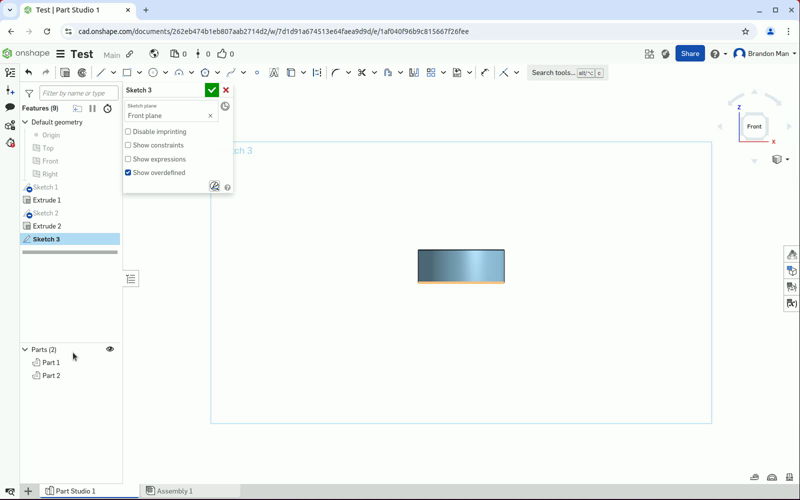
key(y)
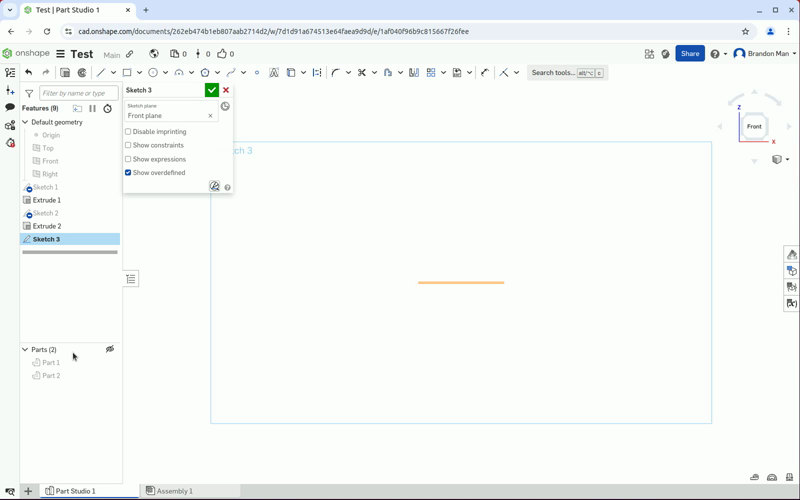
key(l)
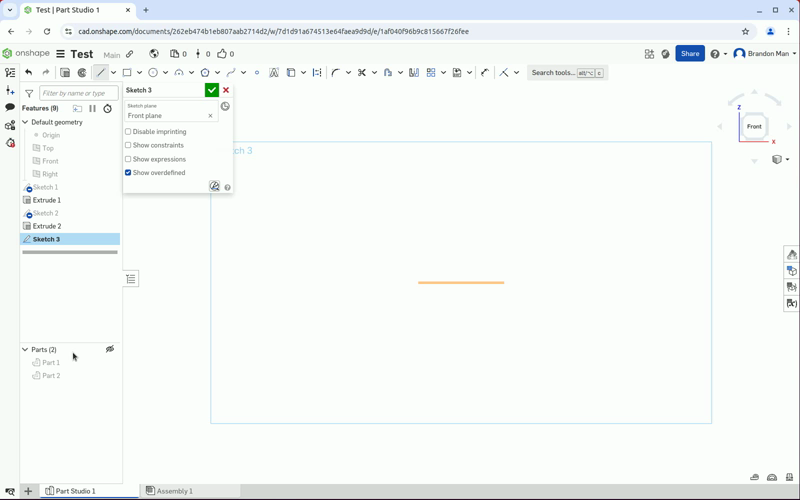
key_down(shift)
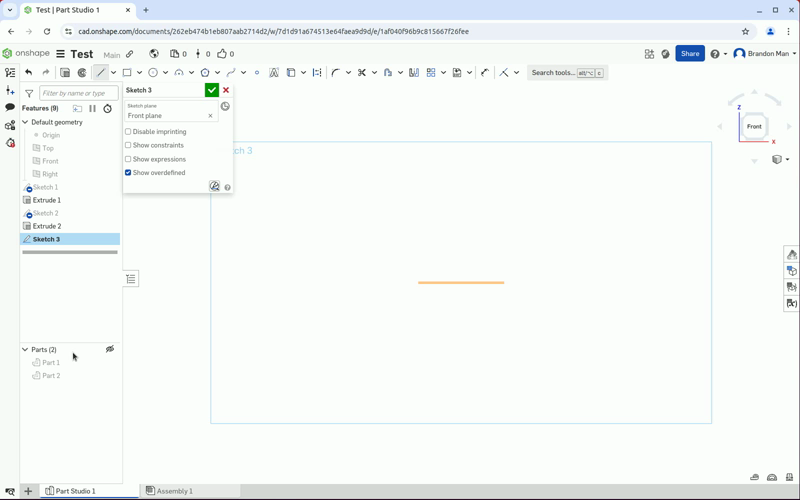
mouse_move(418, 282)
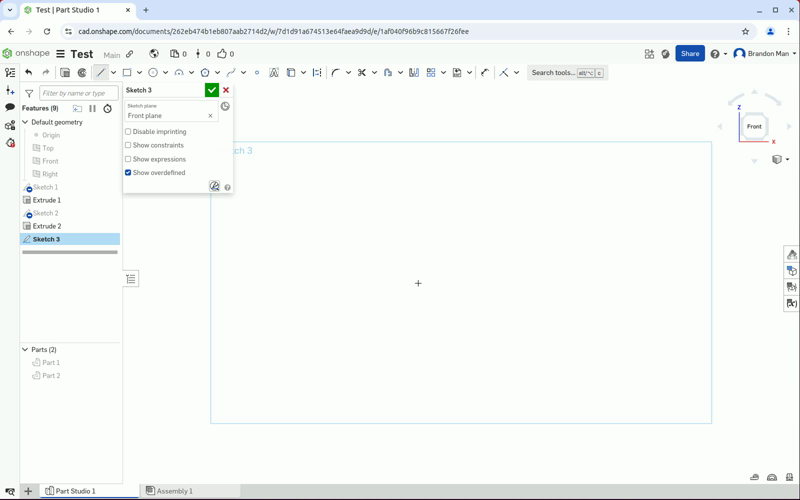
click(418, 282)
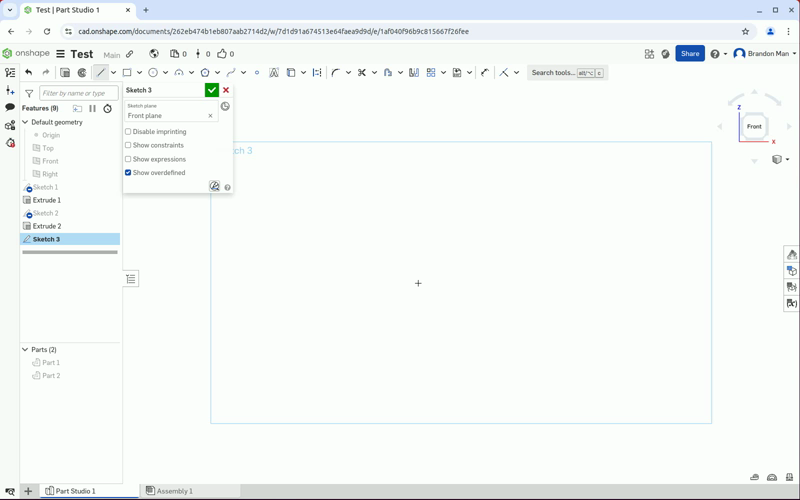
key_up(shift)
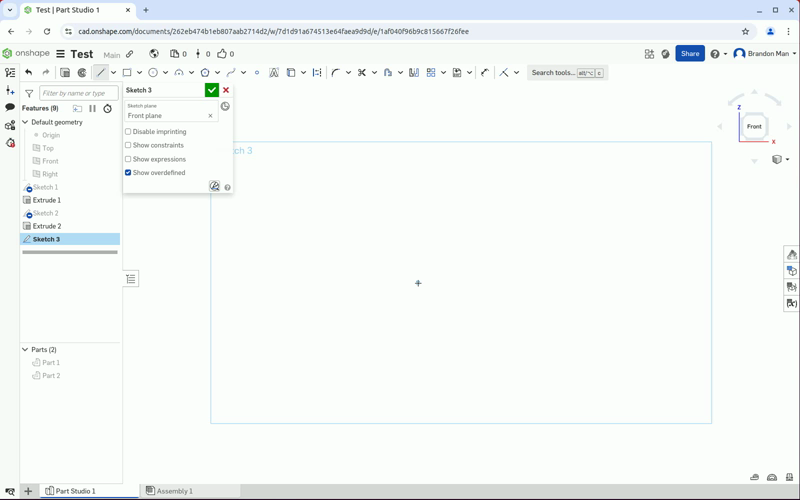
key_down(shift)
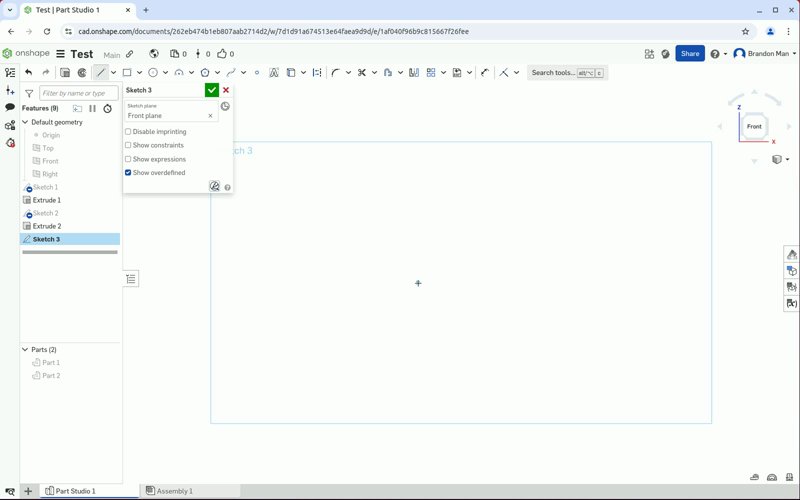
mouse_move(503, 282)
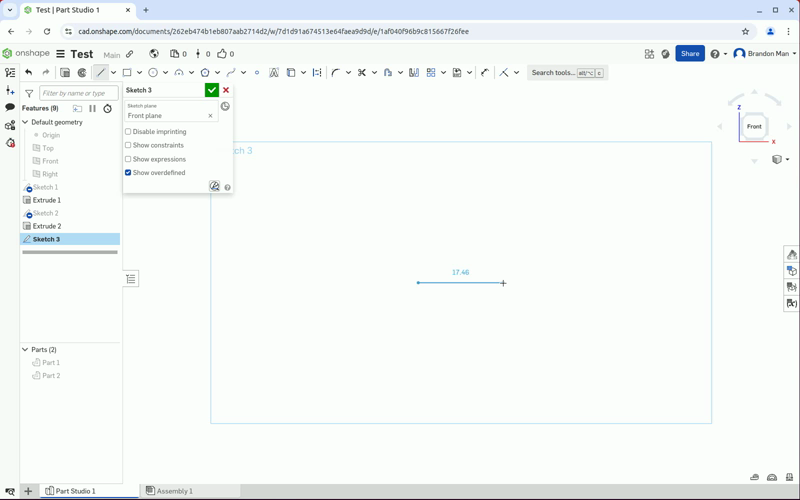
click(503, 282)
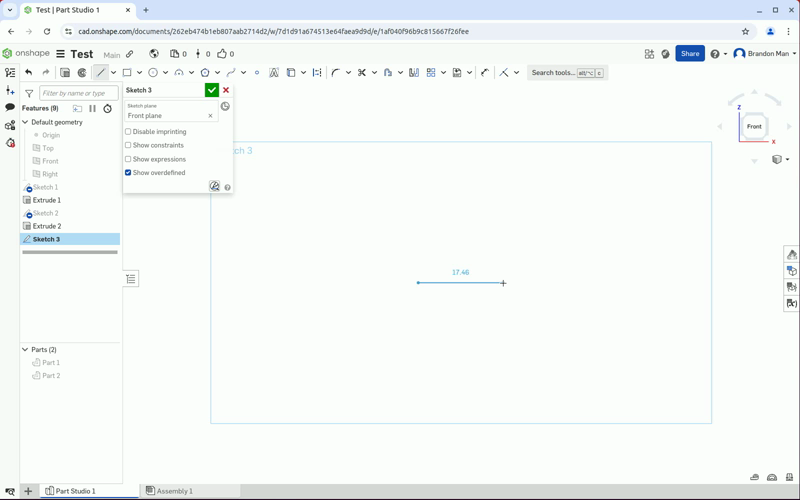
key_up(shift)
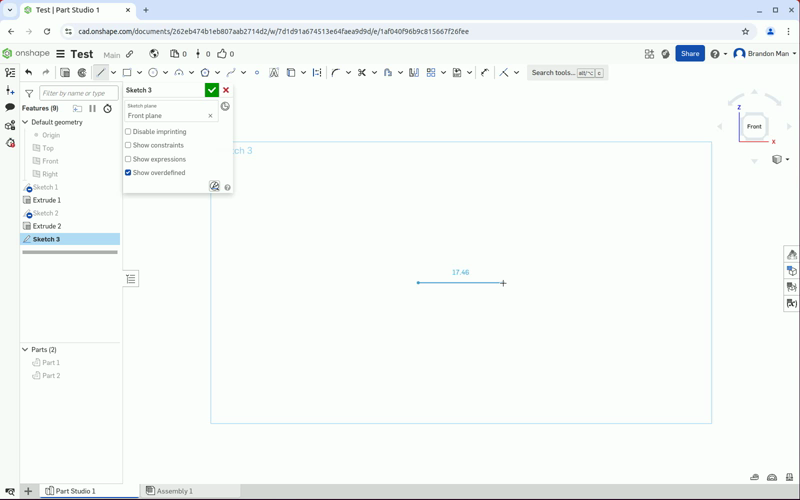
key_down(shift)
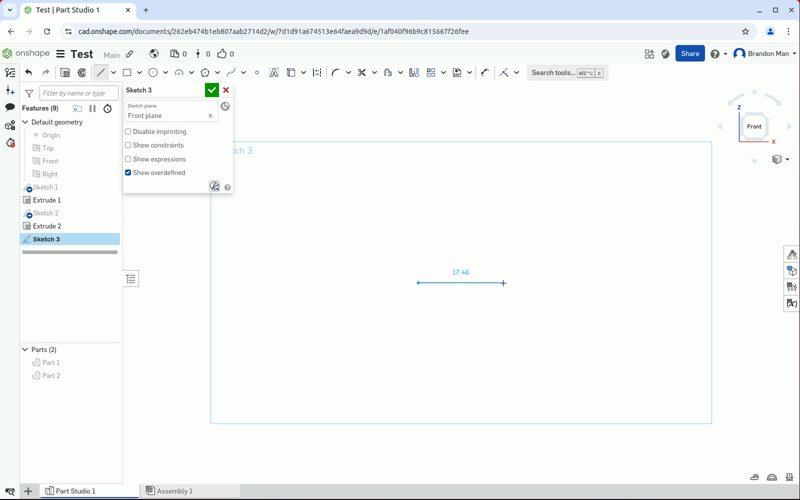
mouse_move(533, 282)
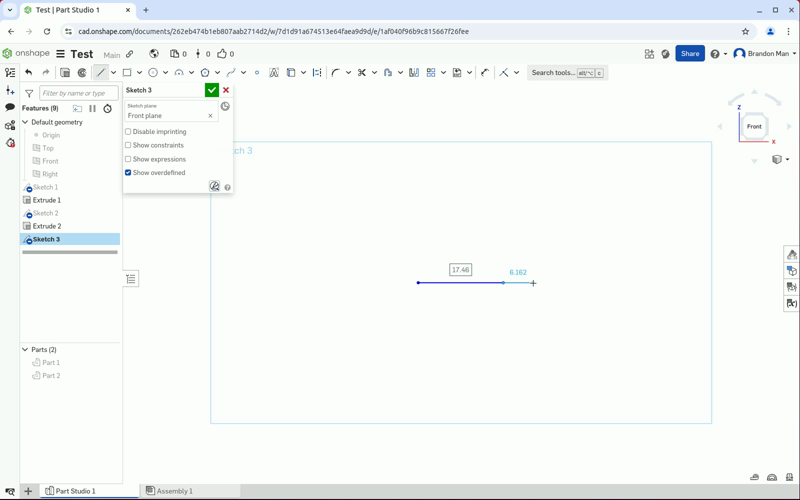
mouse_move(503, 276)
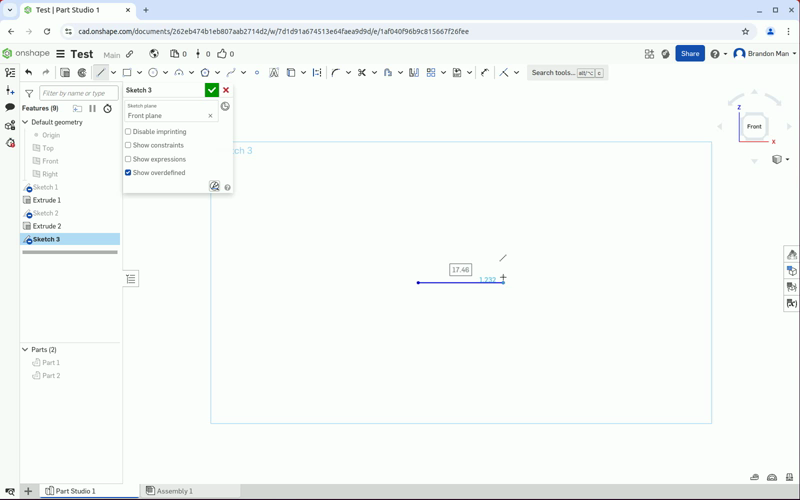
scroll(6)
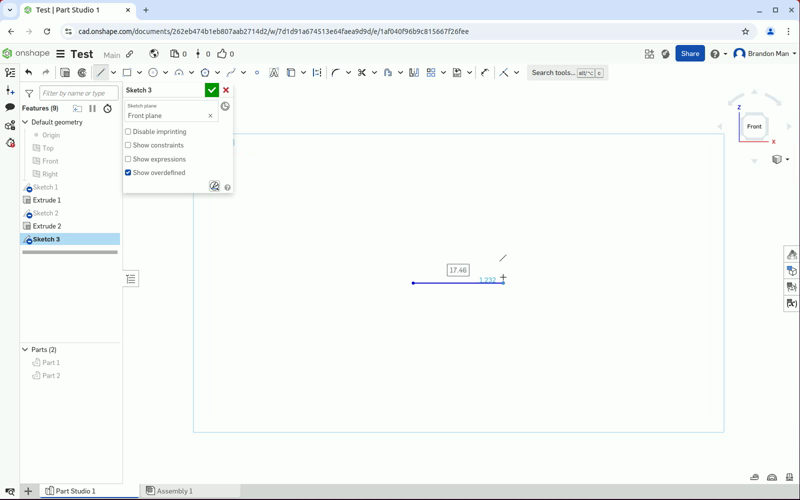
scroll(6)
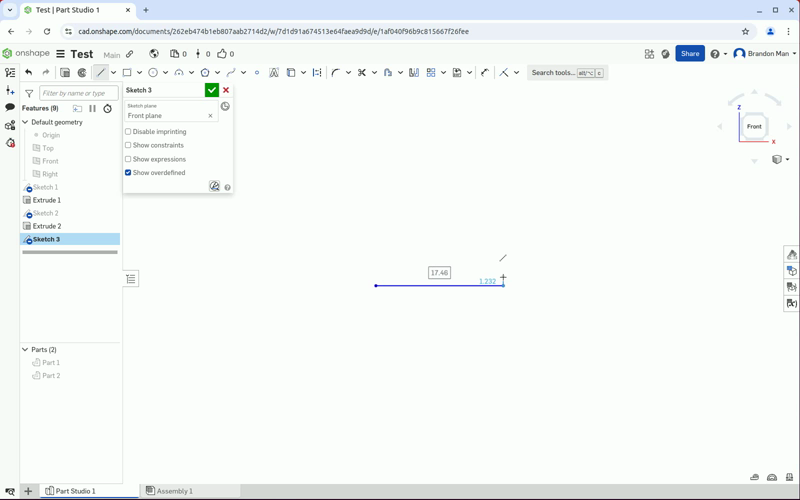
scroll(6)
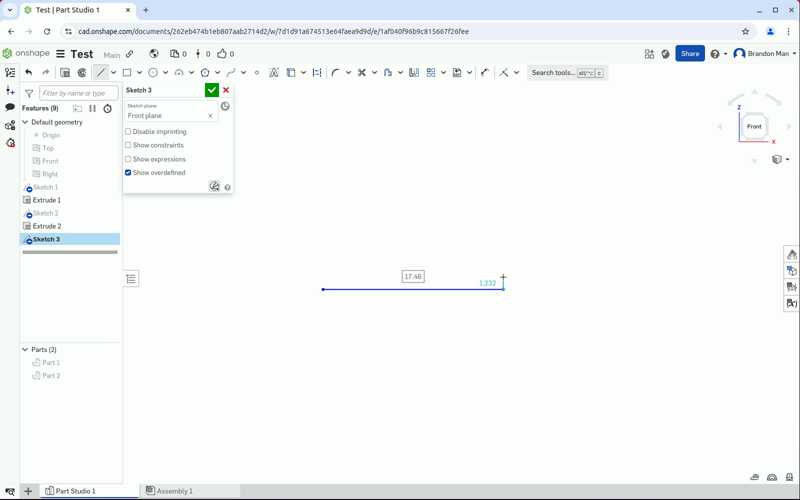
scroll(6)
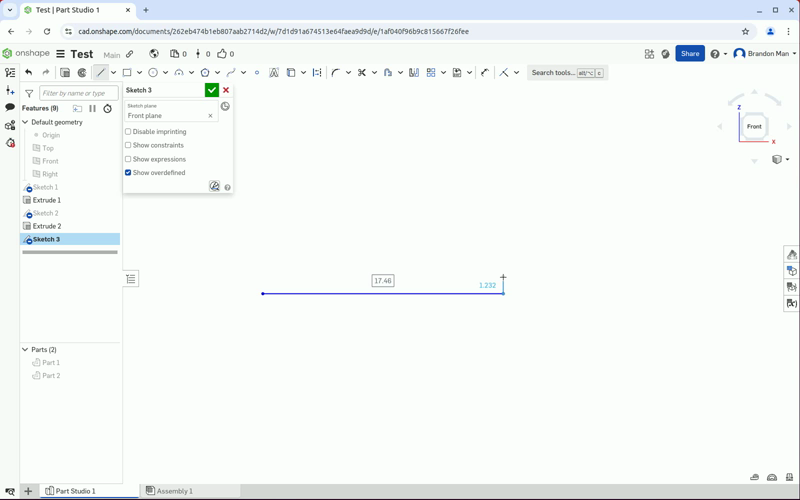
scroll(6)
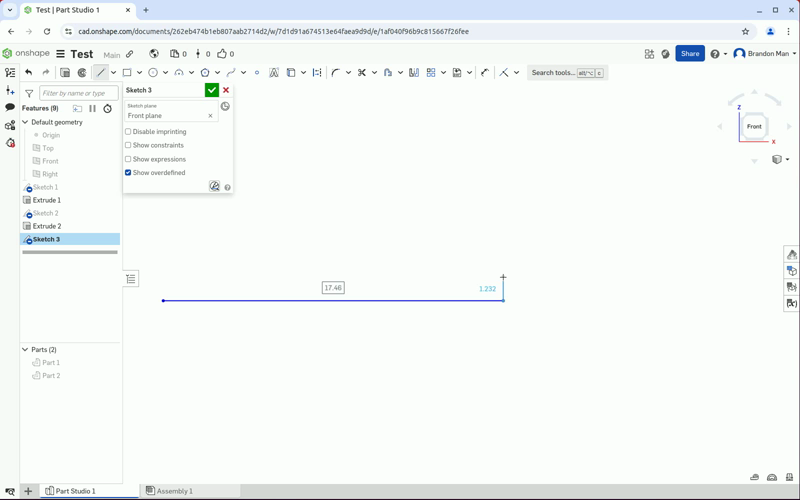
scroll(6)
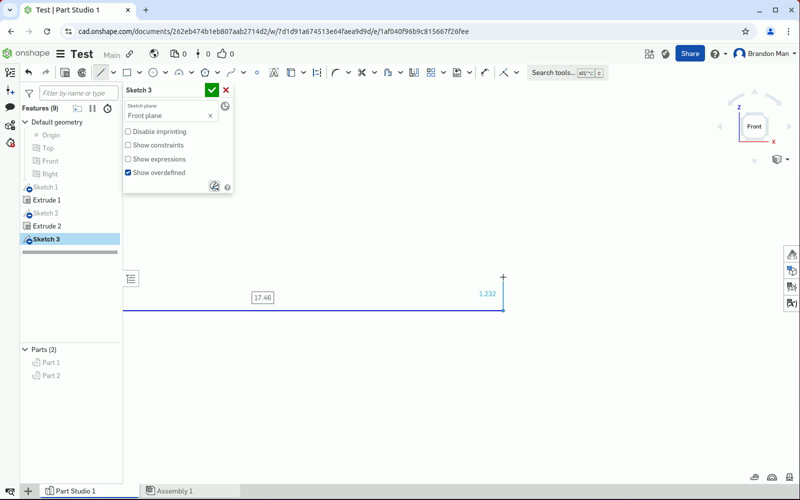
scroll(6)
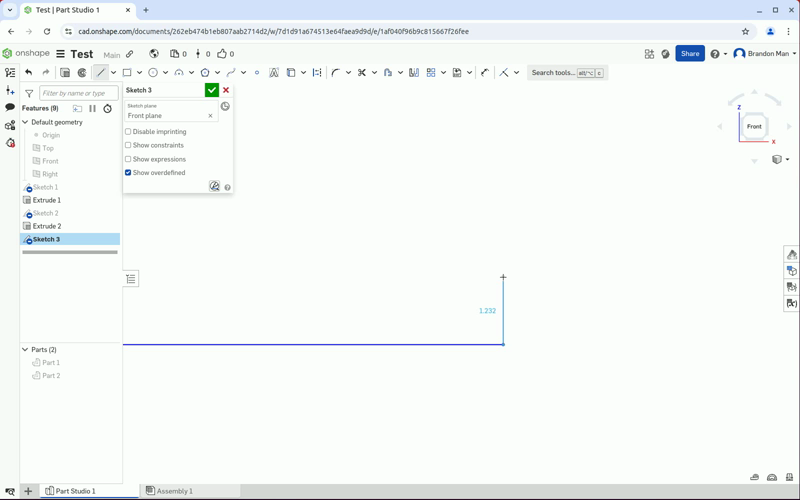
click(503, 276)
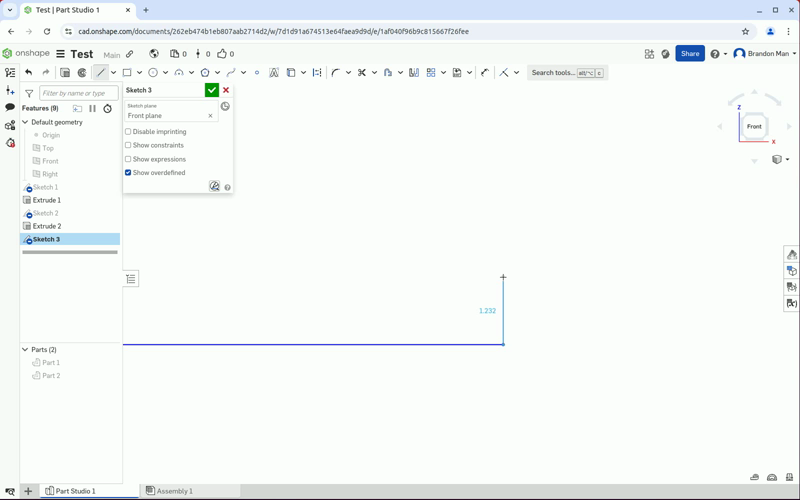
scroll(-6)
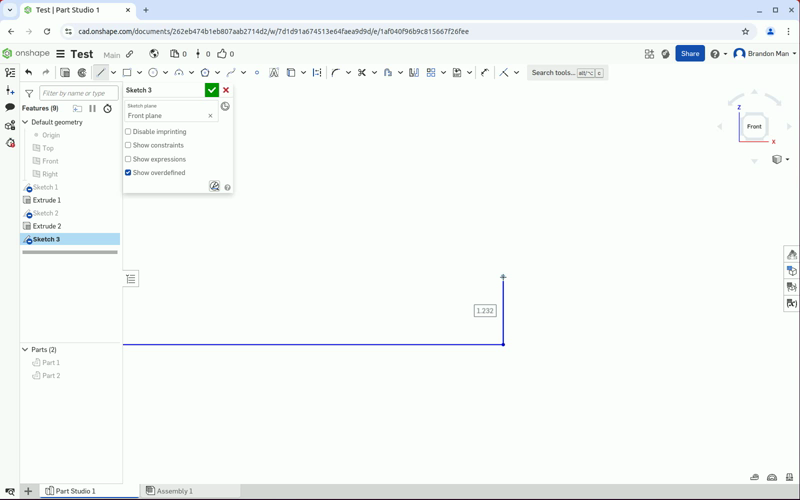
scroll(-6)
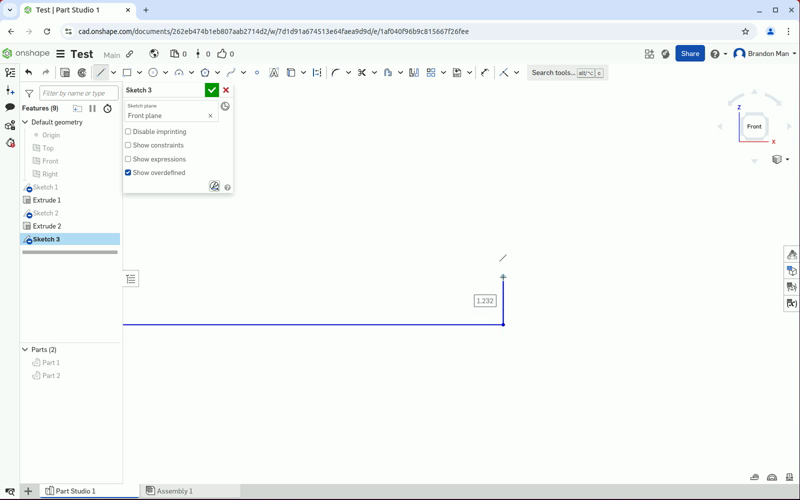
scroll(-6)
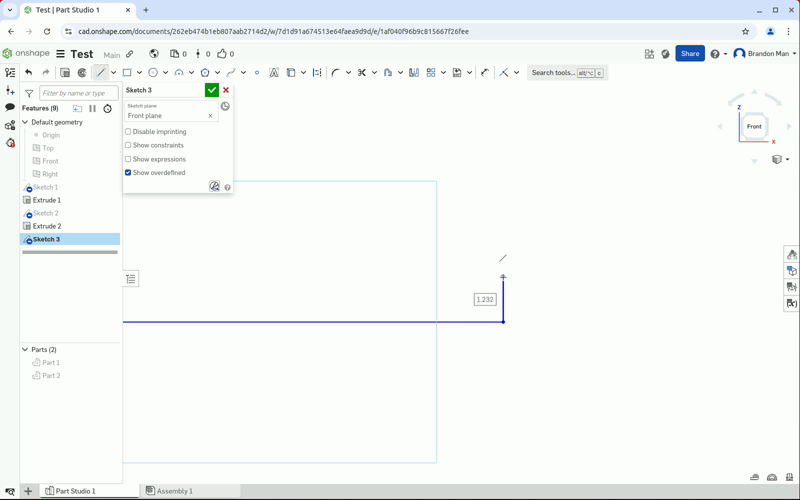
scroll(-6)
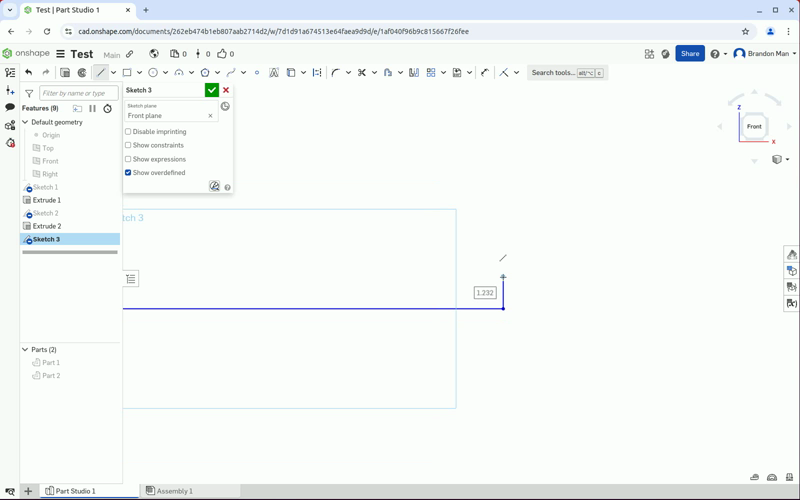
scroll(-6)
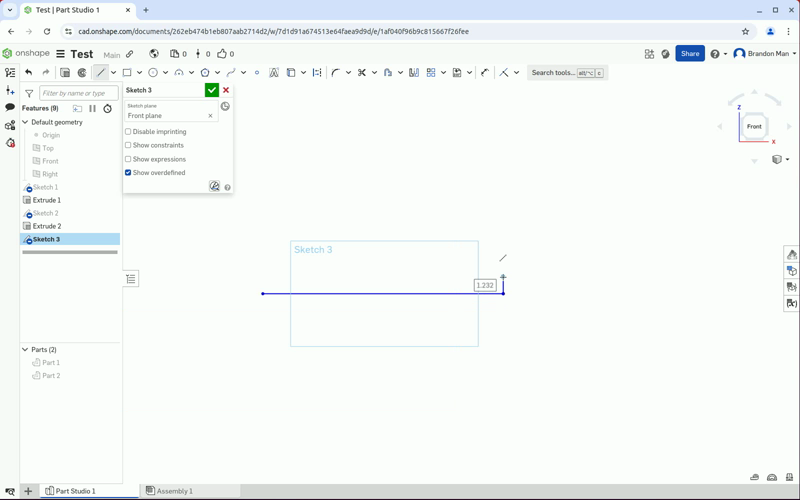
scroll(-6)
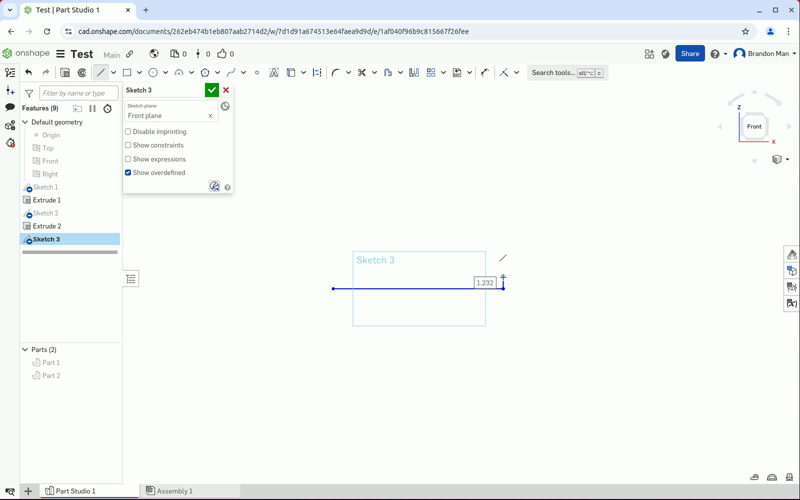
scroll(-6)
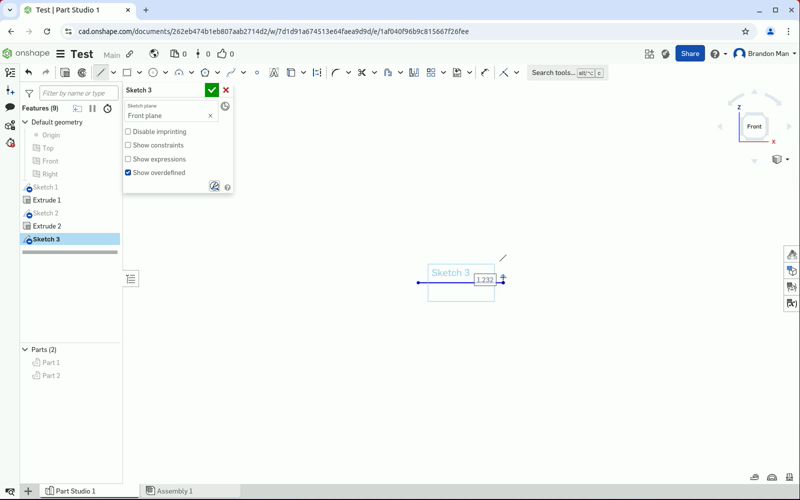
key_up(shift)
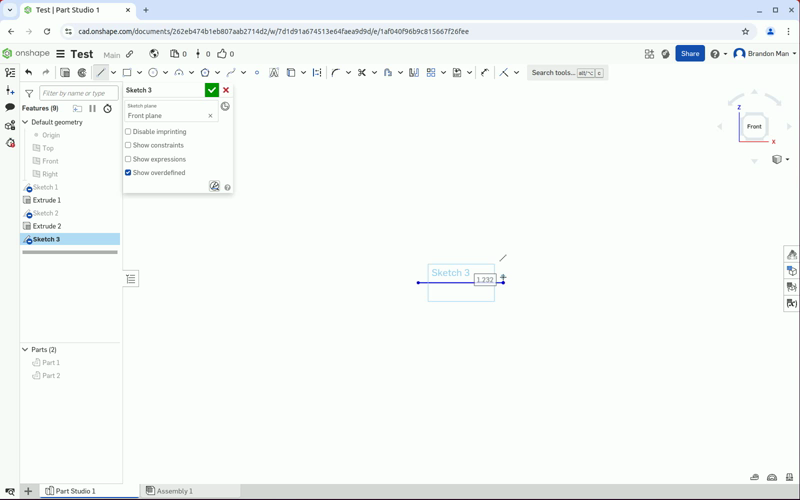
key_down(shift)
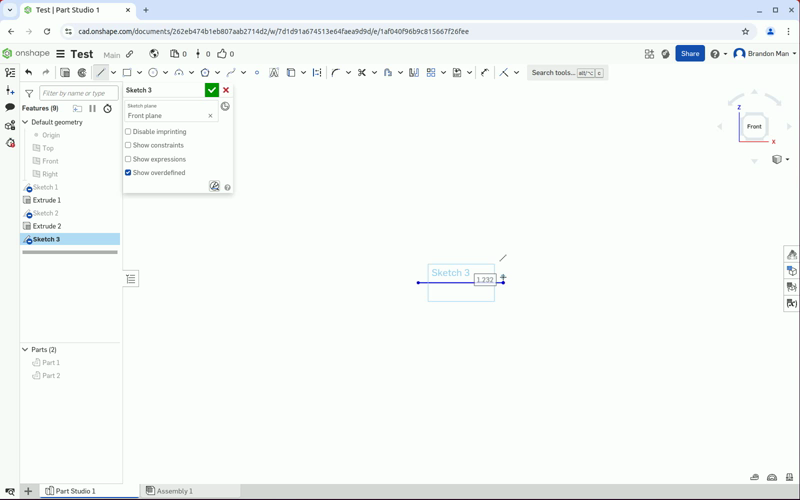
mouse_move(418, 276)
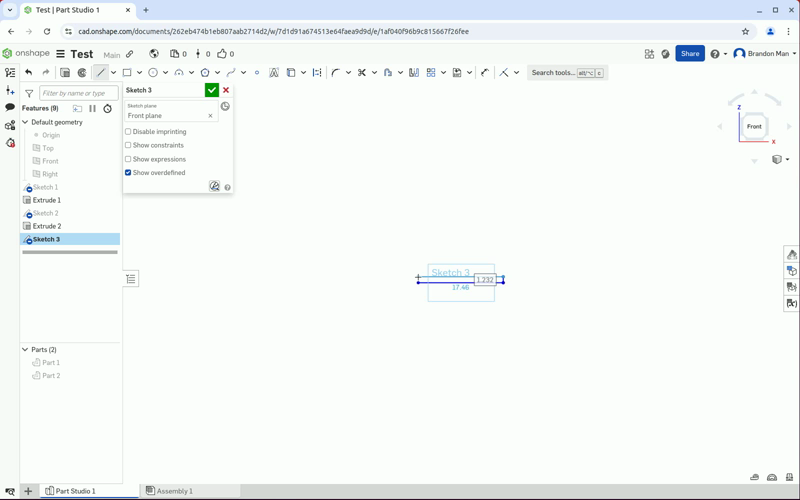
click(418, 276)
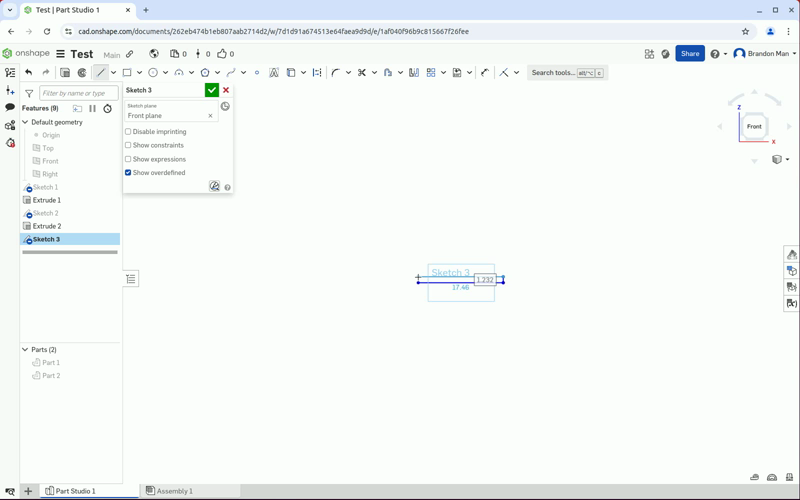
key_up(shift)
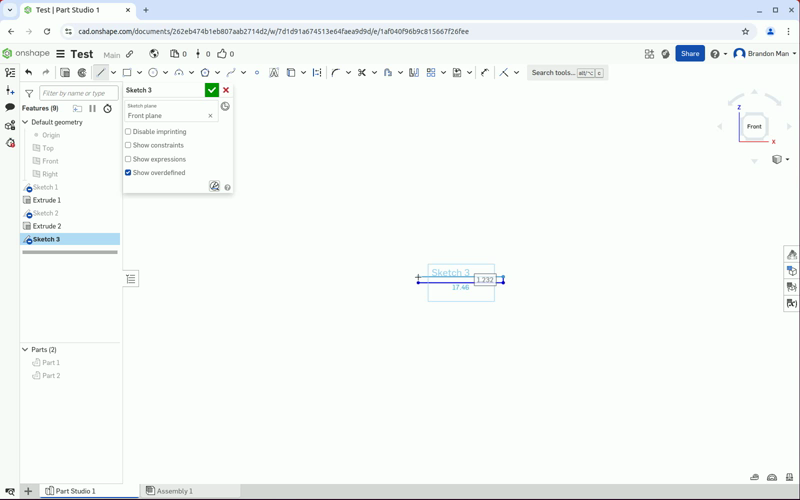
mouse_move(448, 276)
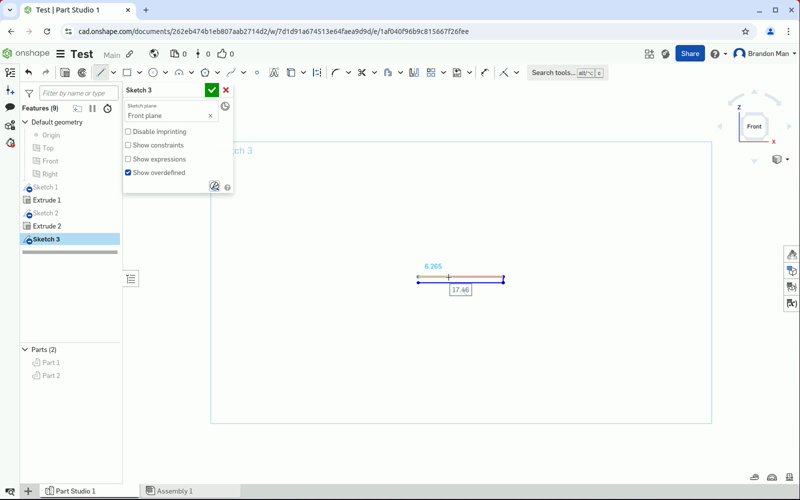
key_down(shift)
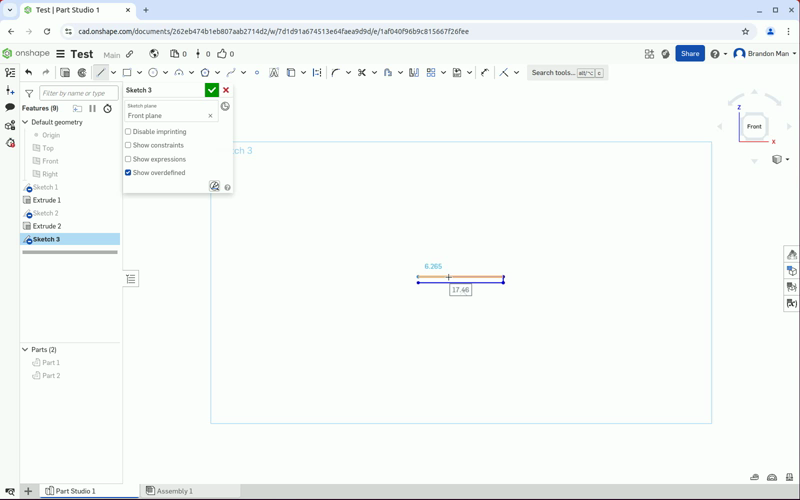
mouse_move(418, 282)
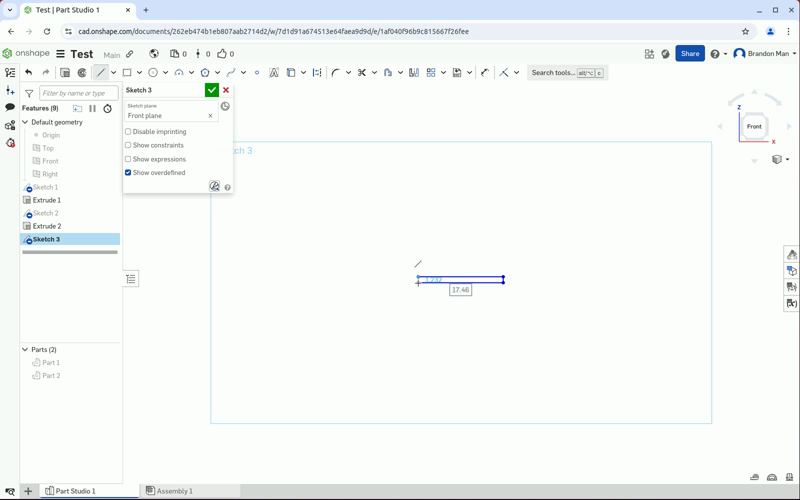
scroll(6)
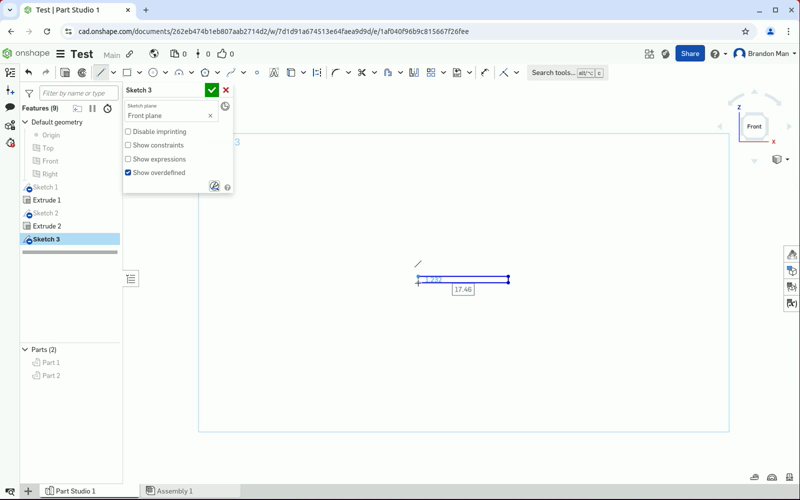
scroll(6)
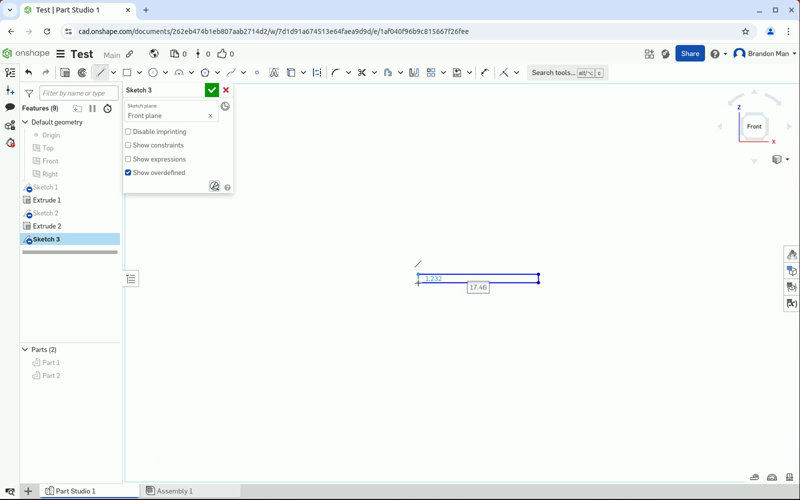
scroll(6)
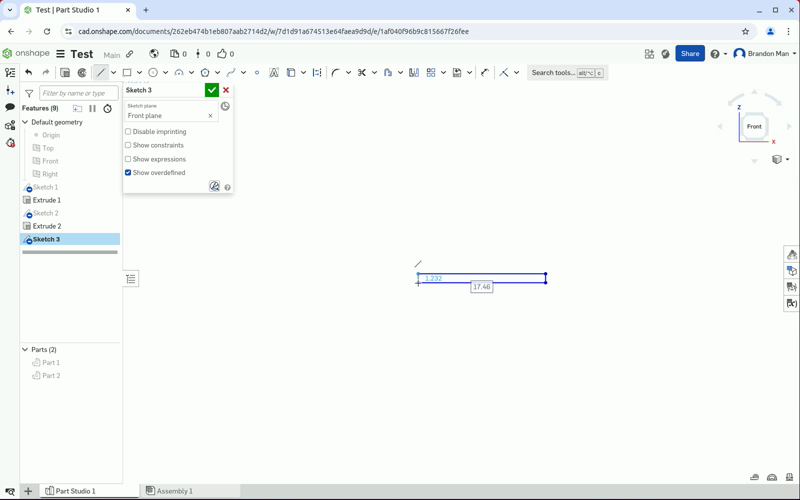
scroll(6)
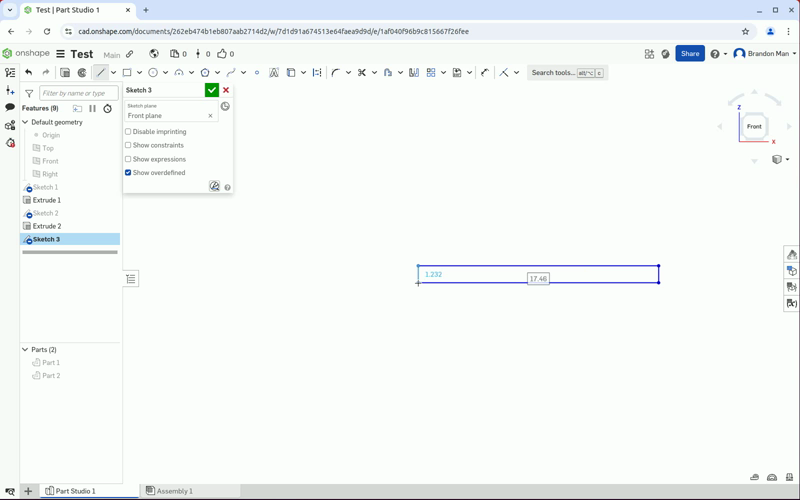
scroll(6)
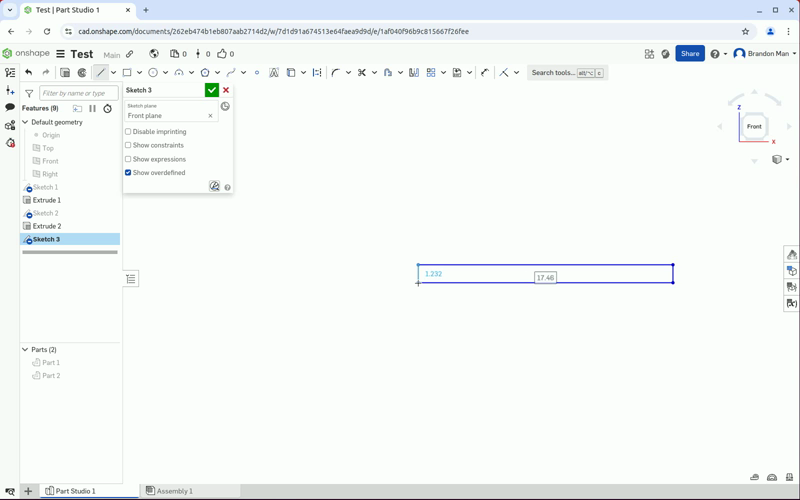
scroll(6)
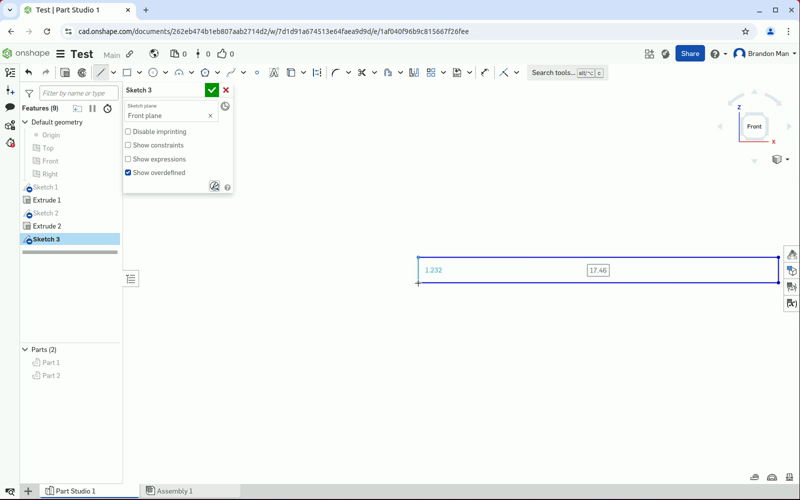
scroll(6)
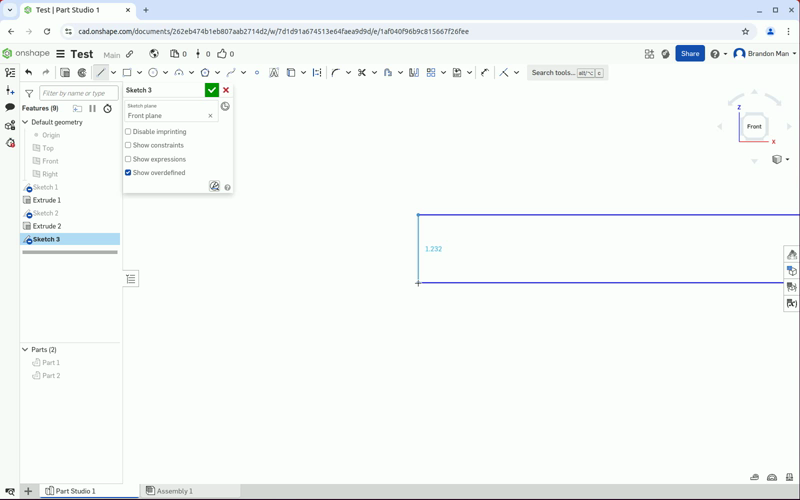
key_up(shift)
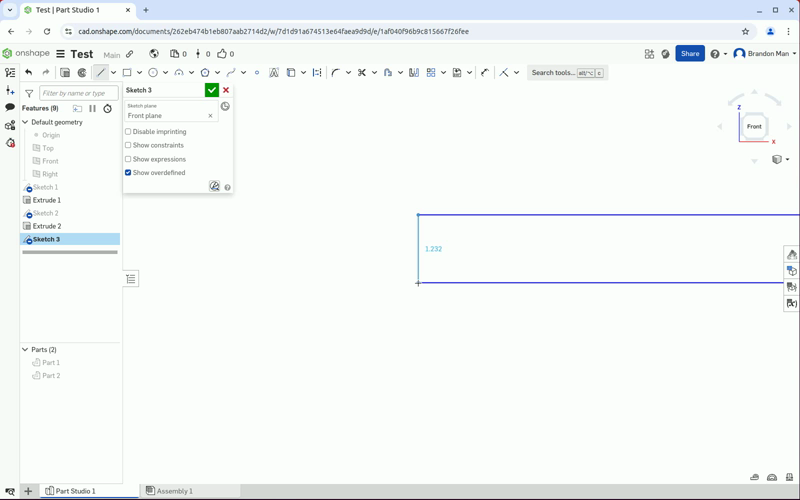
click(418, 282)
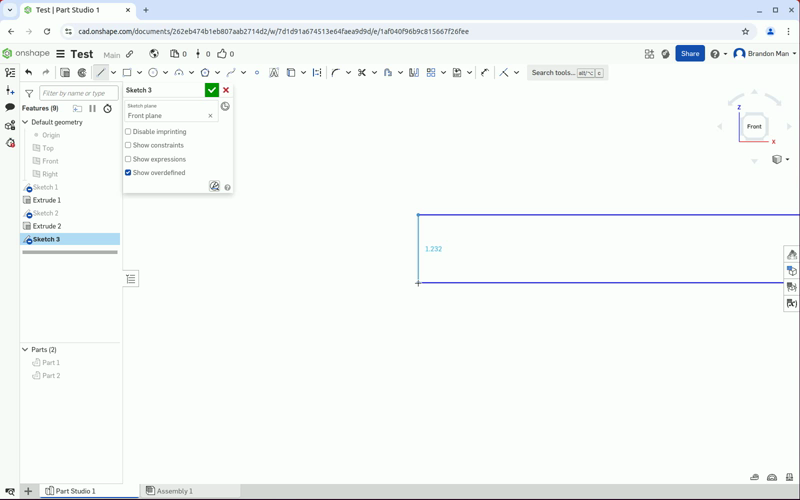
scroll(-6)
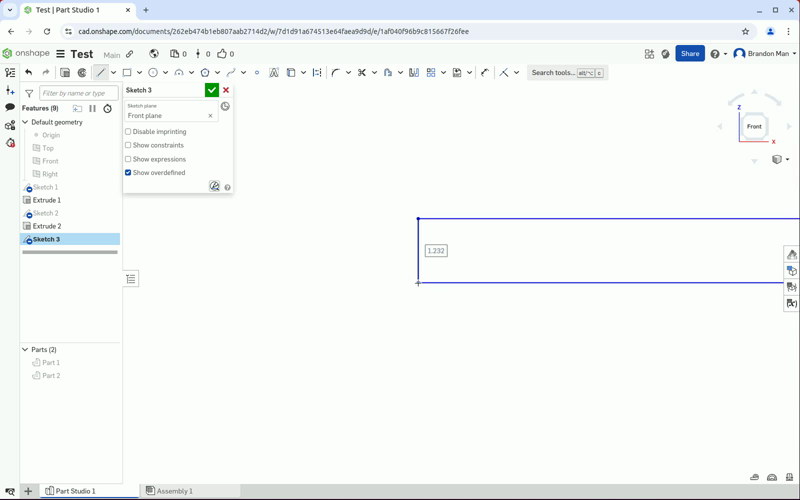
scroll(-6)
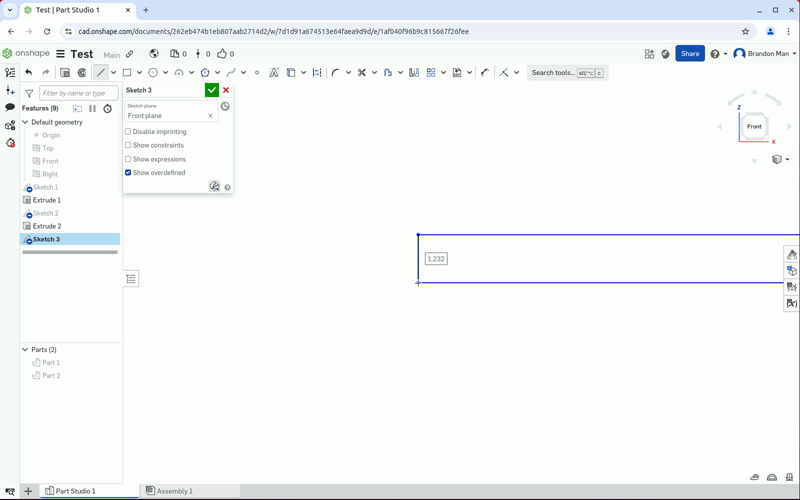
scroll(-6)
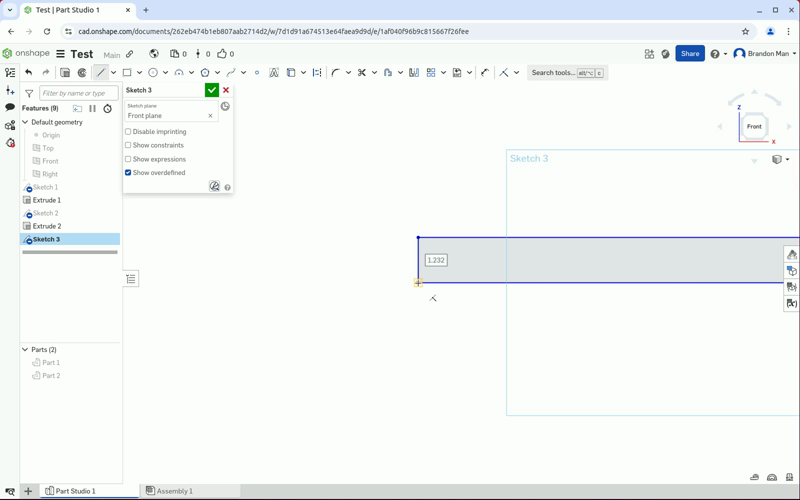
scroll(-6)
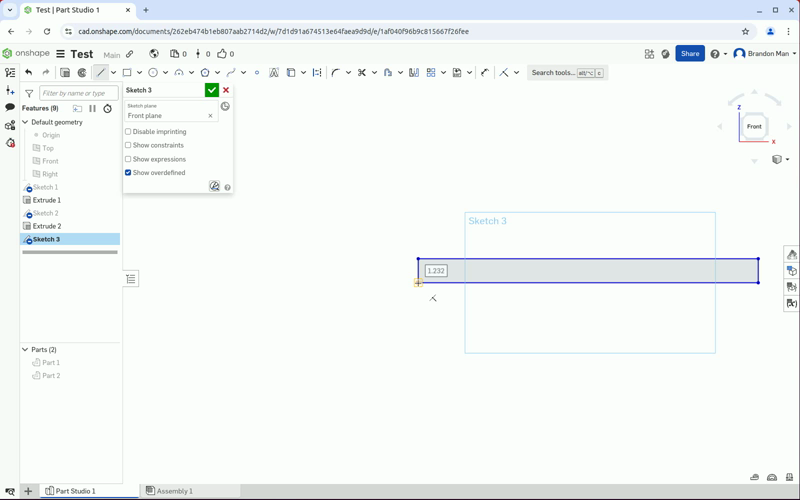
scroll(-6)
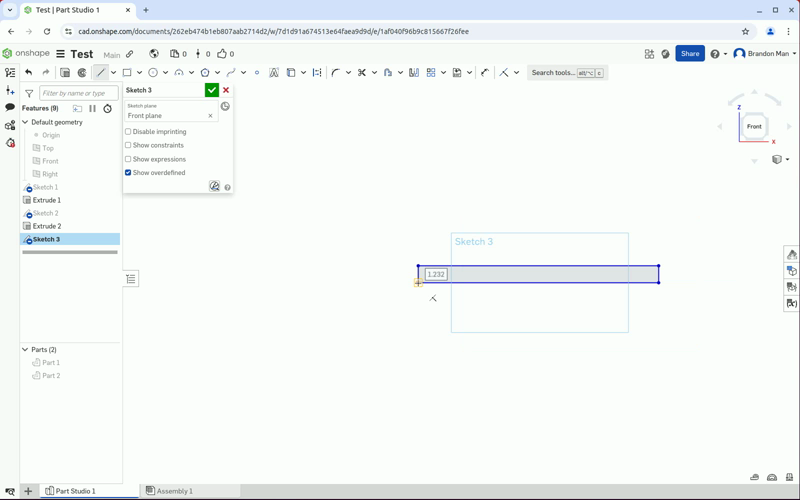
scroll(-6)
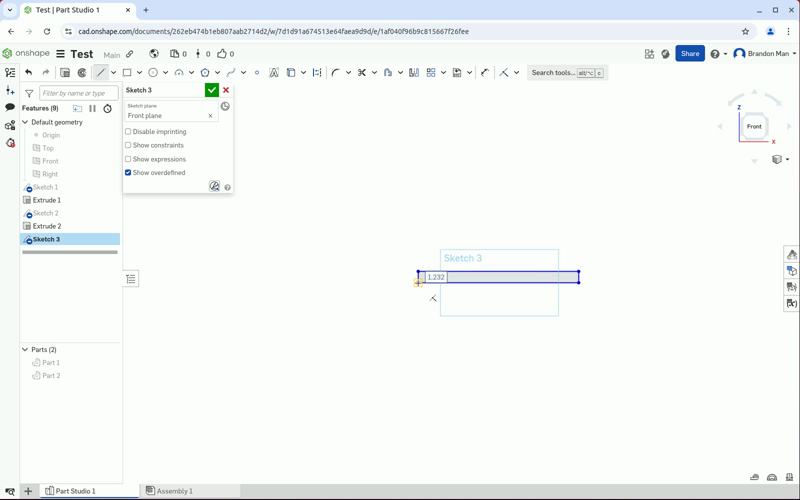
scroll(-6)
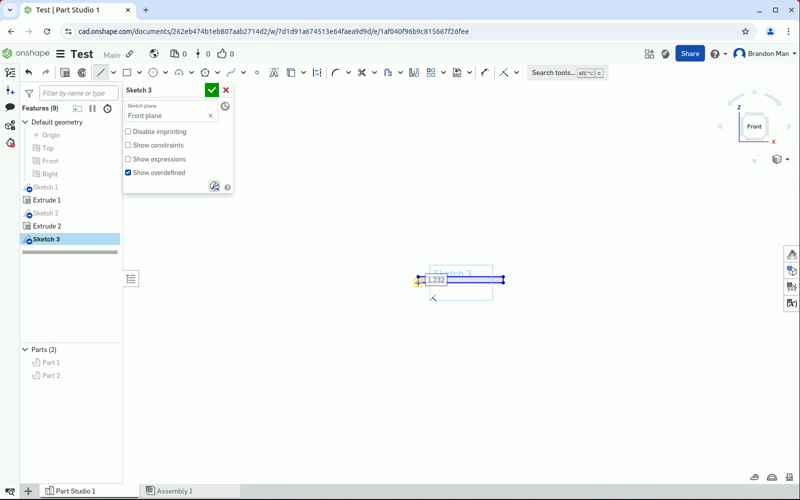
key(esc)
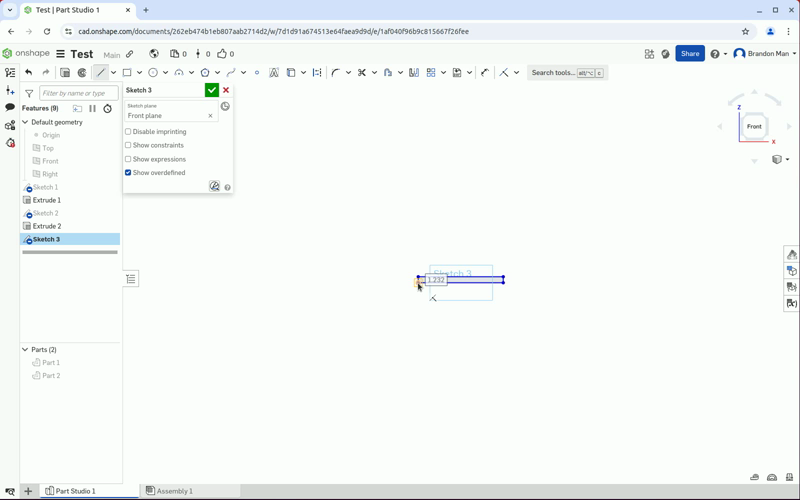
mouse_move(473, 279)
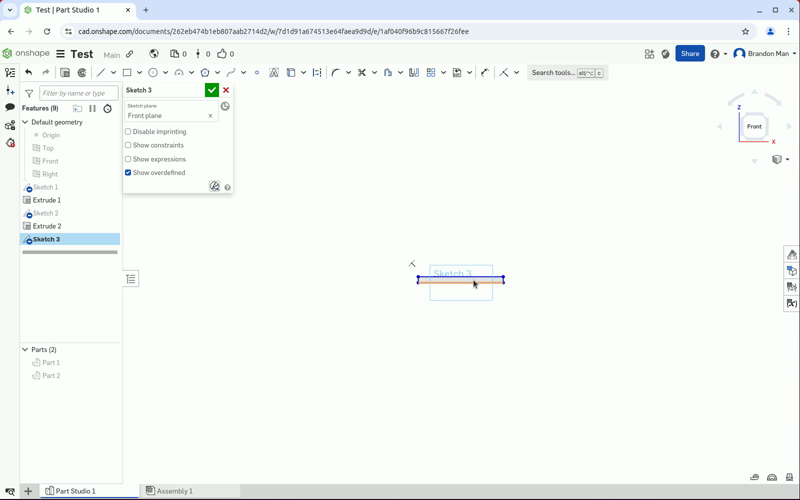
scroll(6)
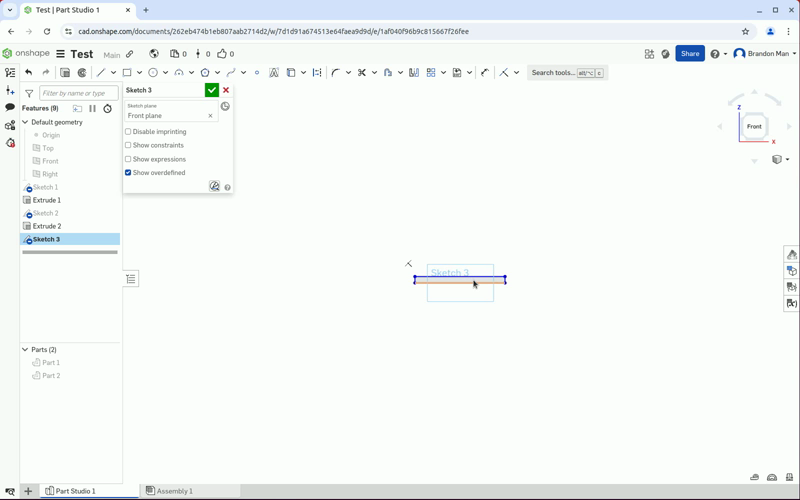
scroll(6)
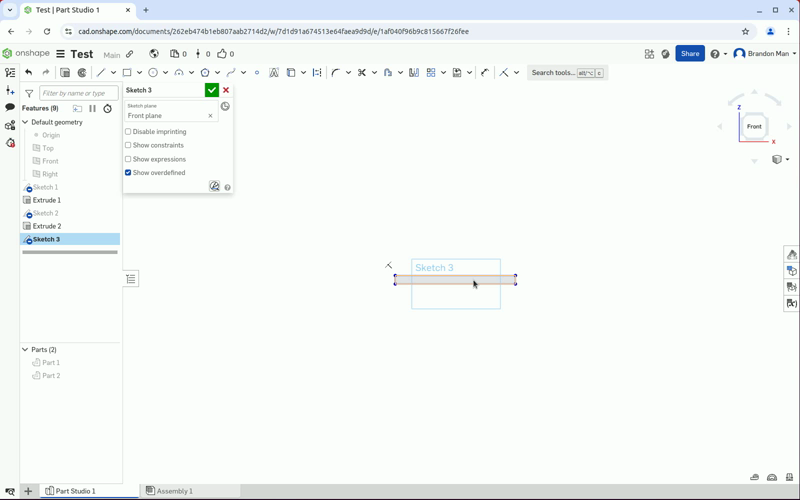
scroll(6)
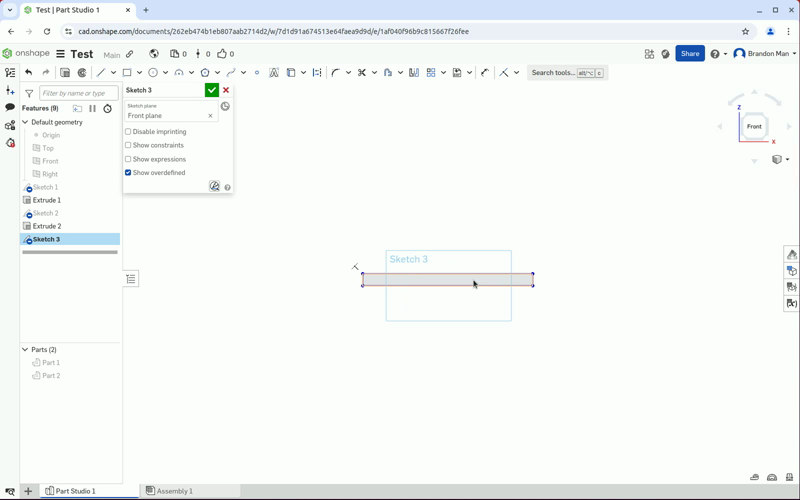
scroll(6)
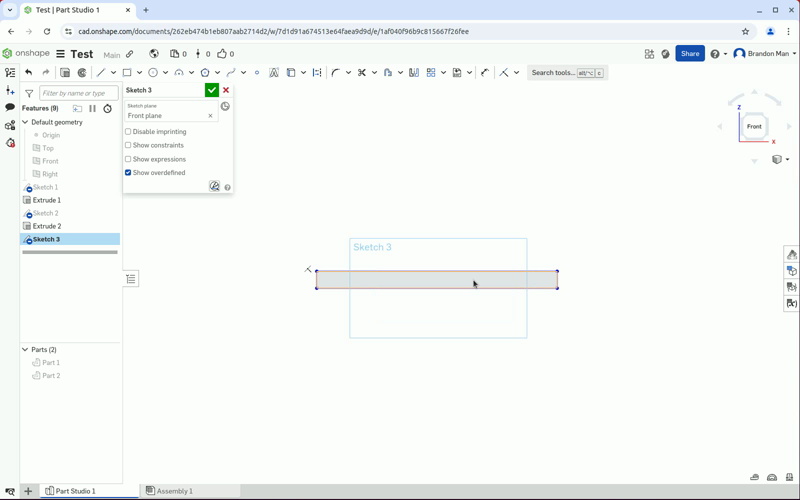
scroll(6)
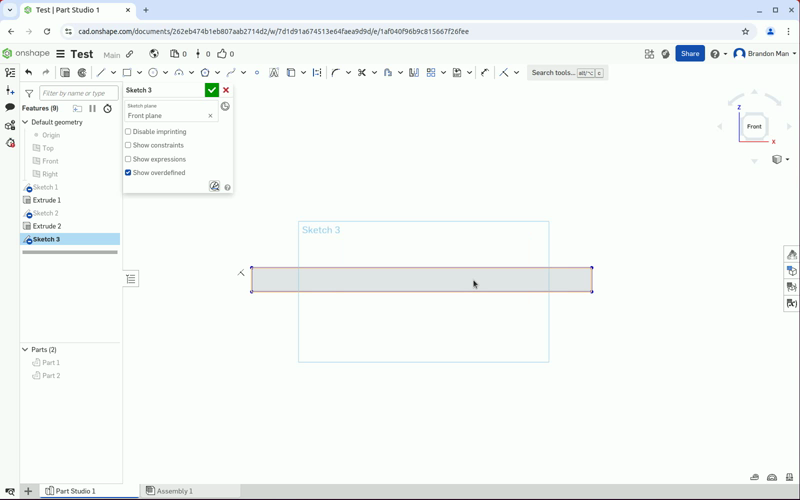
scroll(6)
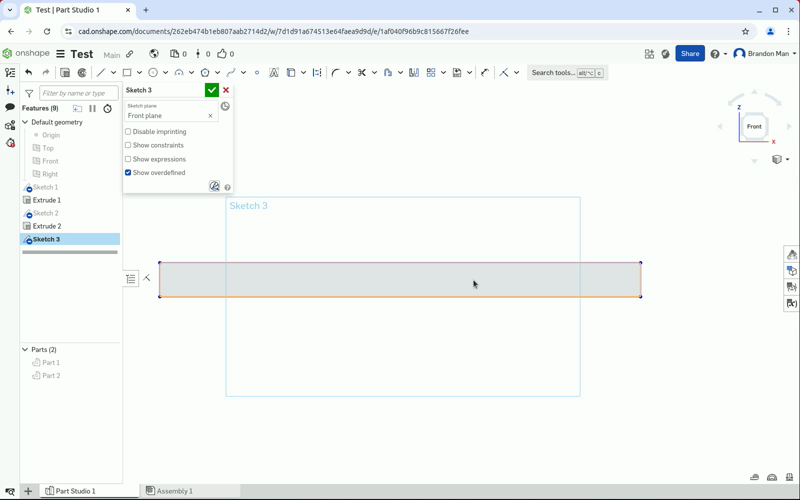
scroll(6)
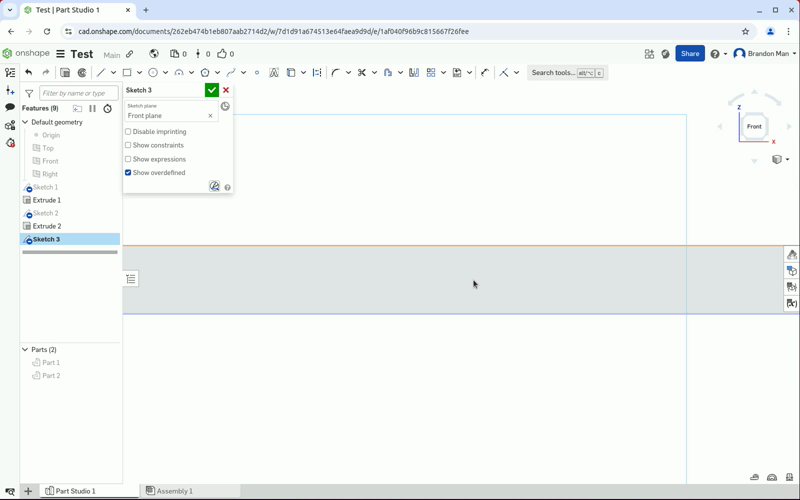
click(473, 279)
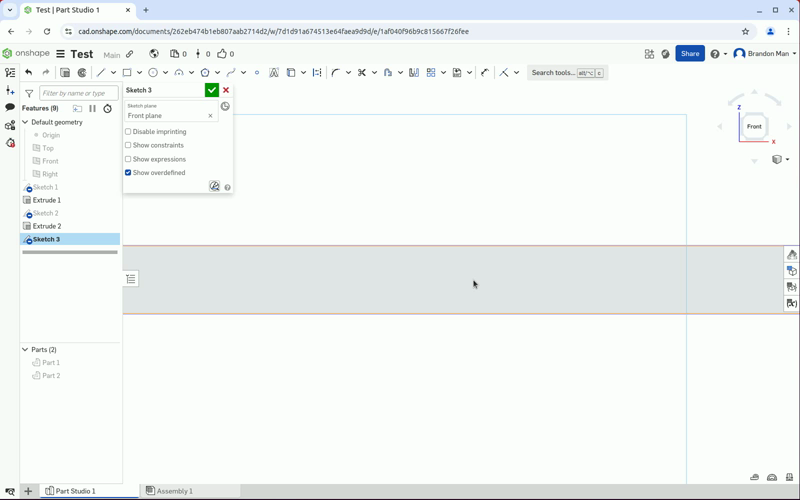
scroll(-6)
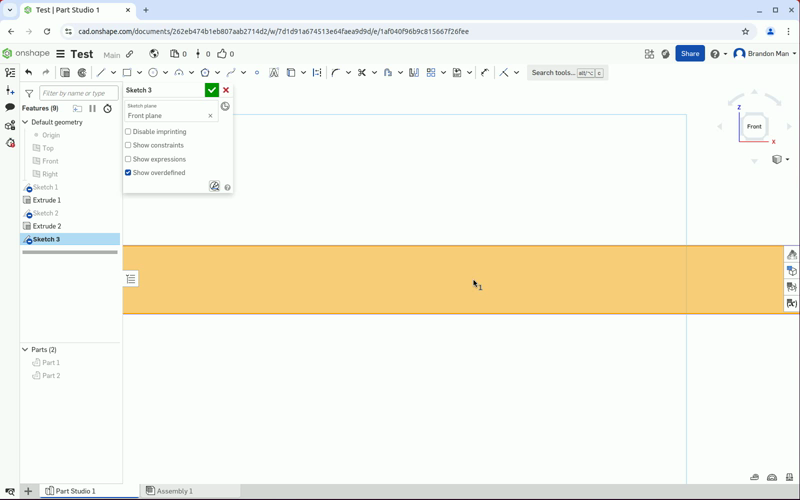
scroll(-6)
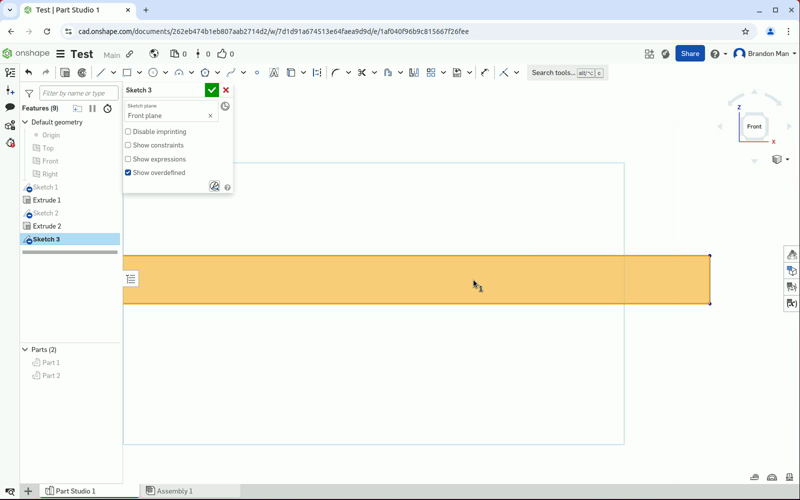
scroll(-6)
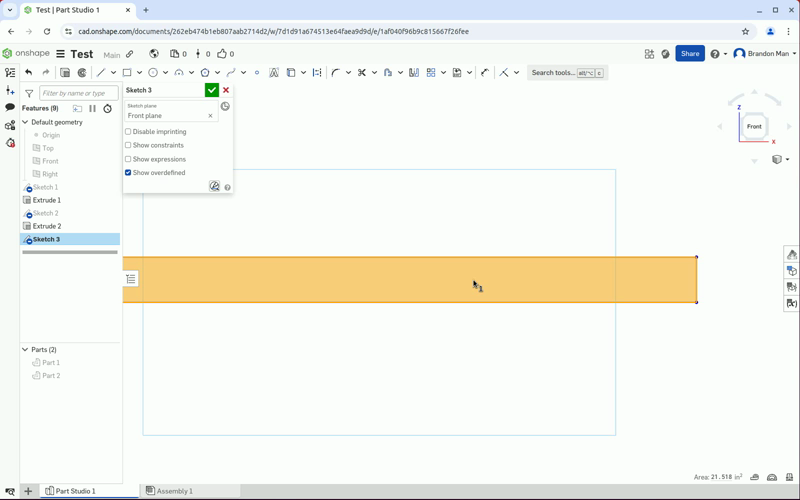
scroll(-6)
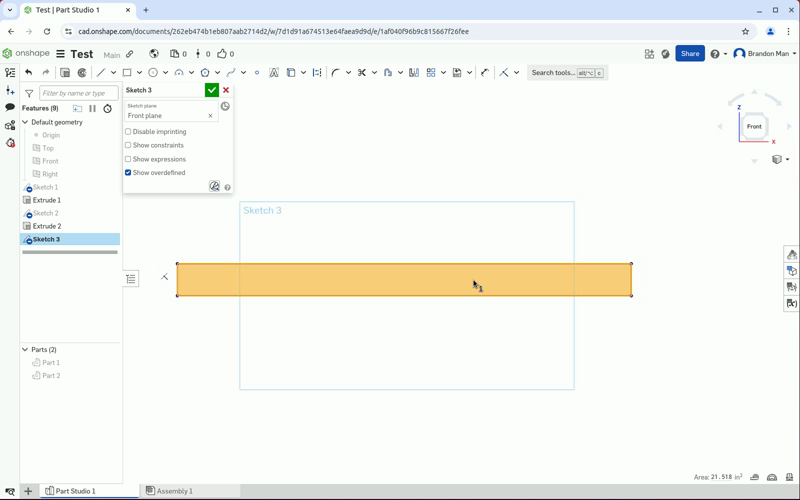
scroll(-6)
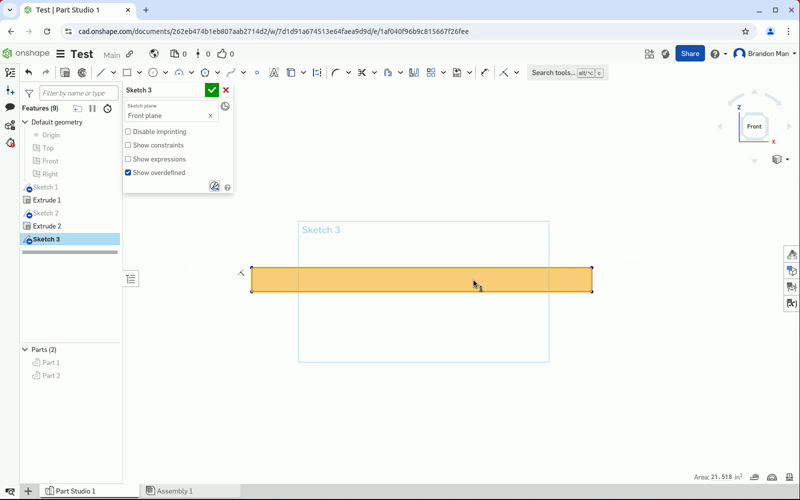
scroll(-6)
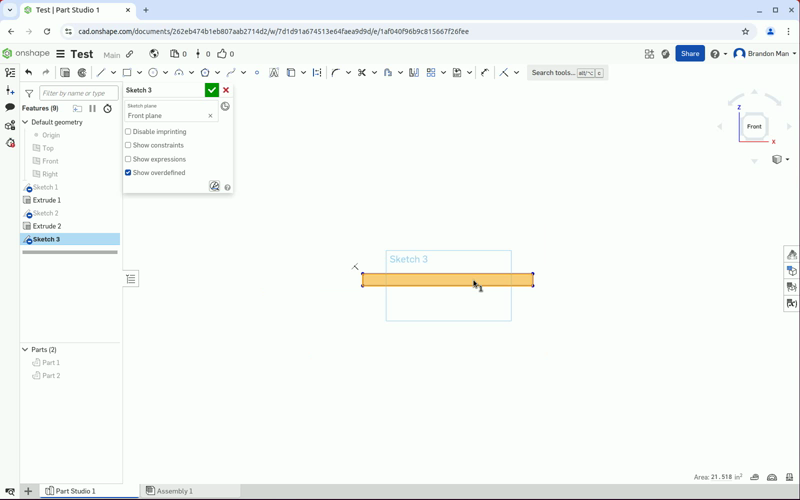
scroll(-6)
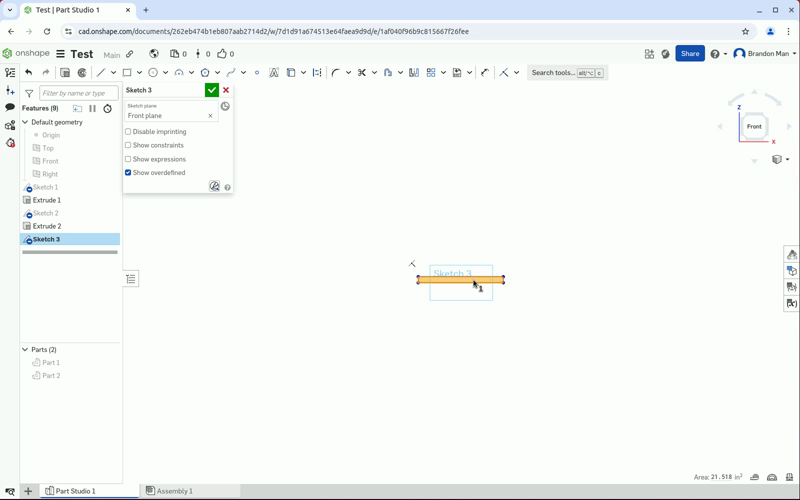
mouse_move(73, 352)
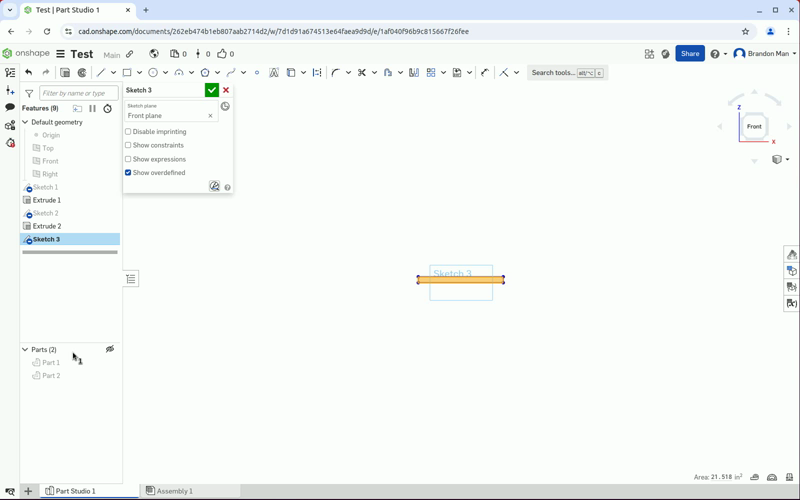
key(shift+y)
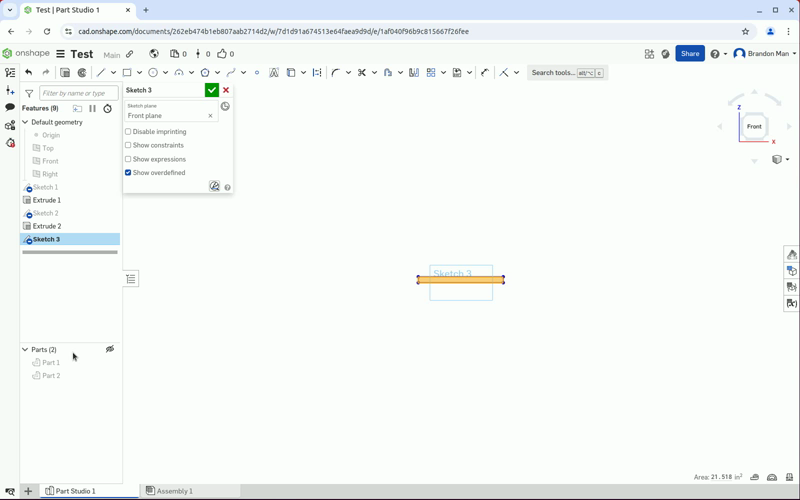
key(shift+e)
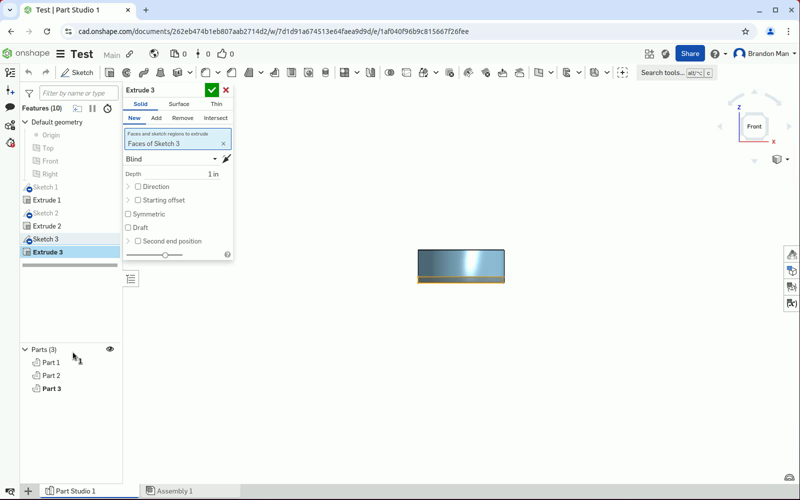
mouse_move(143, 106)
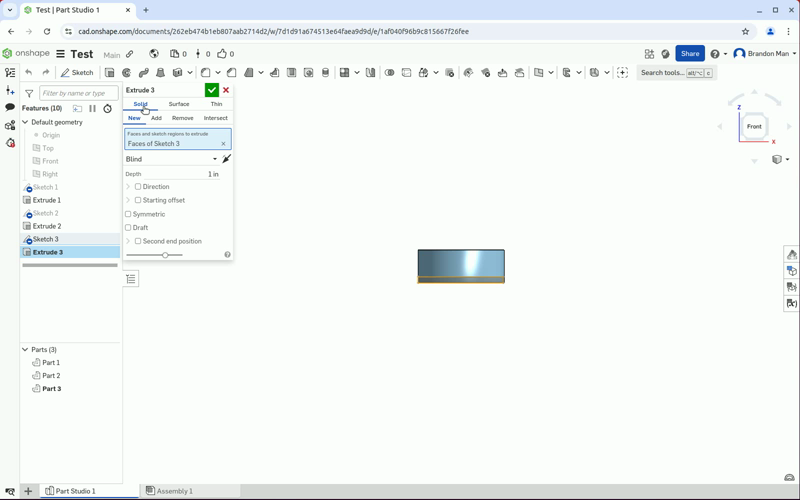
click(143, 106)
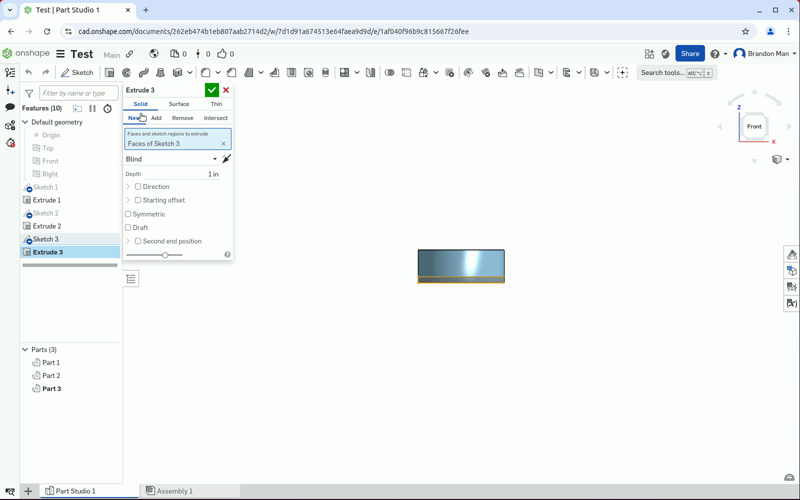
mouse_move(137, 120)
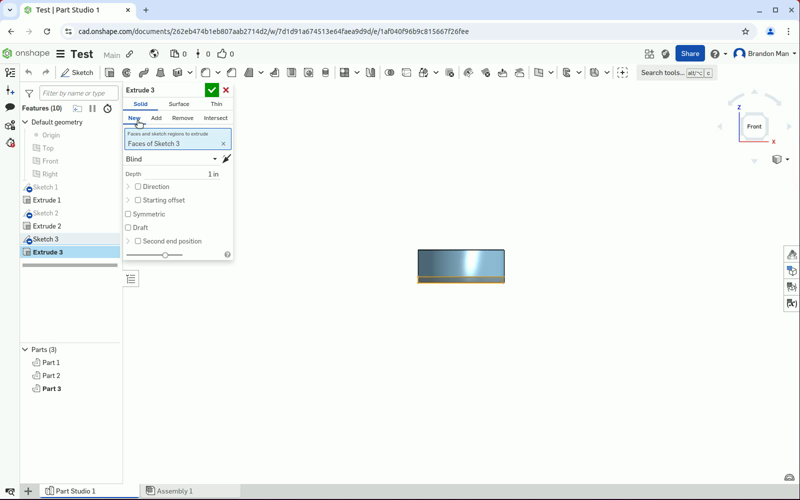
click(137, 120)
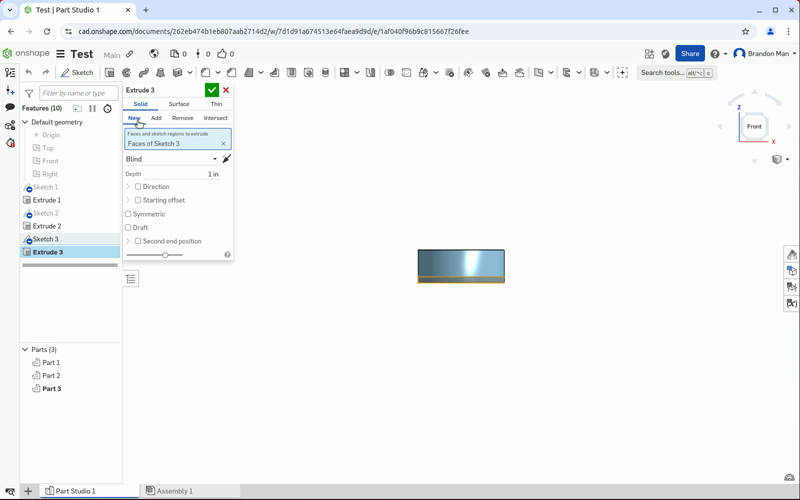
key(tab, 4)
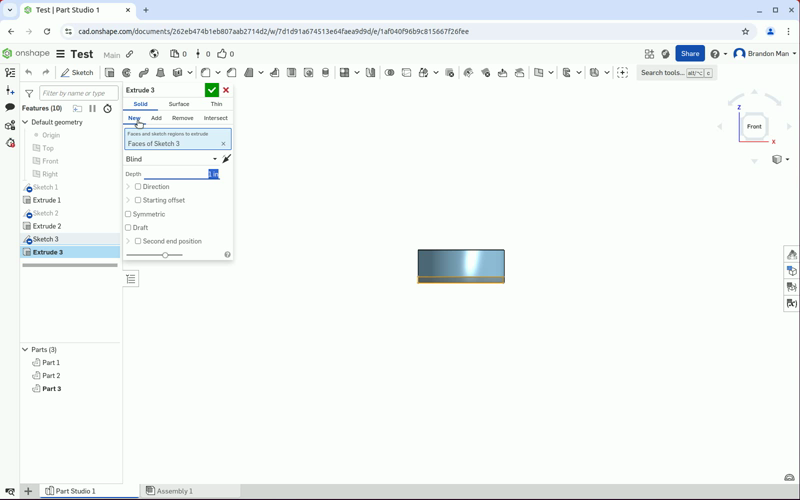
text(16.609)
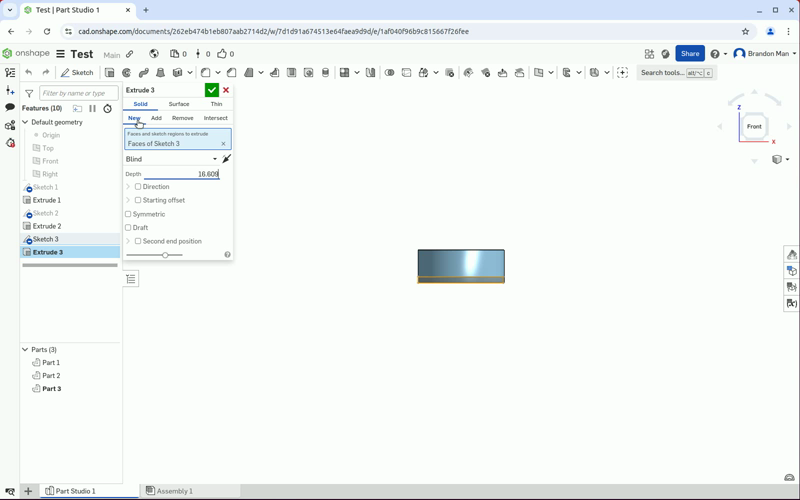
key(enter)
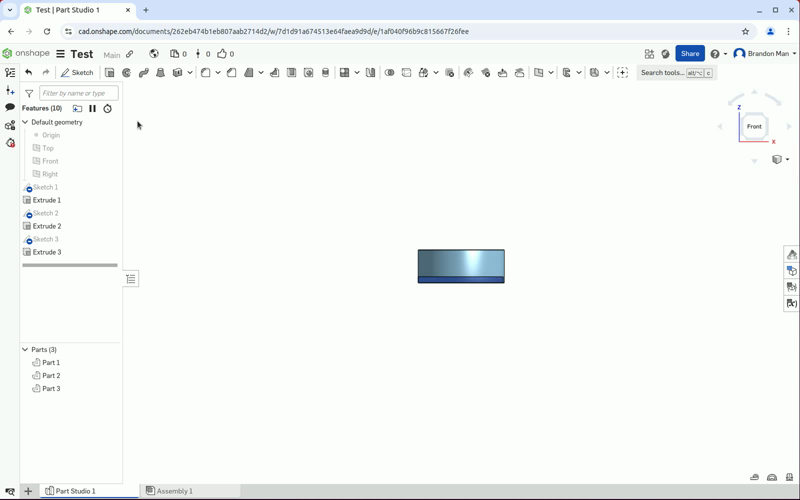
key(shift+h)
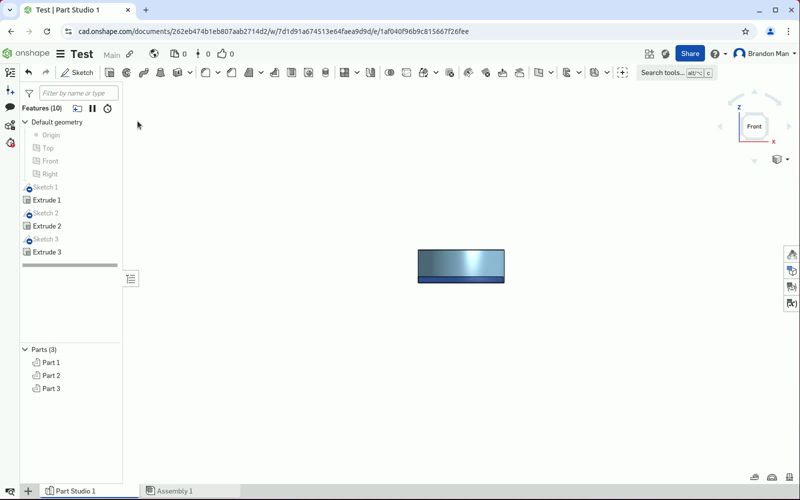
key(shift+h)
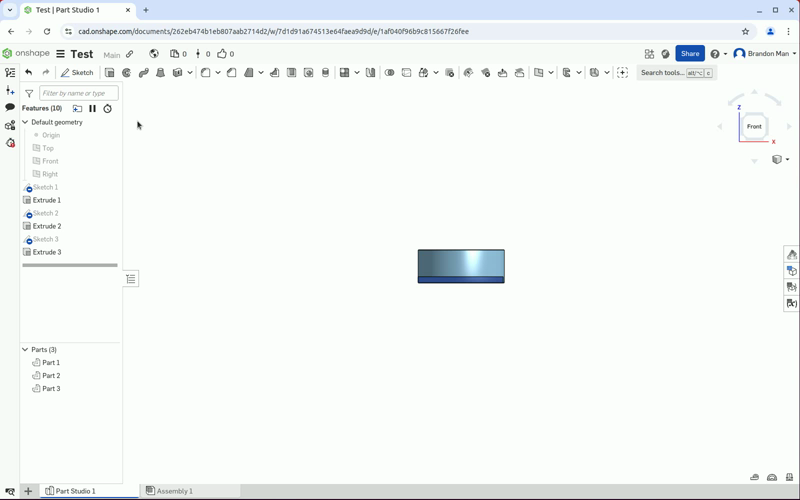
mouse_move(73, 189)
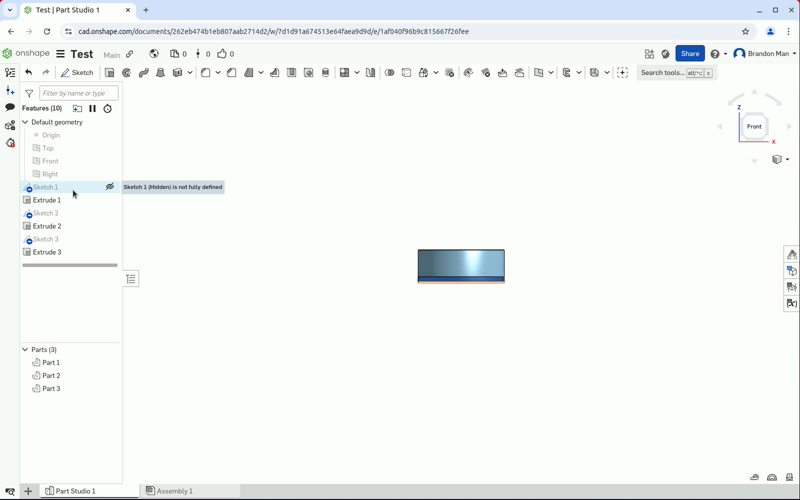
click(73, 189)
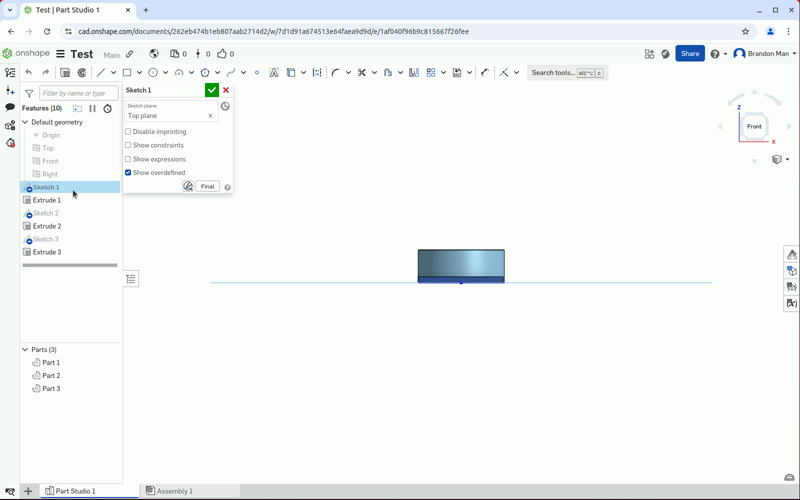
mouse_move(229, 92)
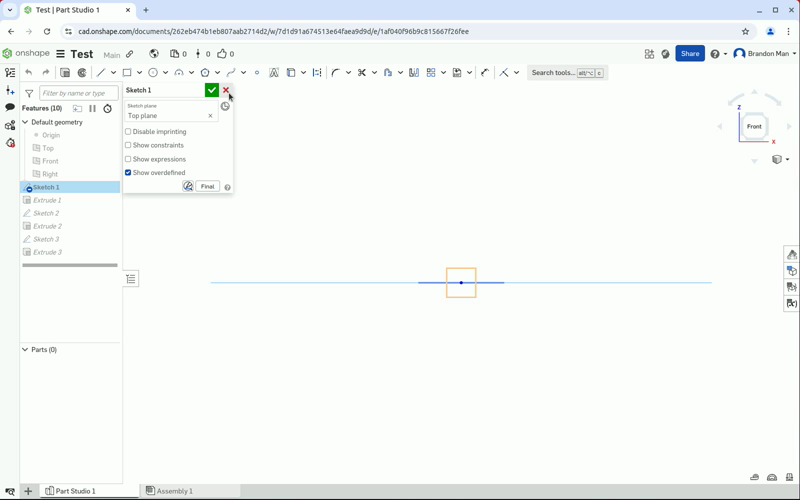
click(229, 92)
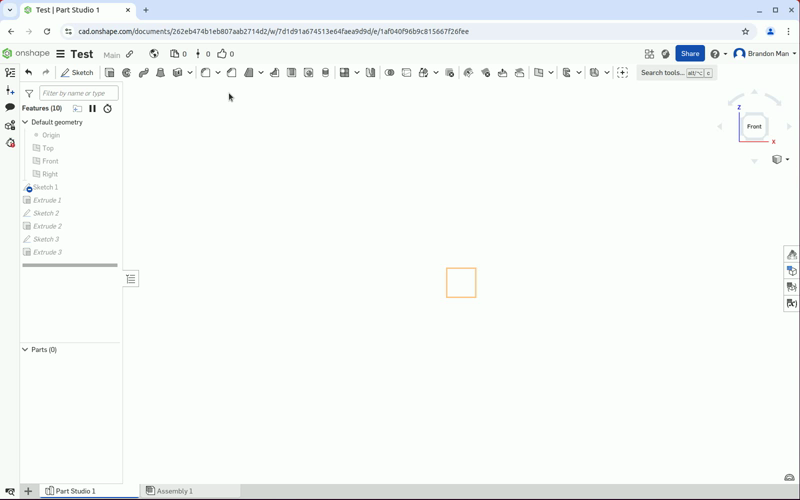
mouse_move(73, 352)
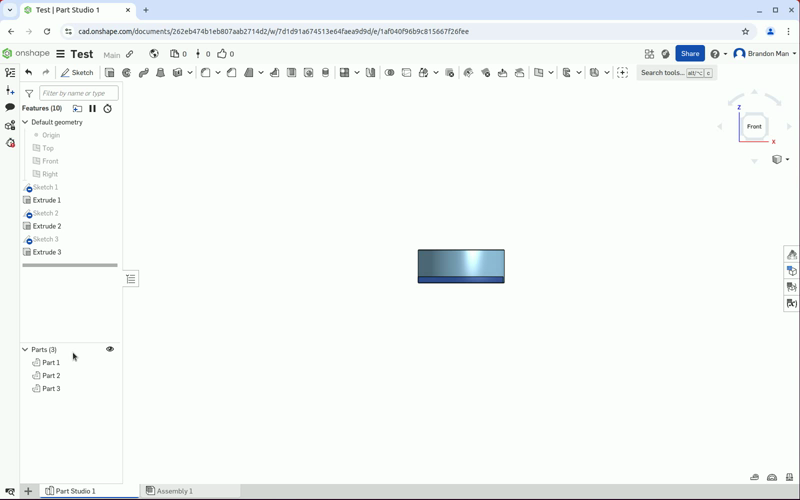
key(y)
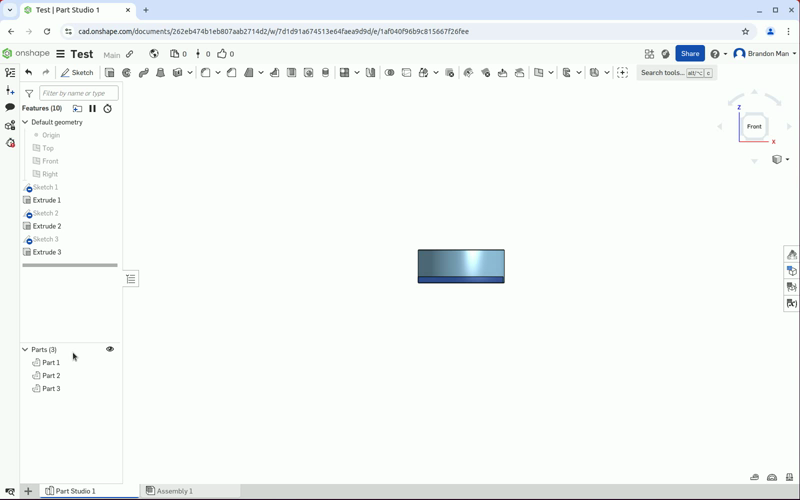
key(shift+p)
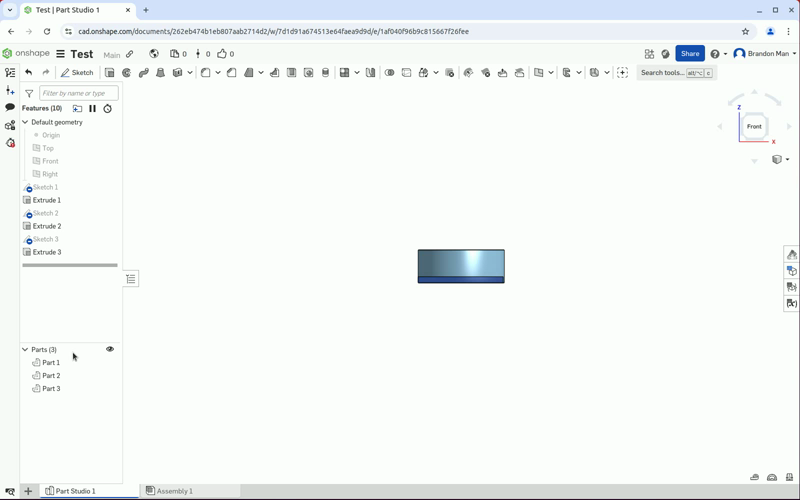
key(space)
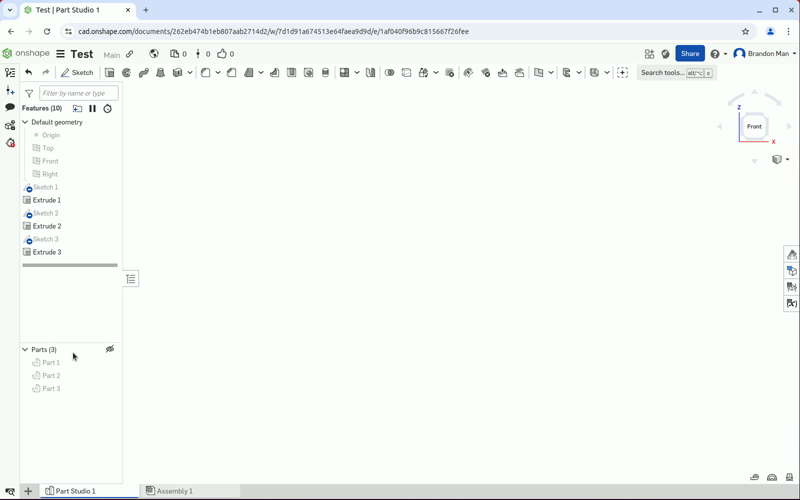
key_down(shift)
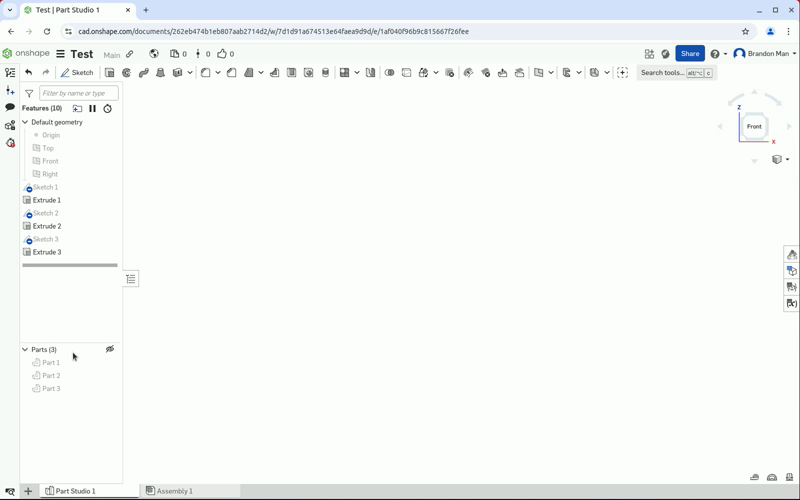
key(down)
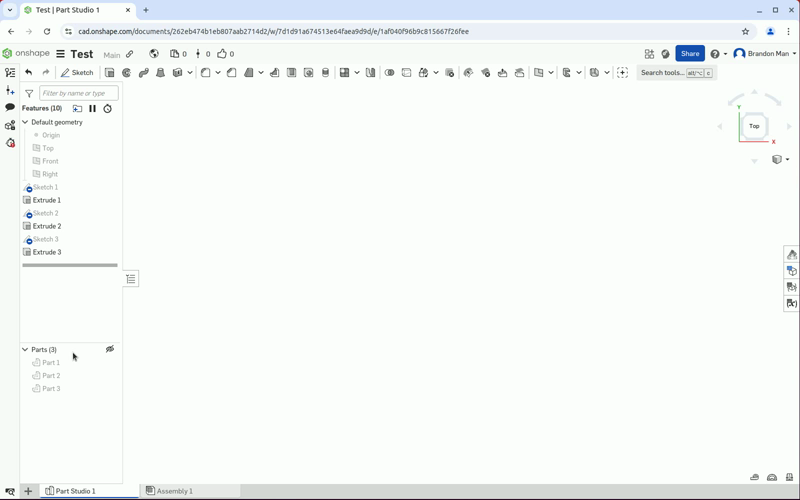
key_up(shift)
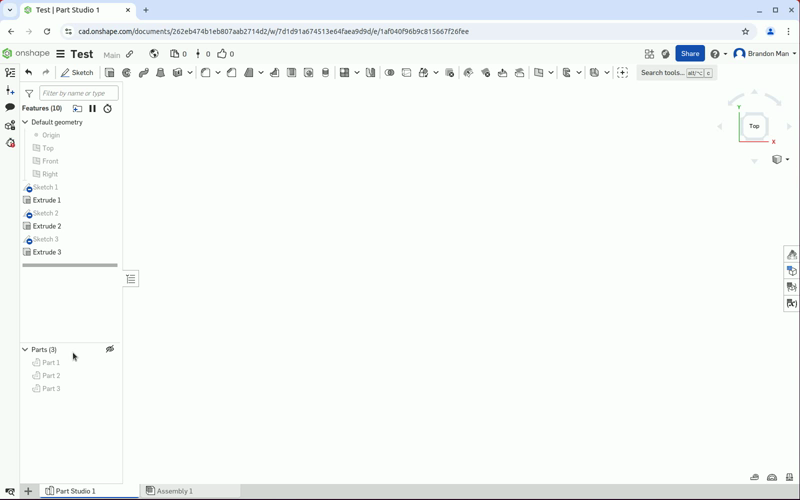
mouse_move(73, 352)
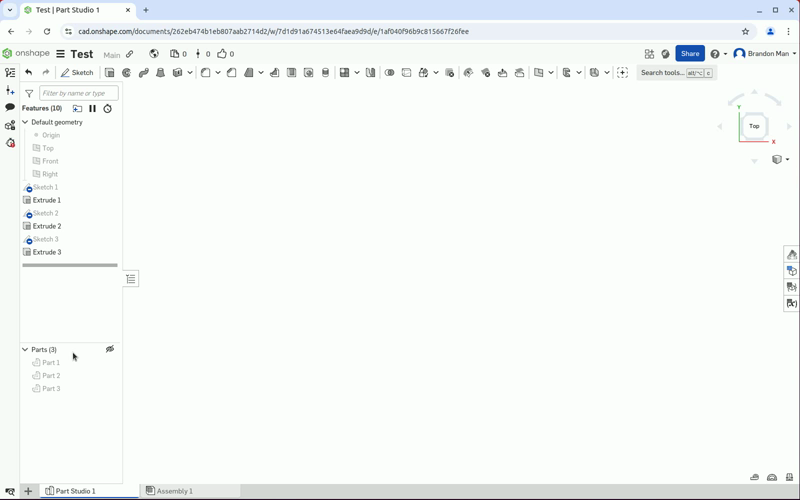
key(shift+y)
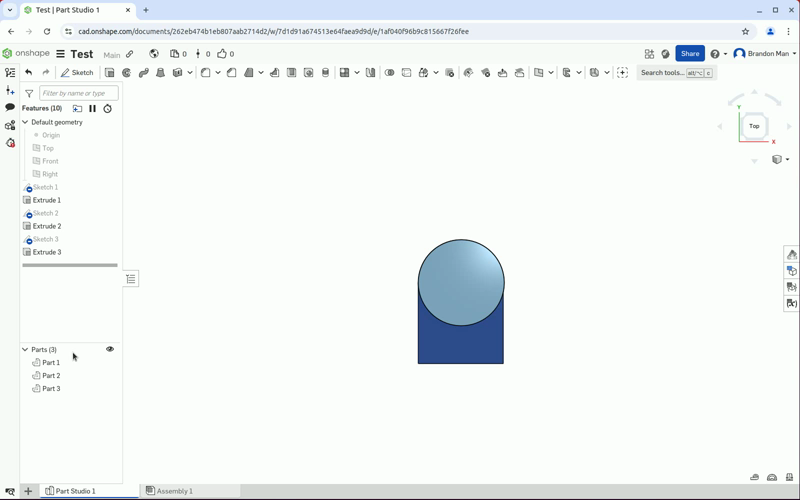
mouse_move(541, 75)
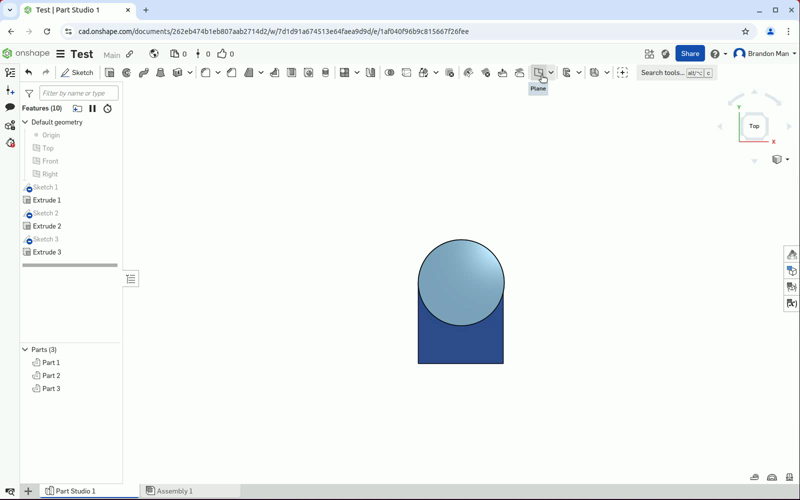
click(541, 75)
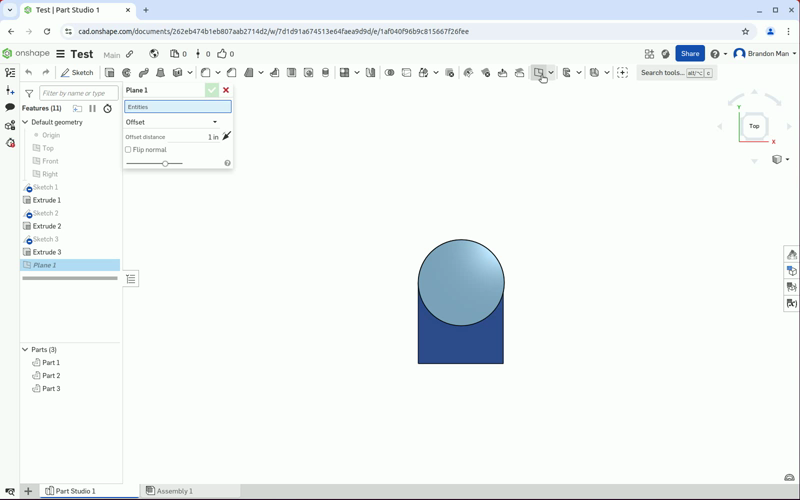
mouse_move(73, 150)
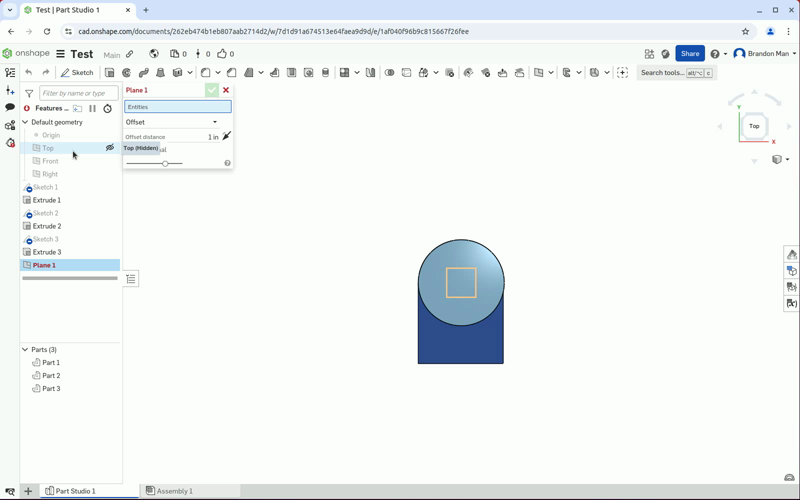
click(73, 150)
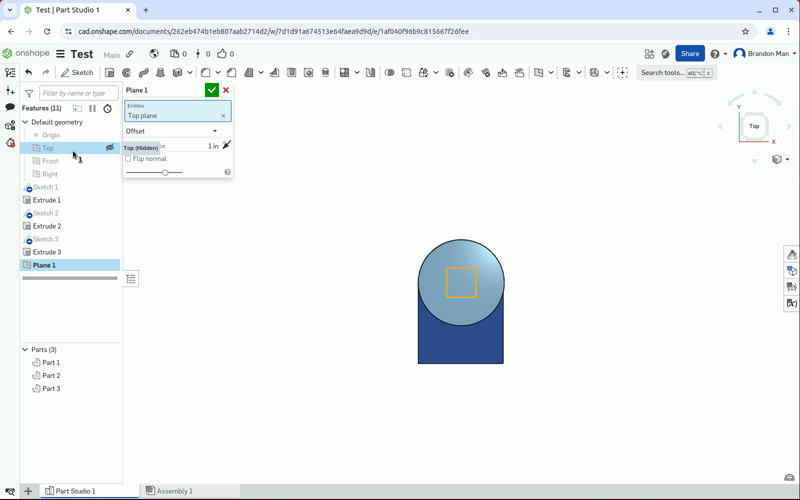
key(tab, 2)
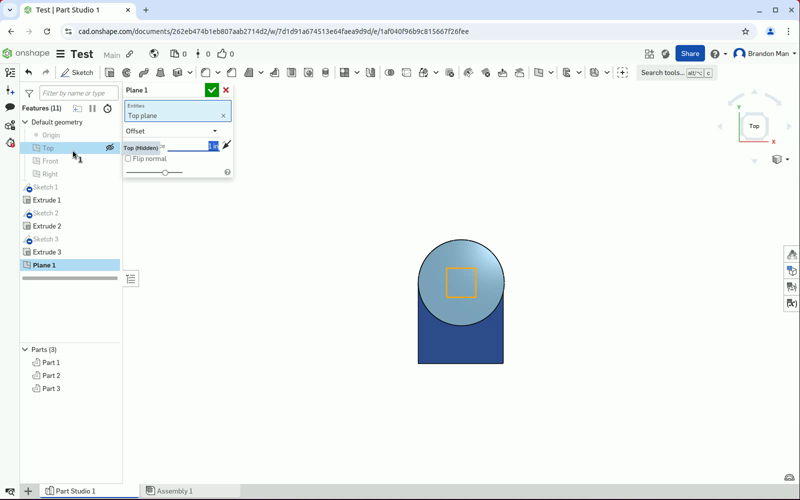
text(6.748)
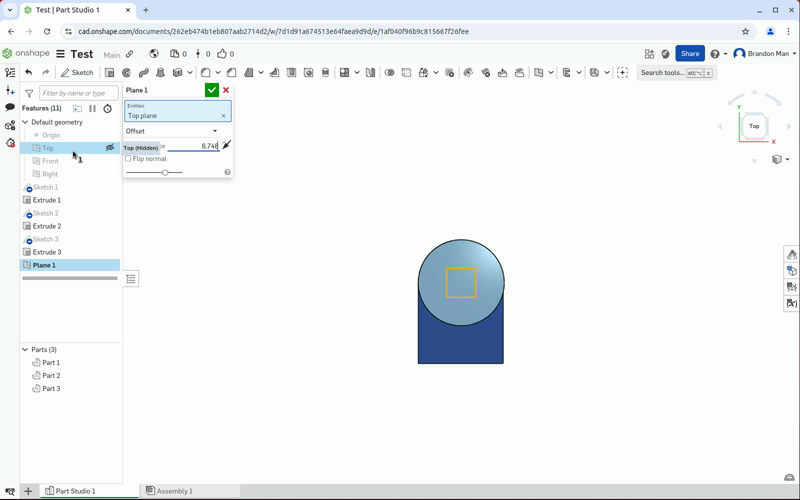
key(enter, 2)
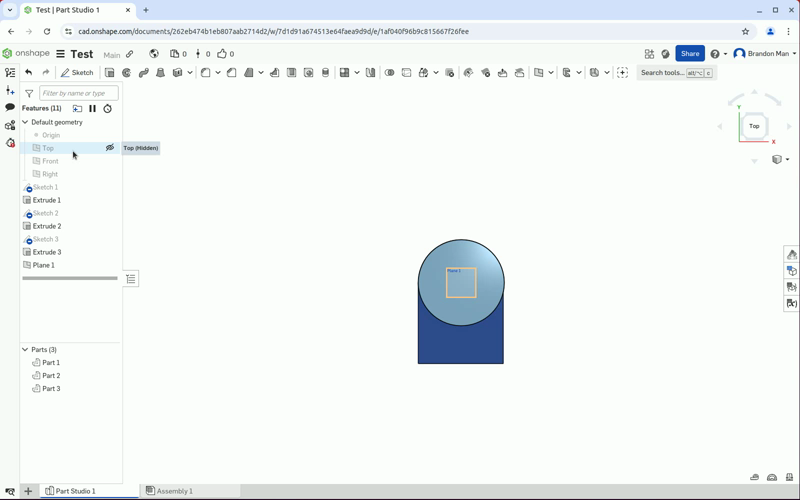
key(shift+s)
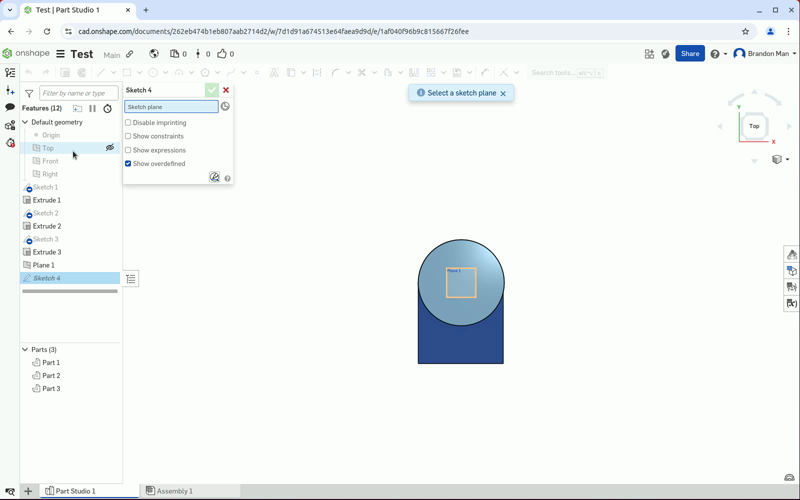
mouse_move(73, 267)
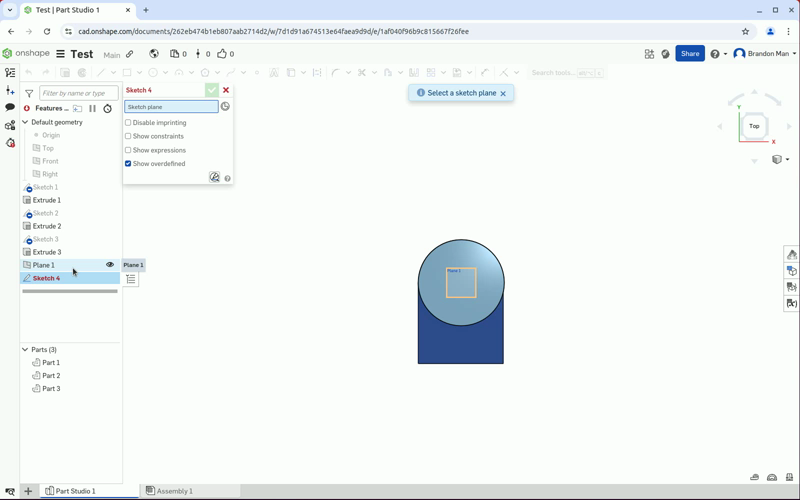
click(73, 267)
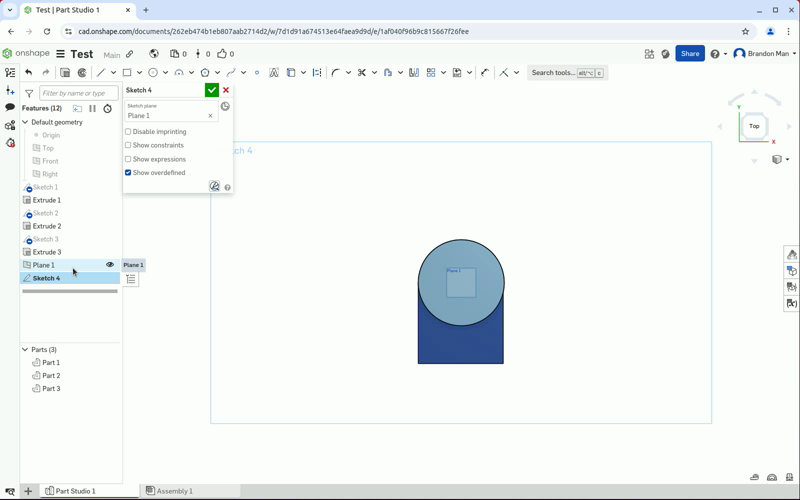
mouse_move(73, 352)
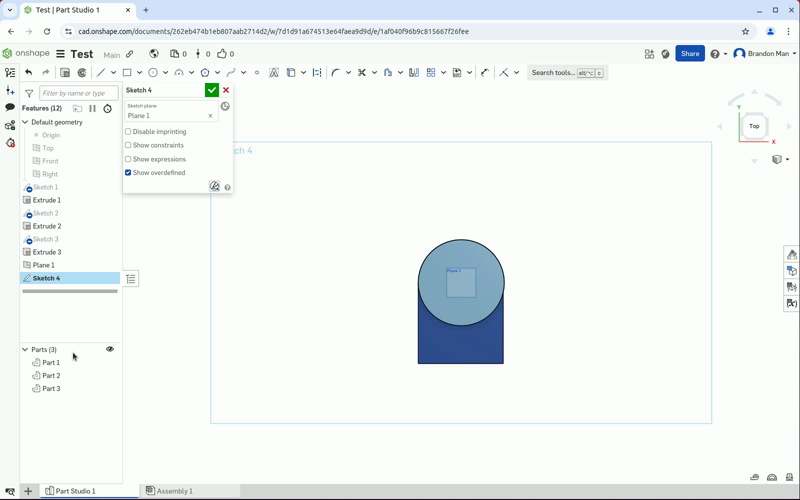
key(y)
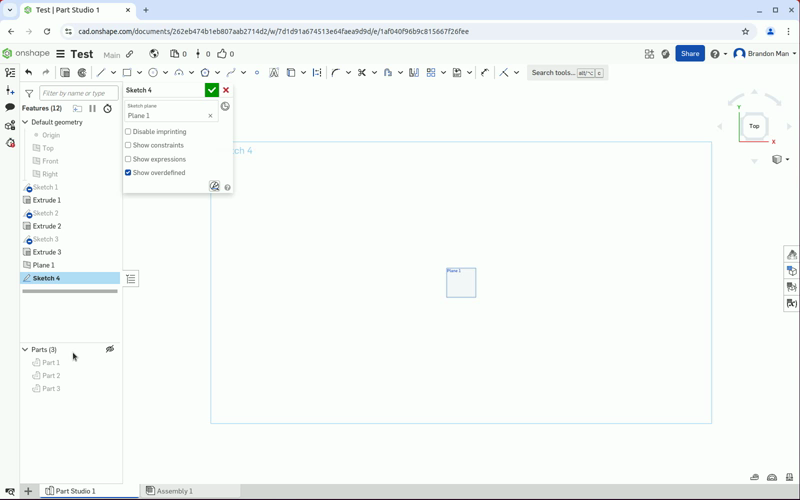
key(c)
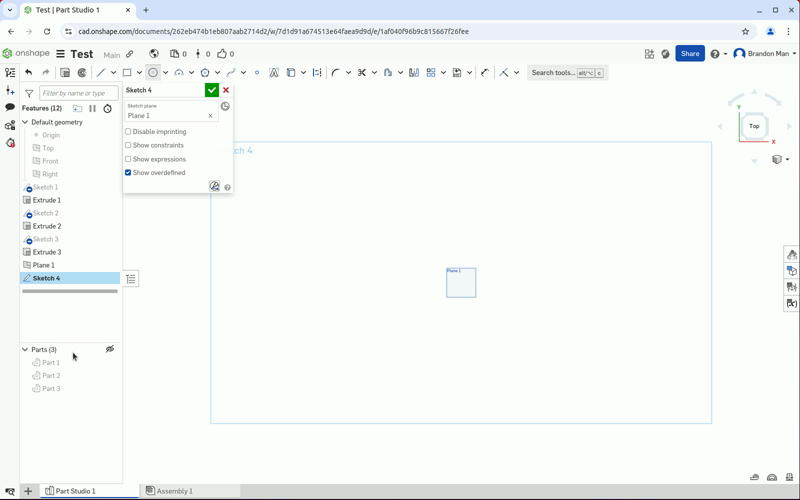
key_down(shift)
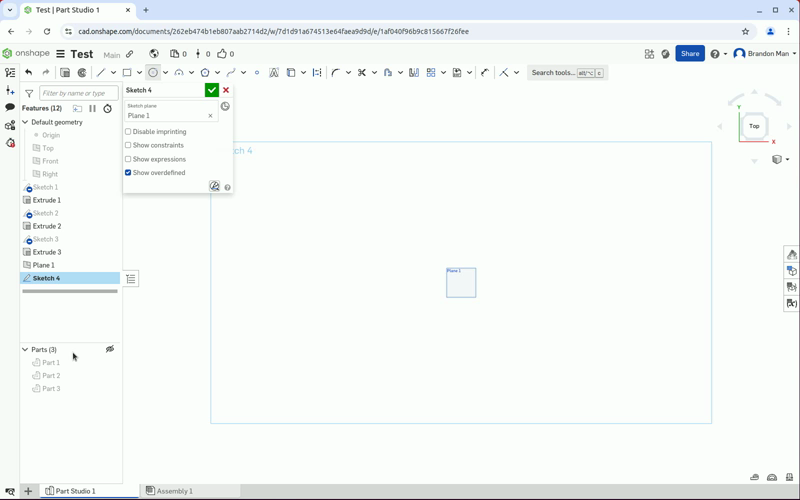
mouse_move(461, 282)
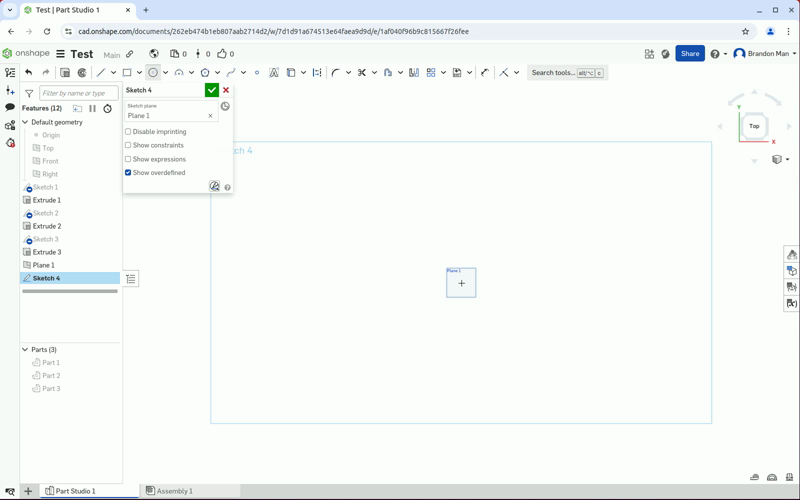
click(461, 282)
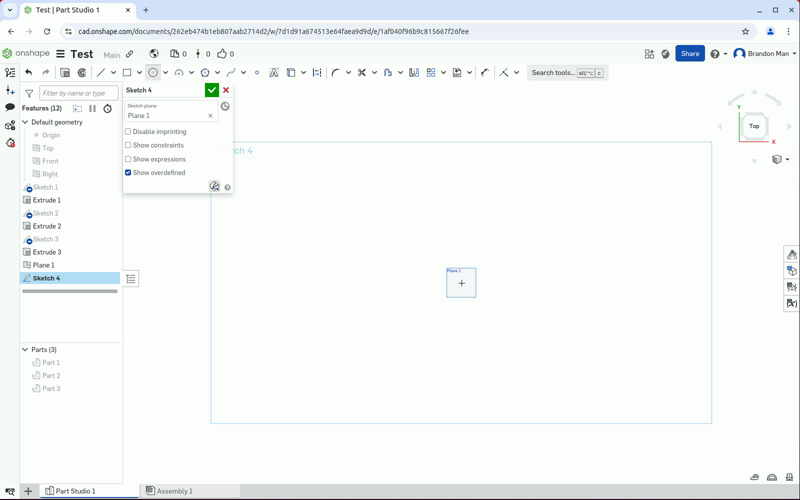
key_up(shift)
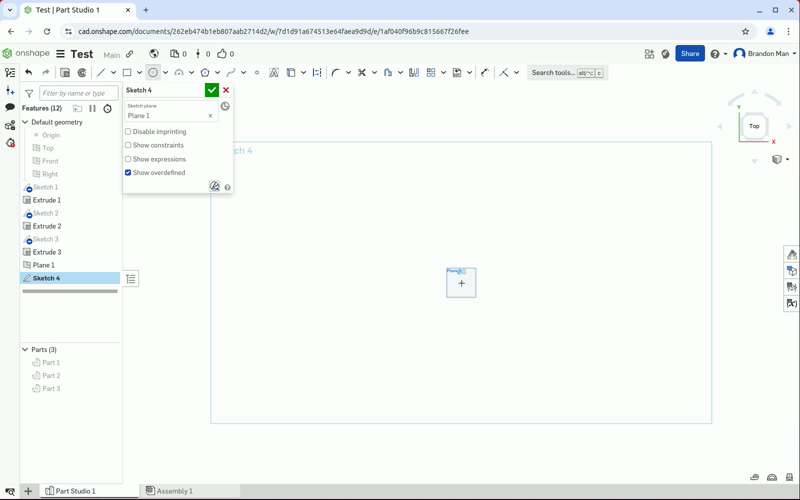
mouse_move(498, 282)
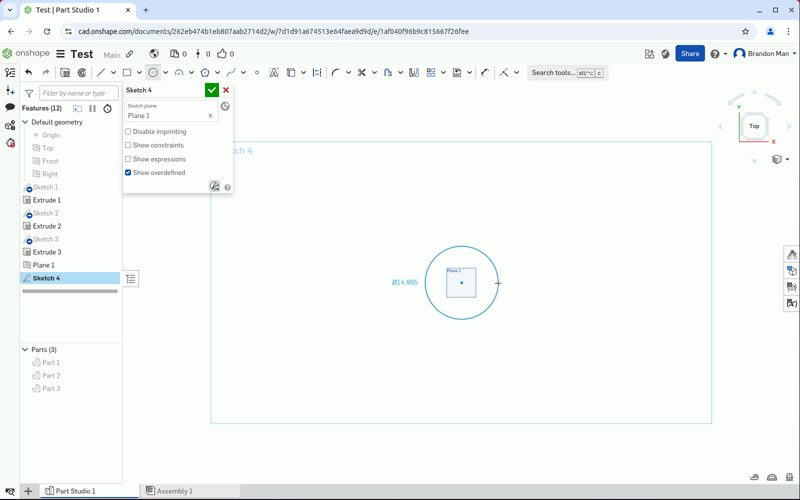
click(498, 282)
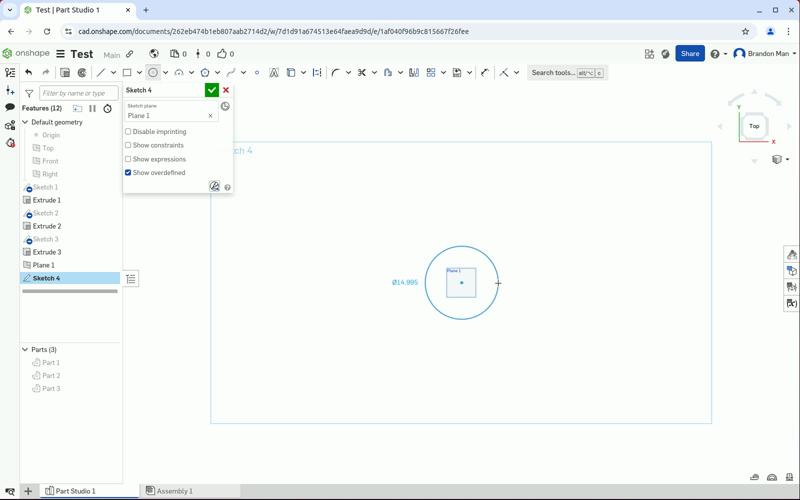
key(esc)
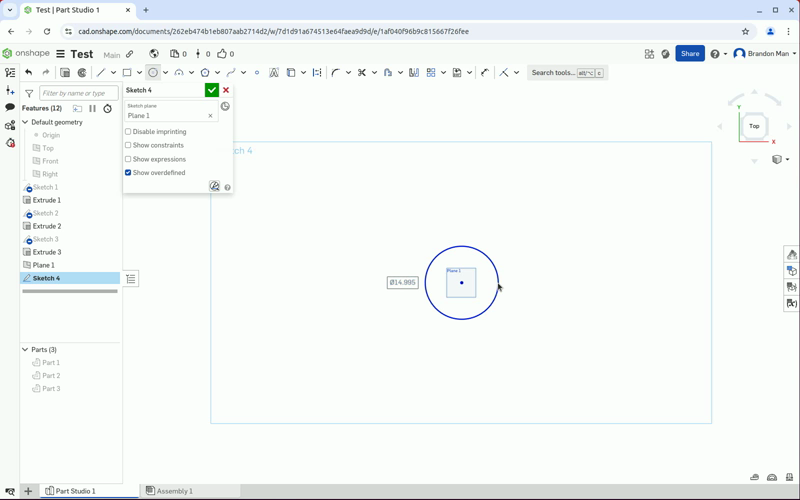
mouse_move(471, 312)
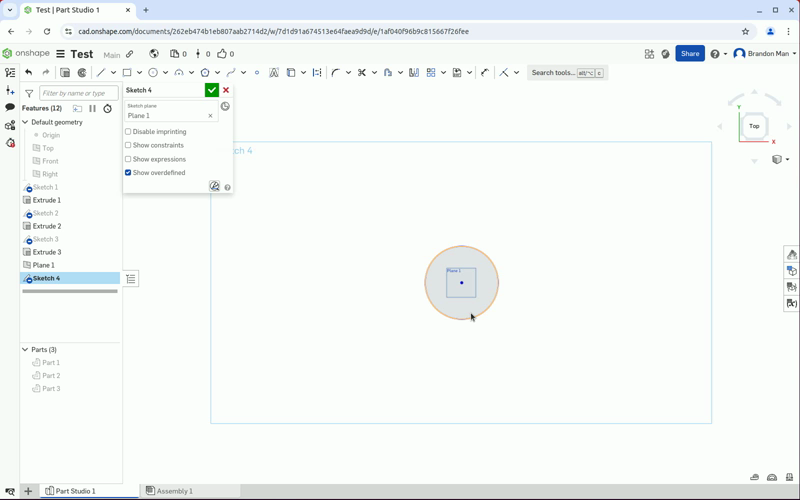
click(471, 312)
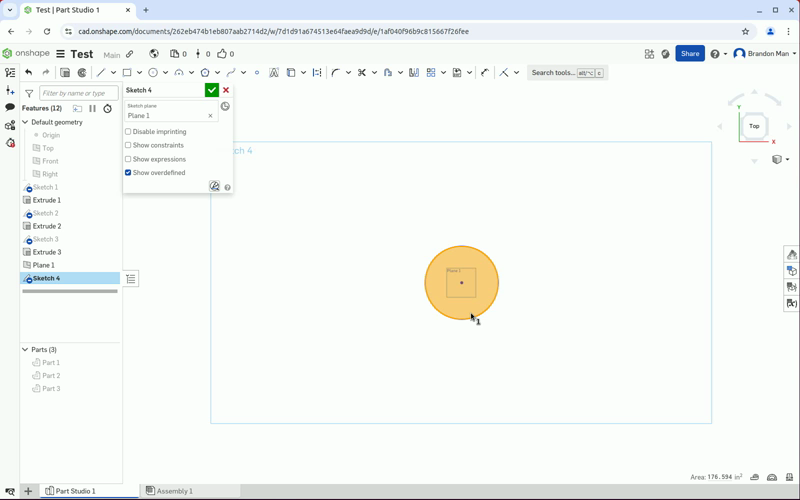
mouse_move(73, 352)
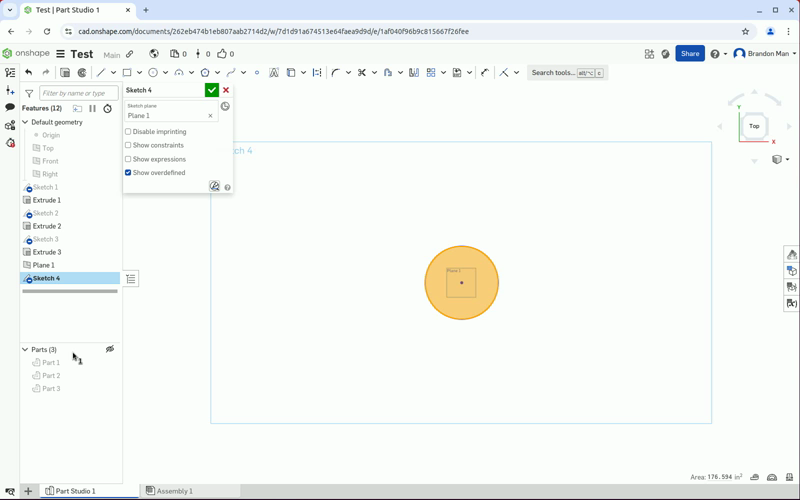
key(shift+y)
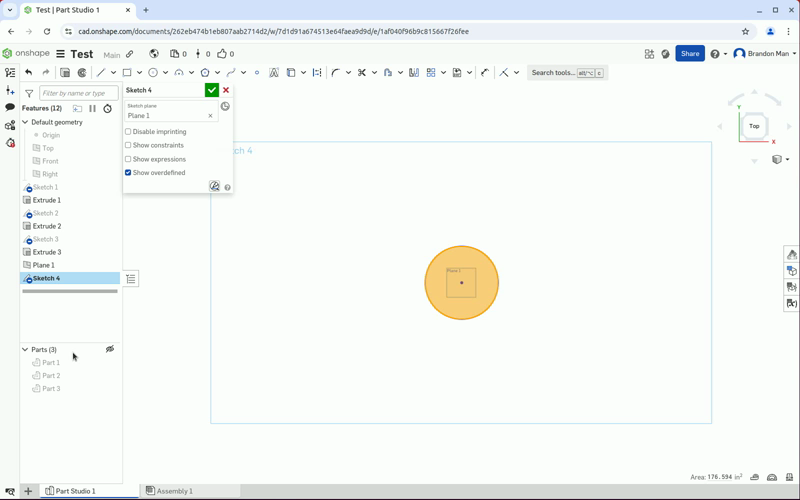
key(shift+e)
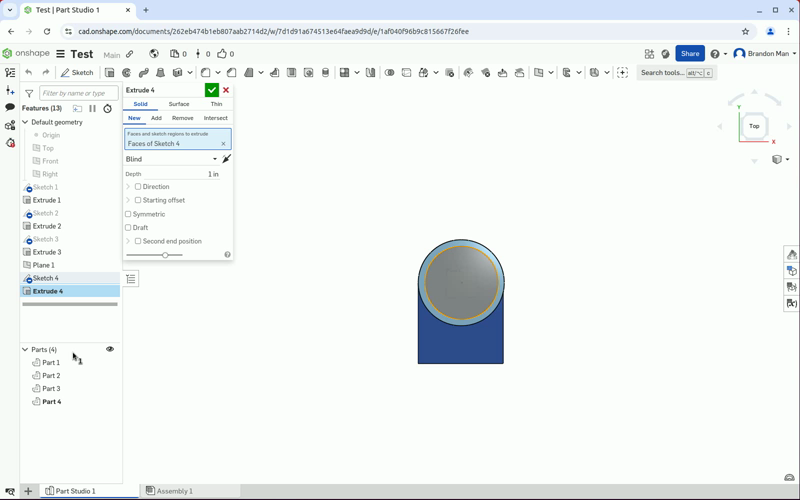
mouse_move(143, 106)
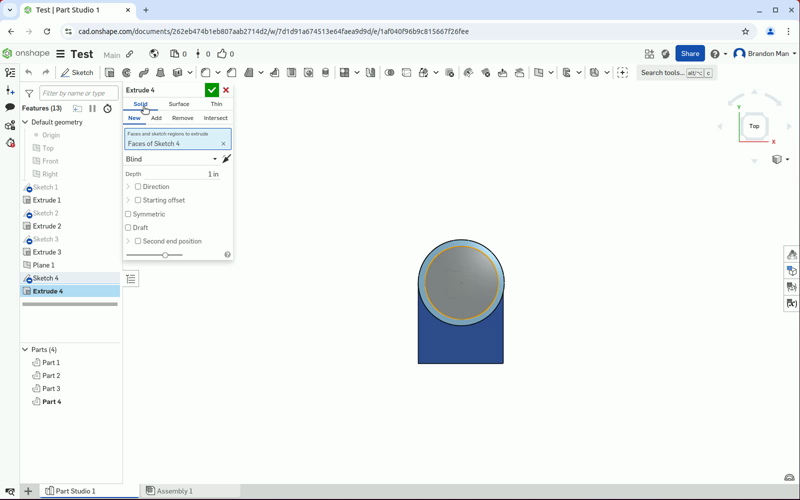
click(143, 106)
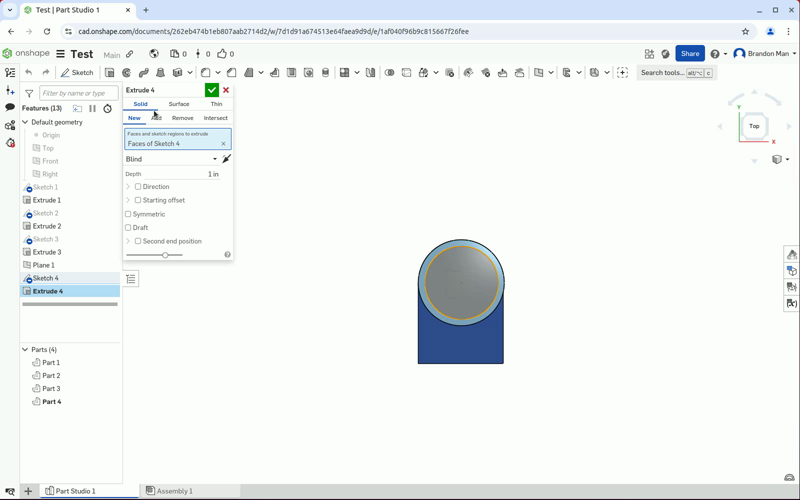
mouse_move(186, 120)
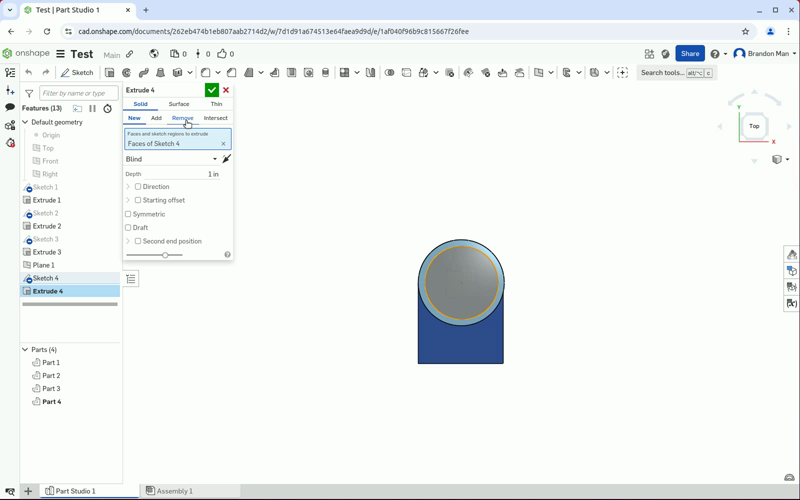
click(186, 120)
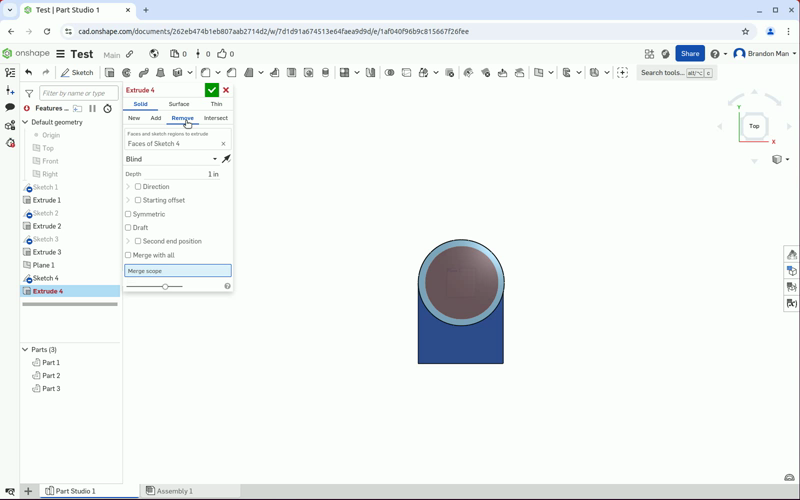
key(tab, 4)
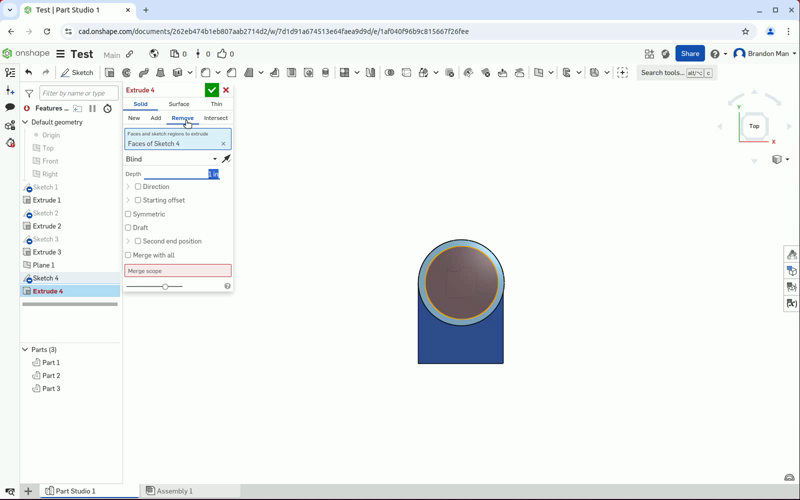
text(6.74)
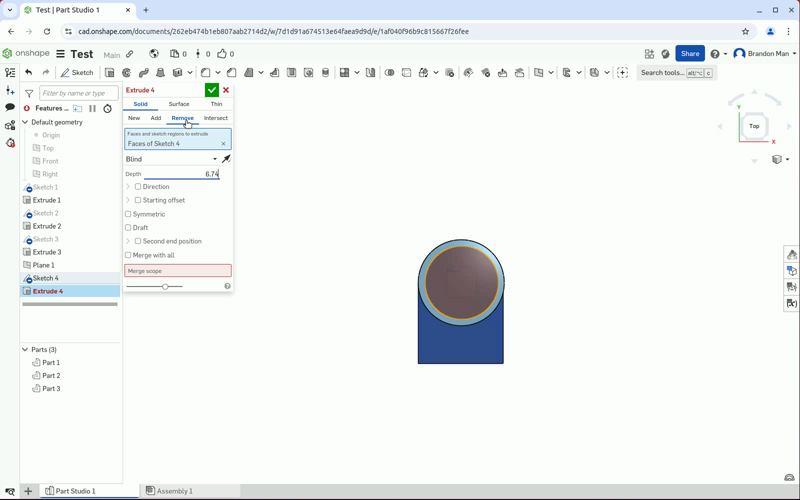
key(tab, 6)
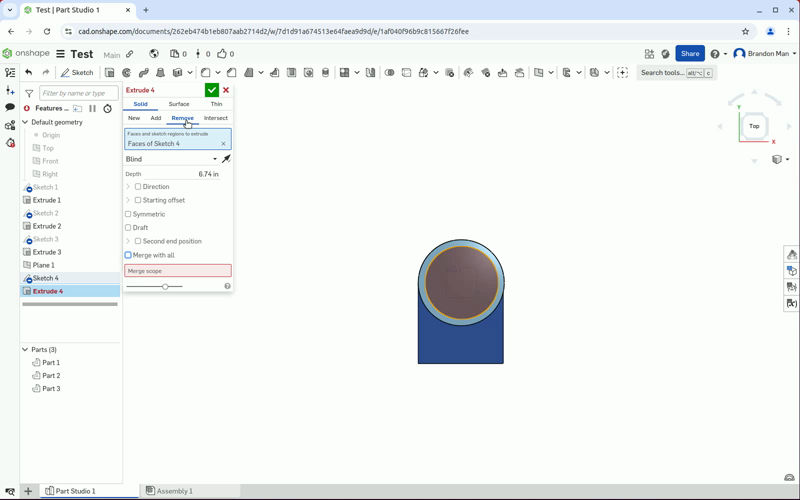
key(space)
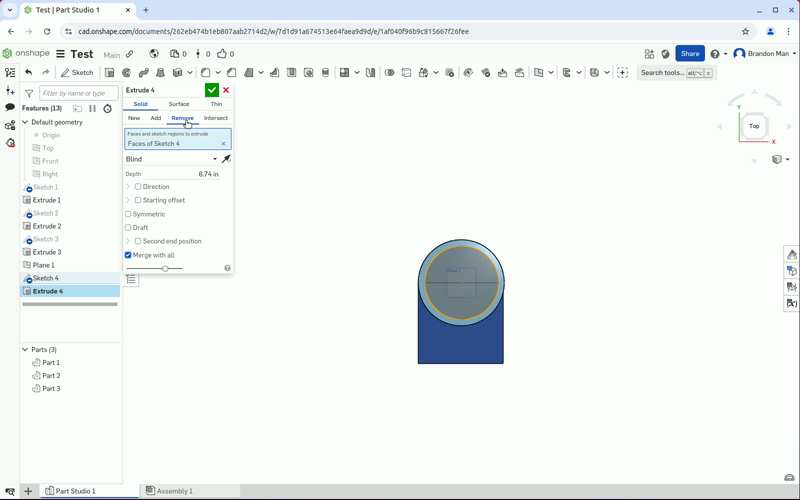
key(enter)
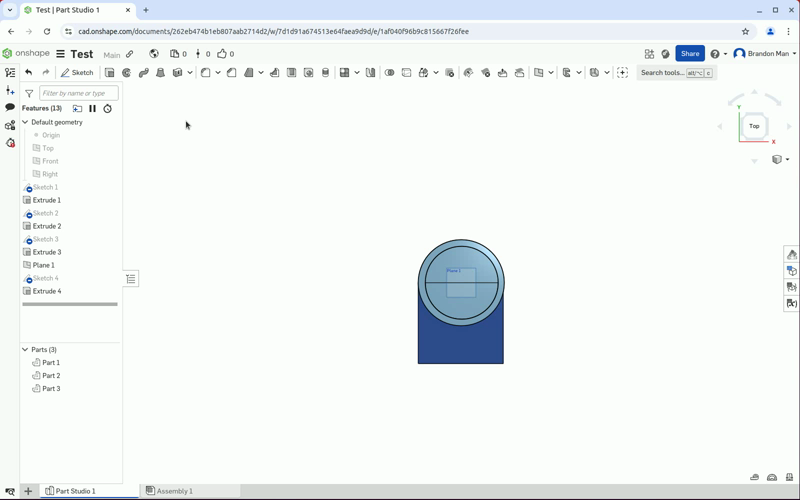
key(shift+h)
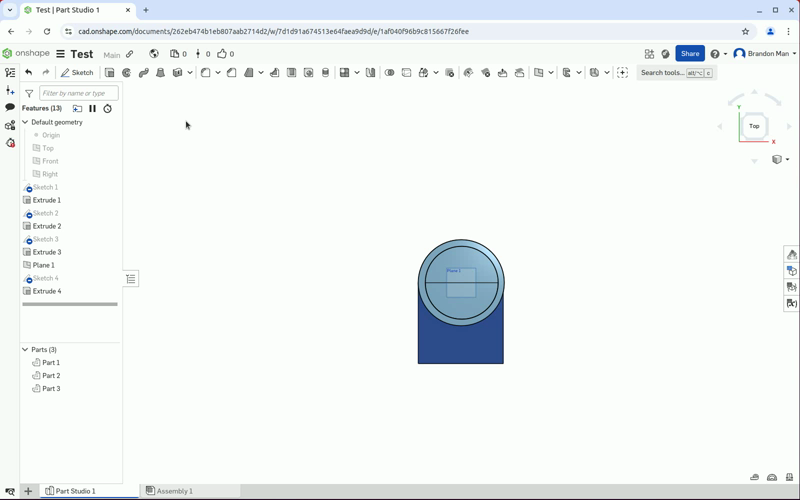
key(shift+h)
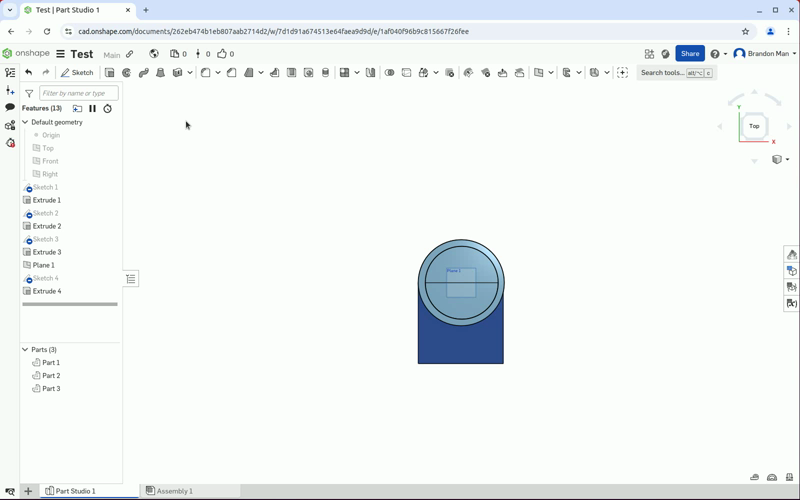
mouse_move(73, 189)
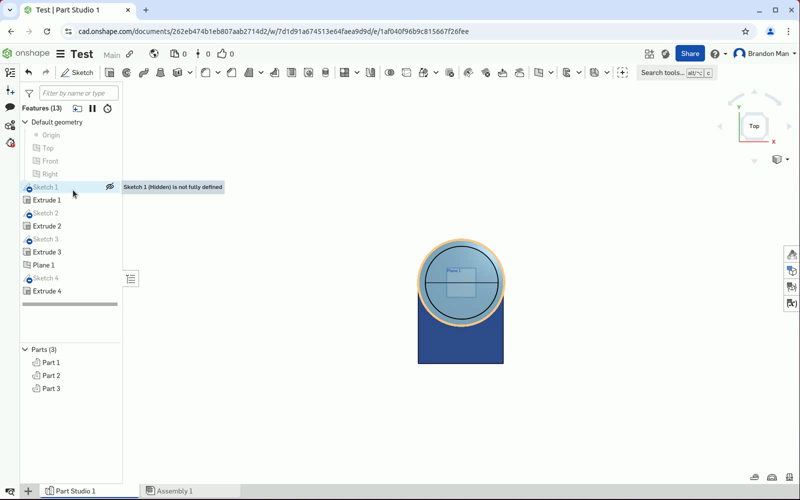
click(73, 189)
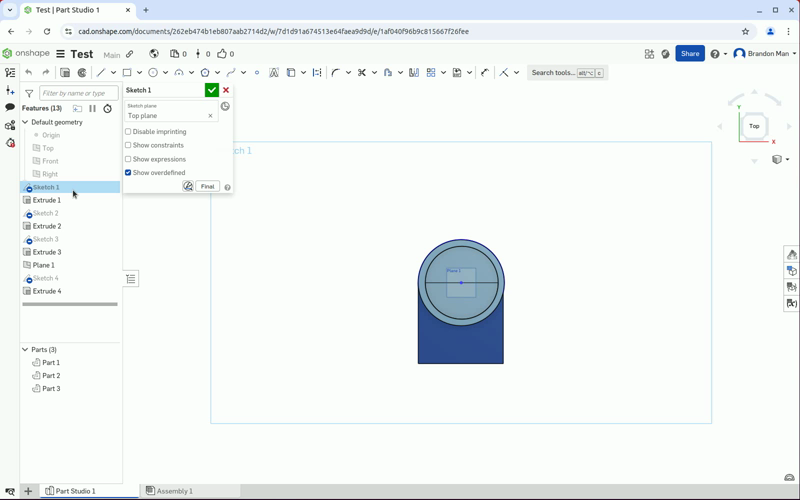
mouse_move(229, 92)
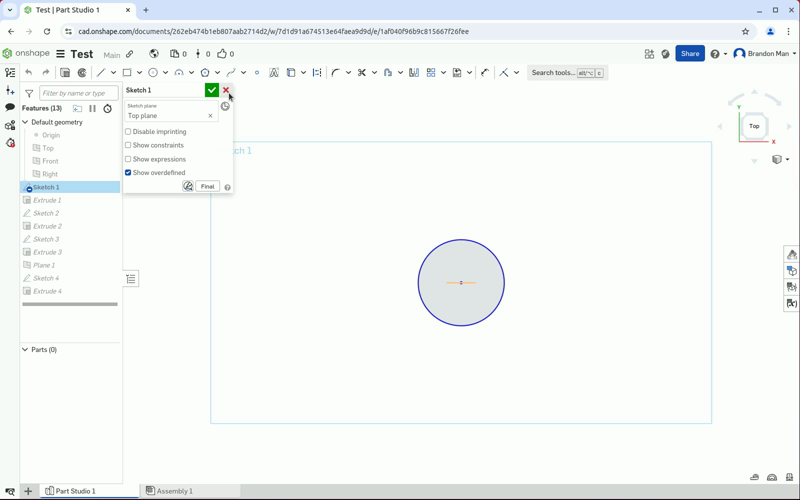
click(229, 92)
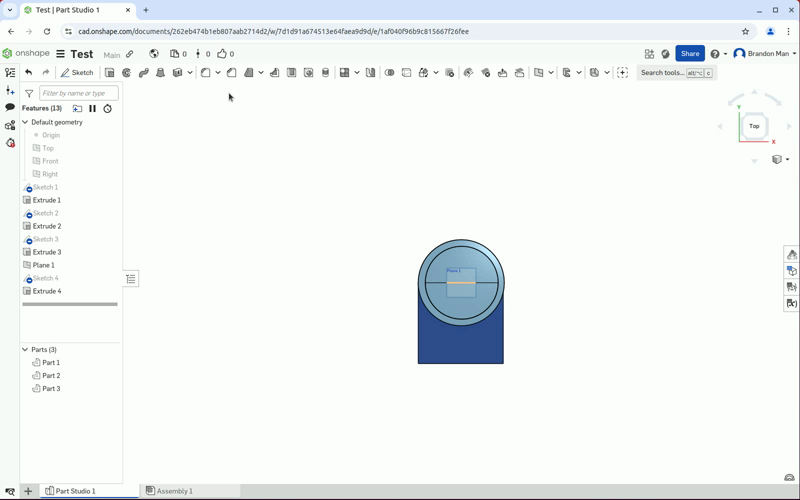
mouse_move(73, 352)
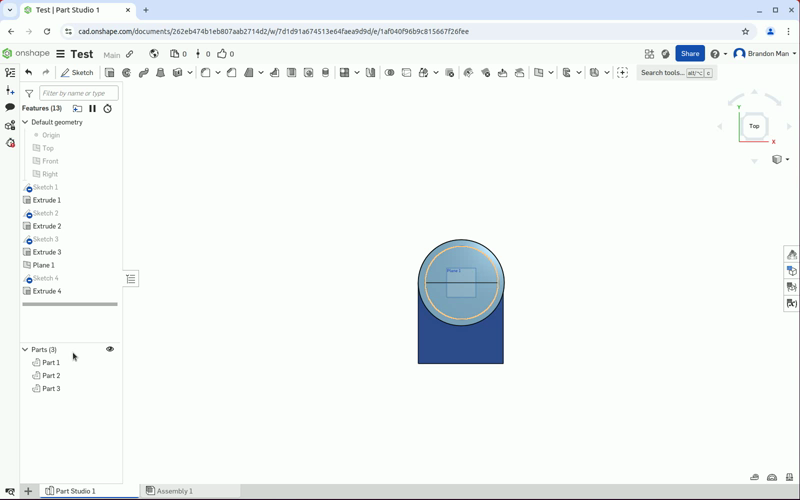
key(y)
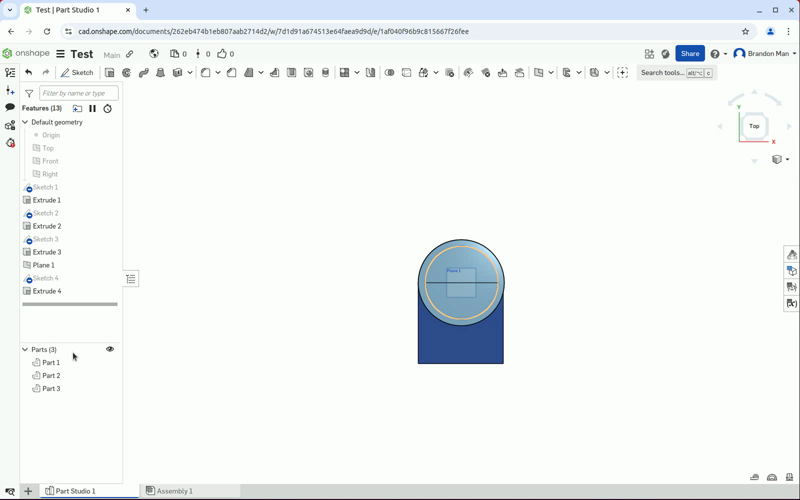
key(shift+p)
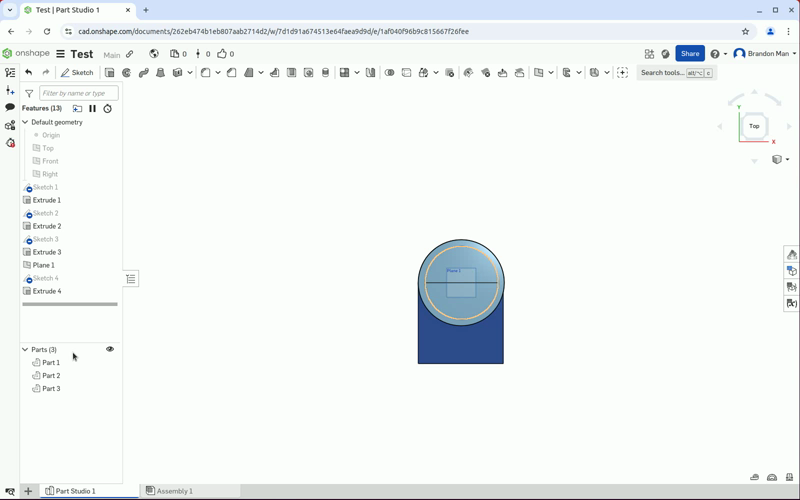
key(space)
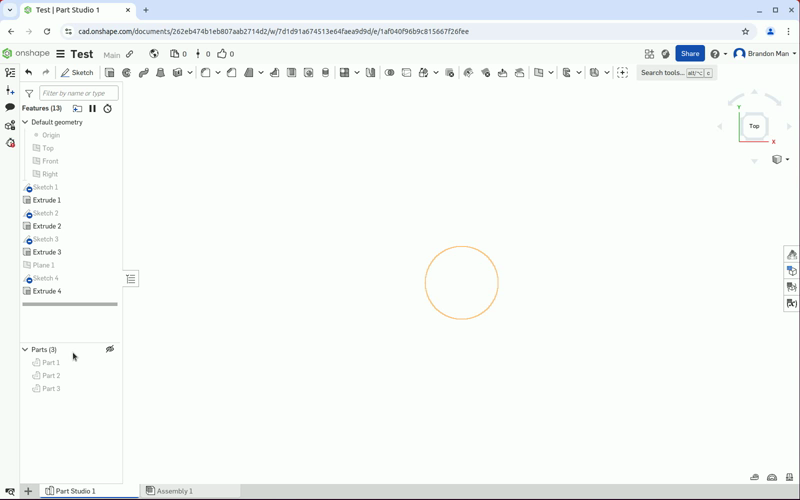
key_down(shift)
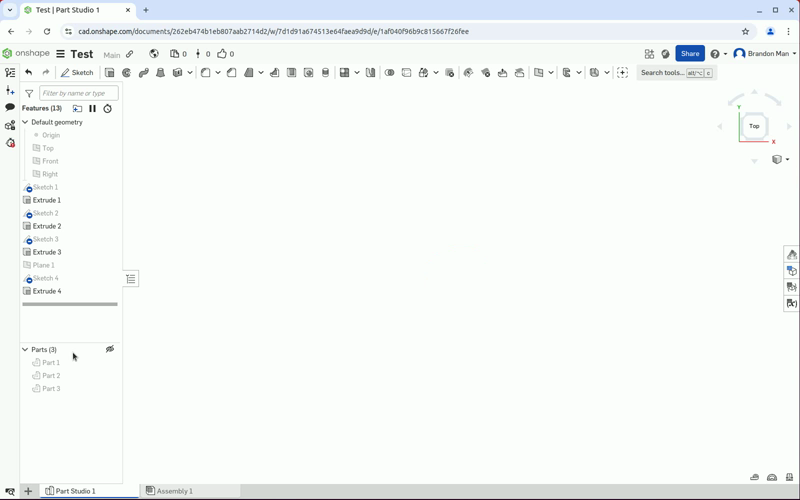
key(up)
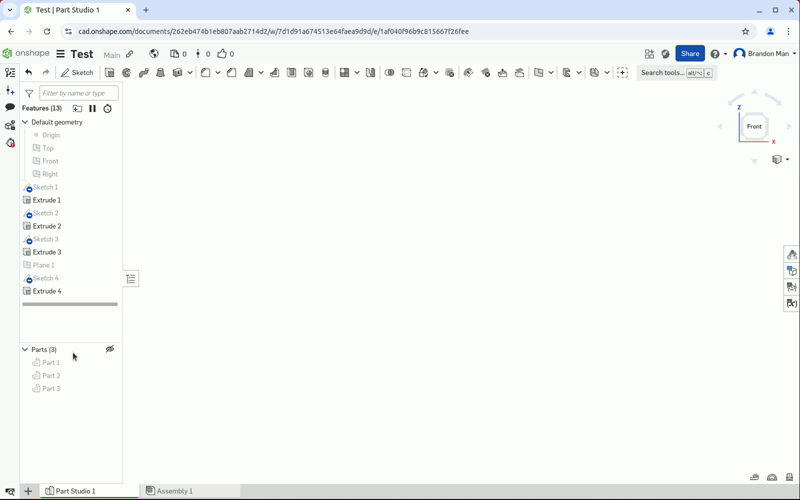
key_up(shift)
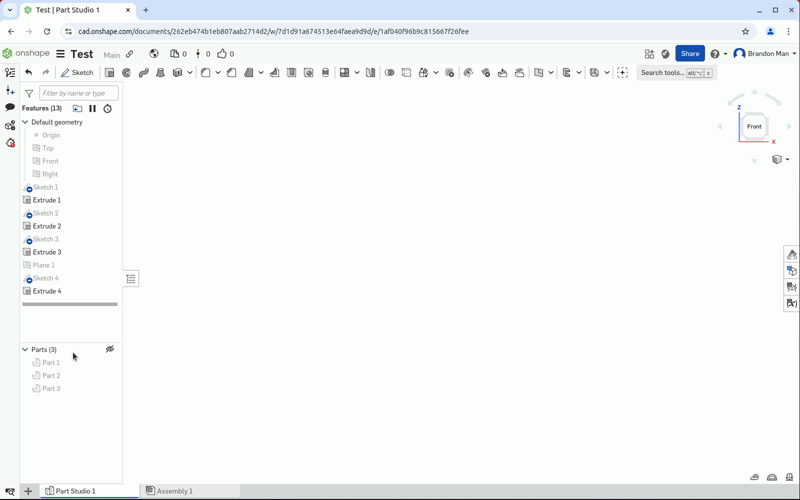
key(space)
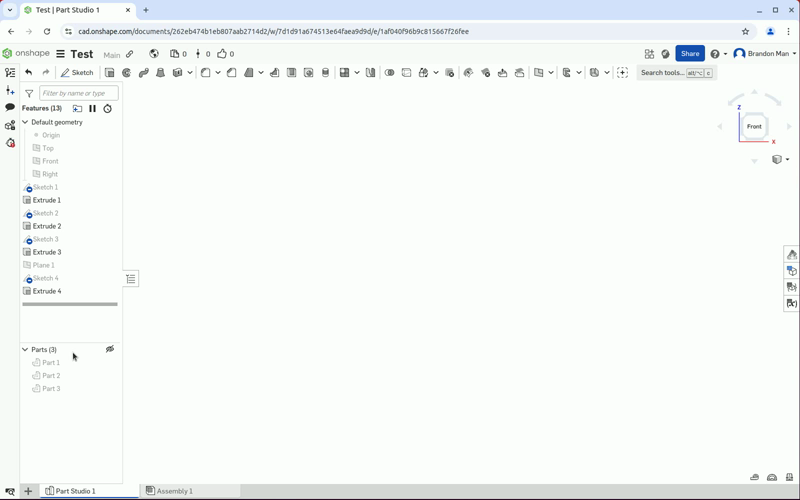
key_down(shift)
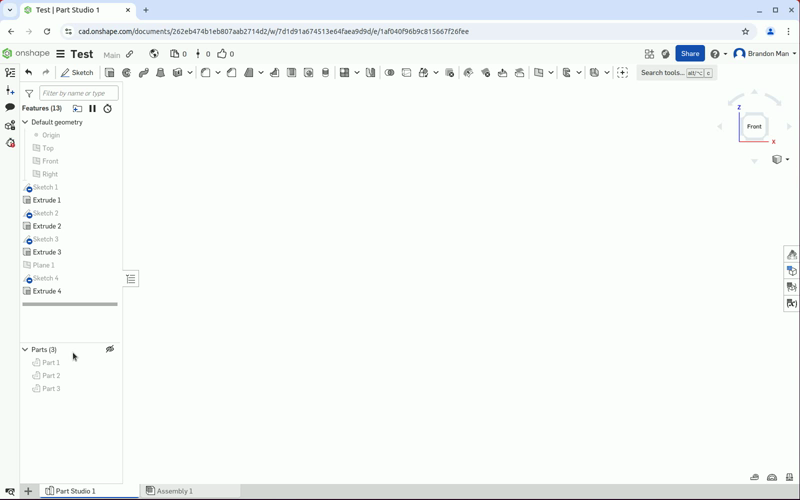
key(left)
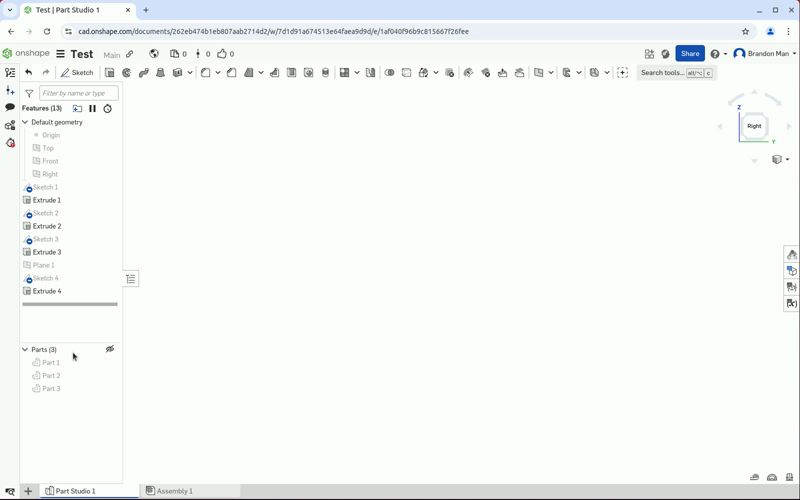
key_up(shift)
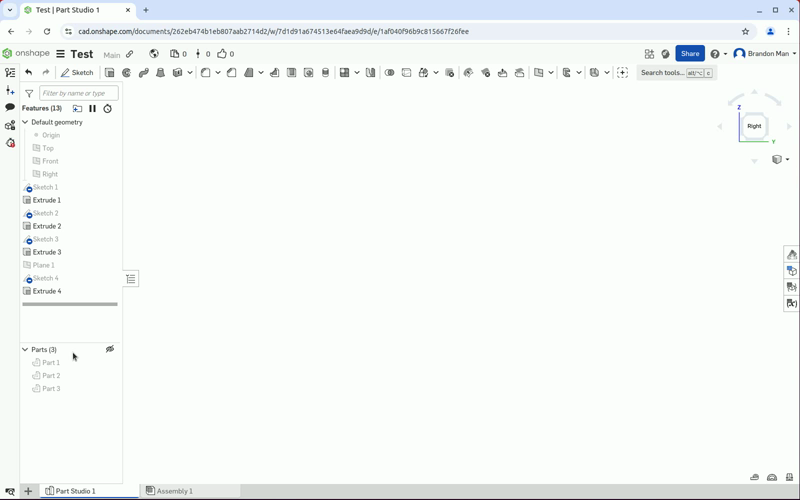
mouse_move(73, 352)
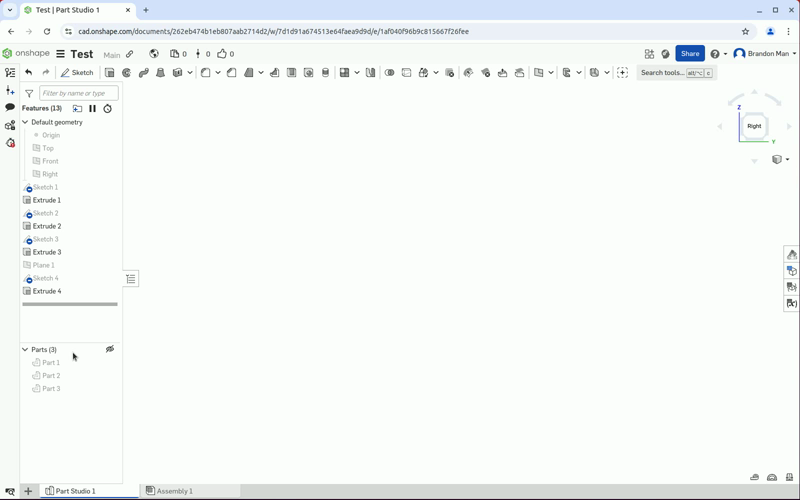
key(shift+y)
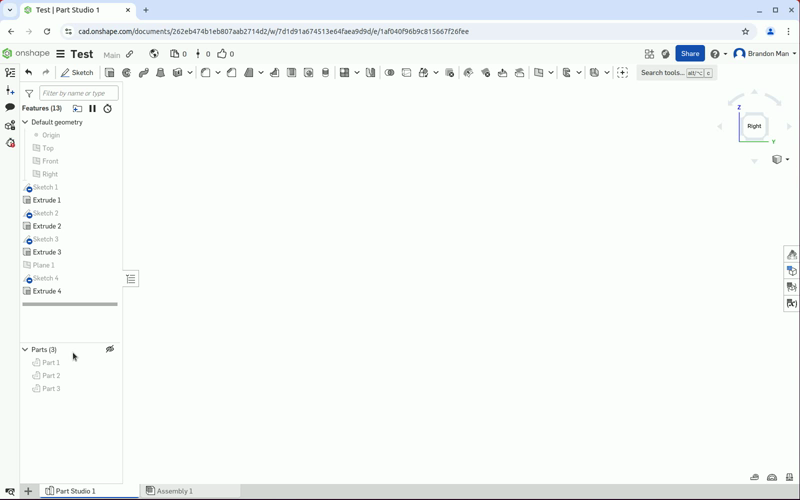
key(shift+s)
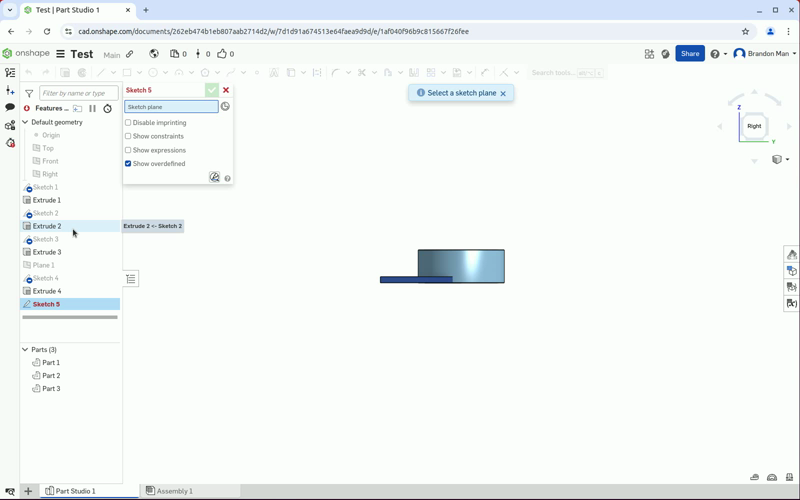
scroll(3)
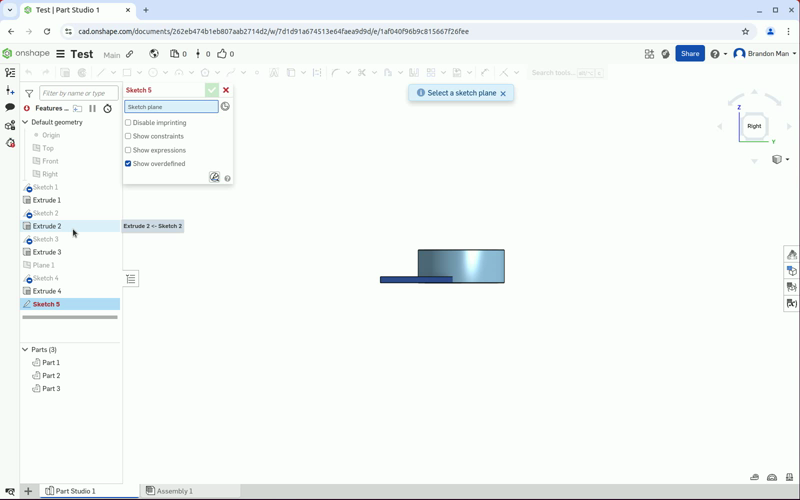
mouse_move(73, 176)
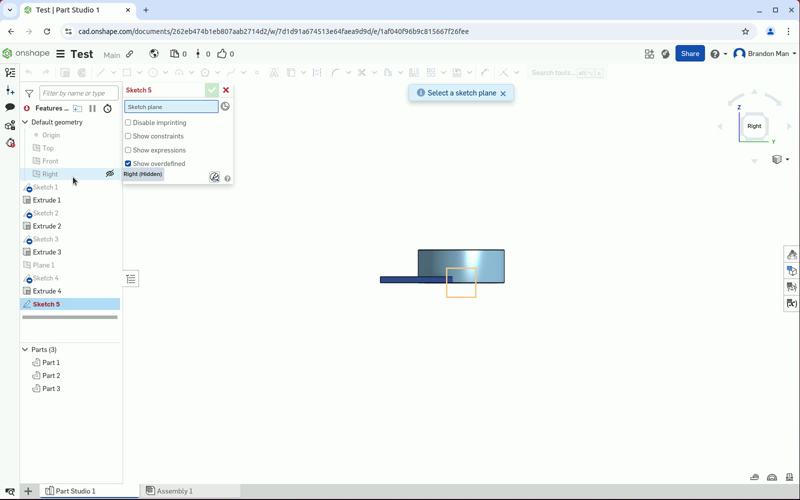
click(73, 176)
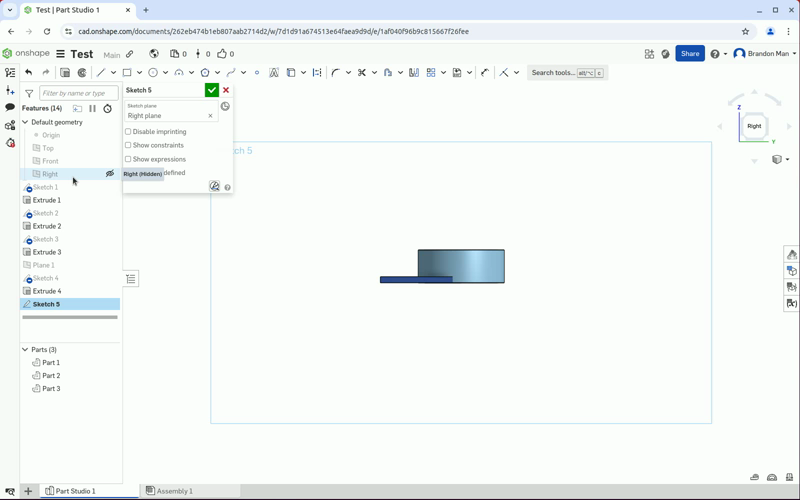
mouse_move(73, 352)
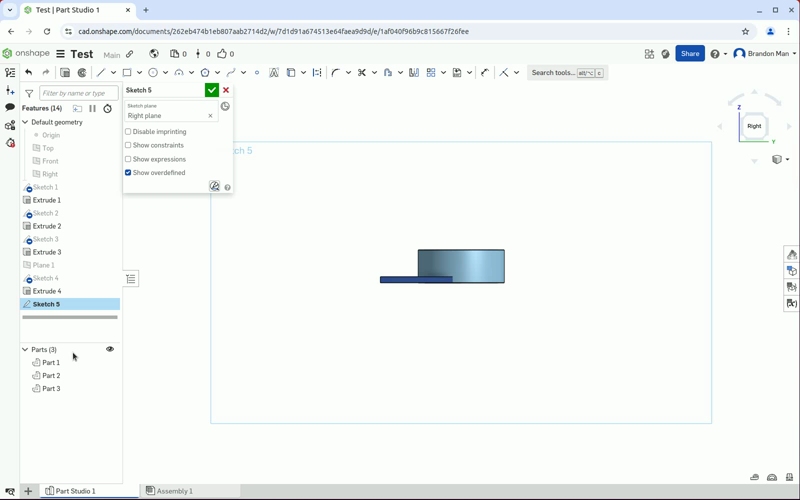
key(y)
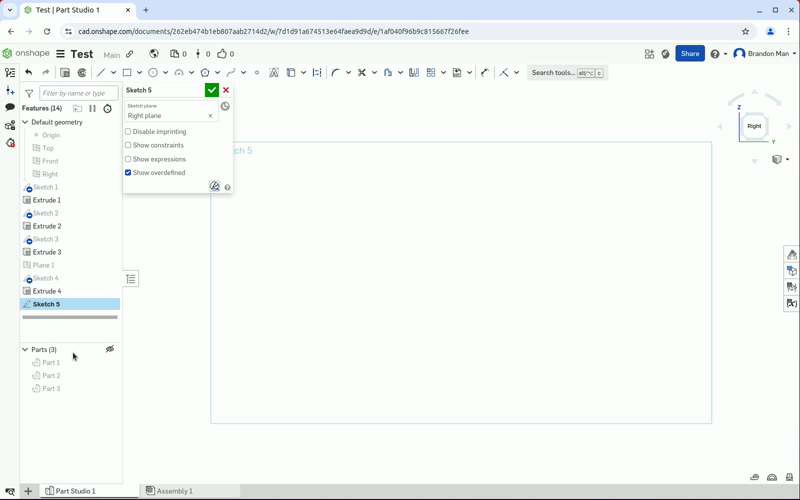
key(l)
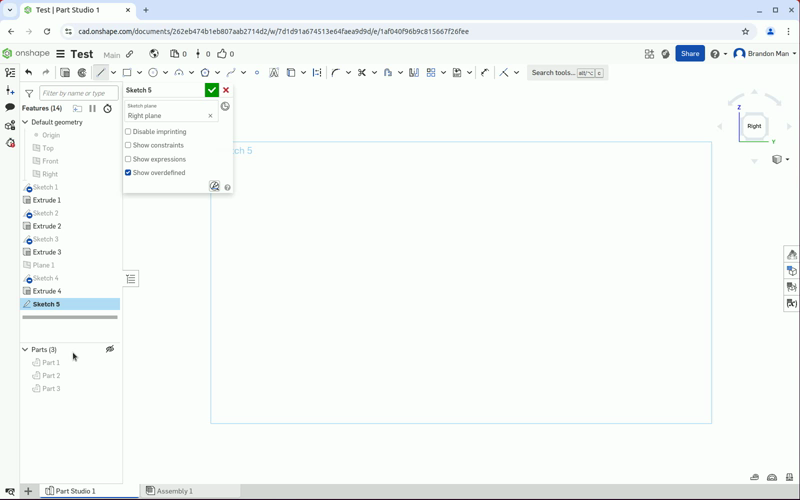
key_down(shift)
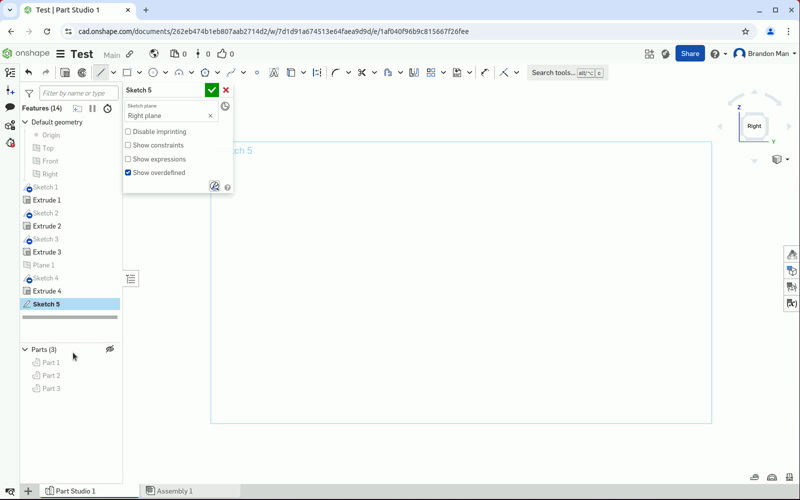
mouse_move(379, 275)
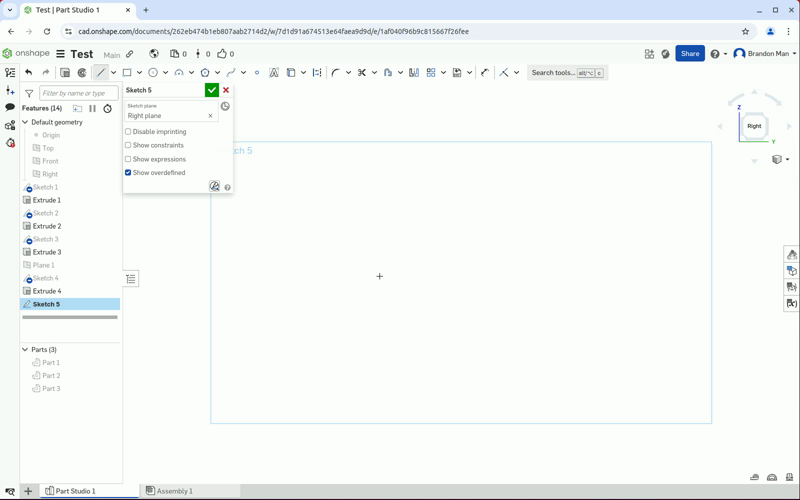
click(379, 275)
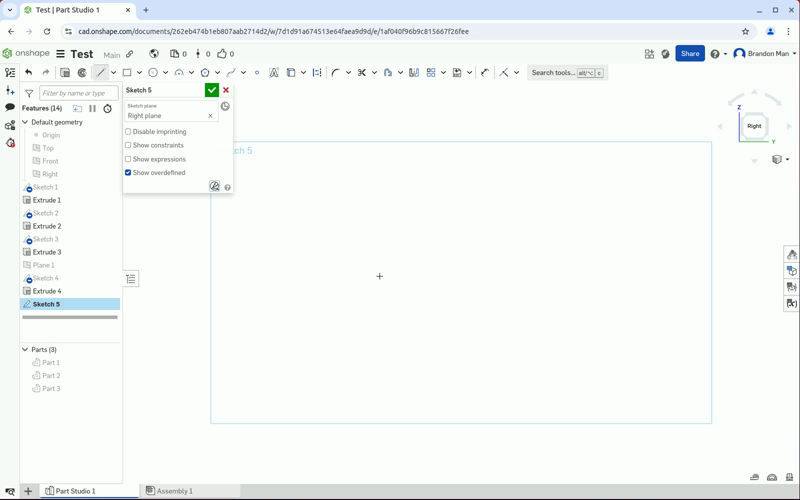
key_up(shift)
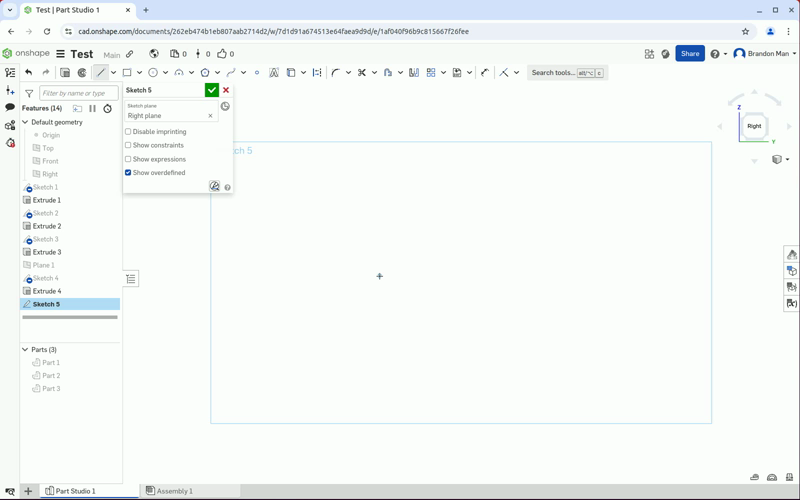
key_down(shift)
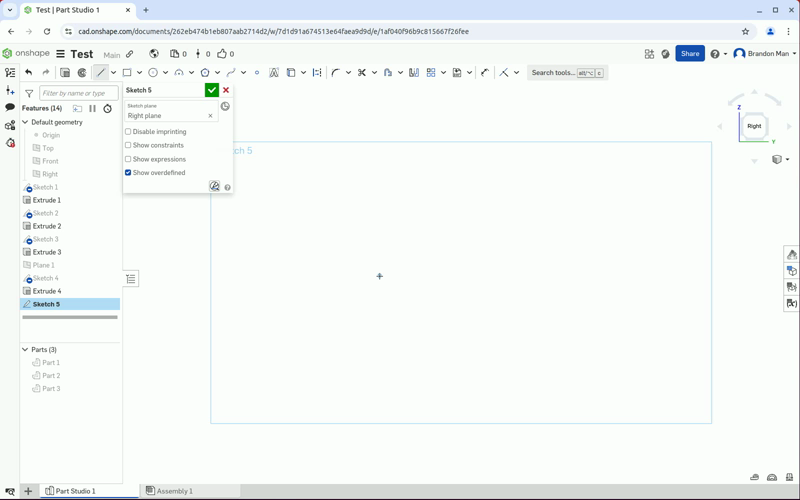
mouse_move(409, 275)
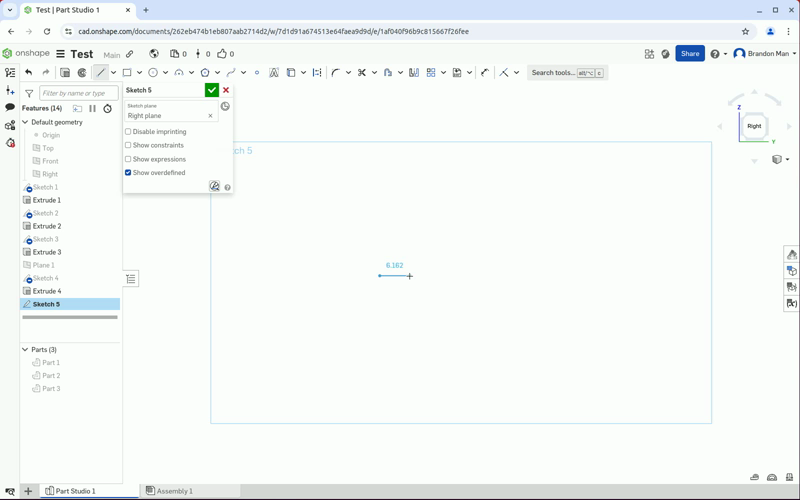
mouse_move(419, 275)
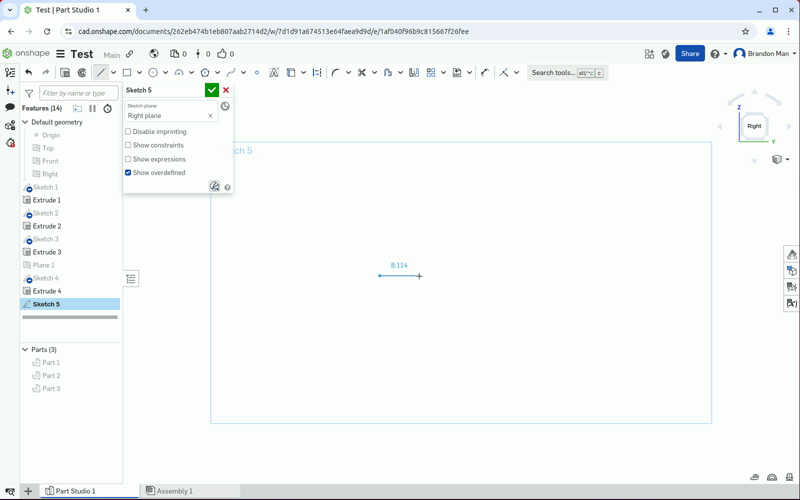
click(419, 275)
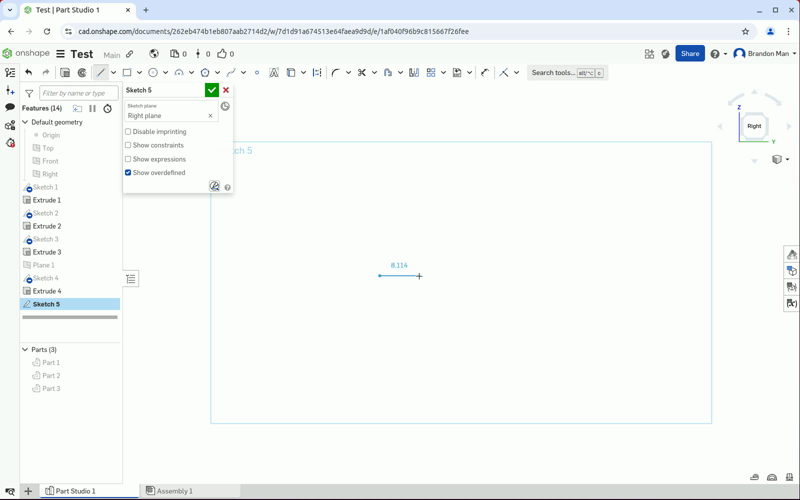
key_up(shift)
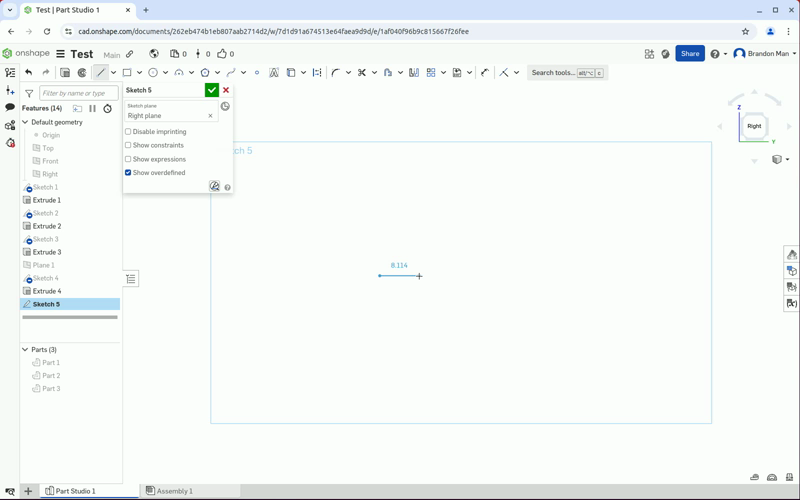
key_down(shift)
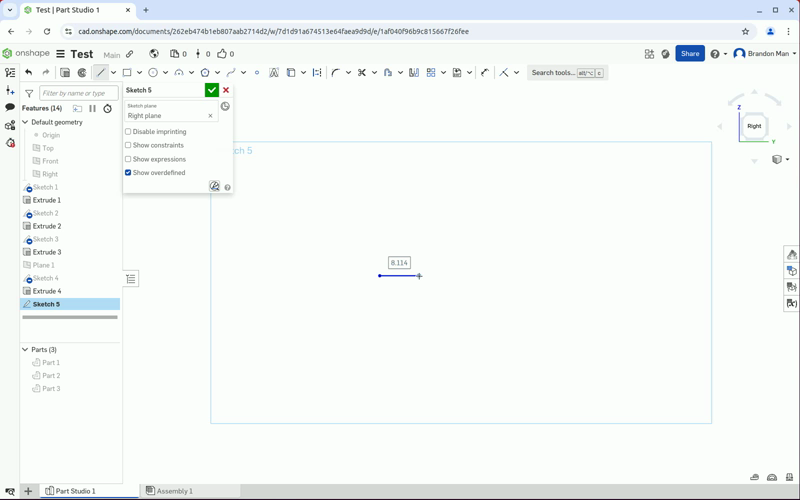
mouse_move(449, 275)
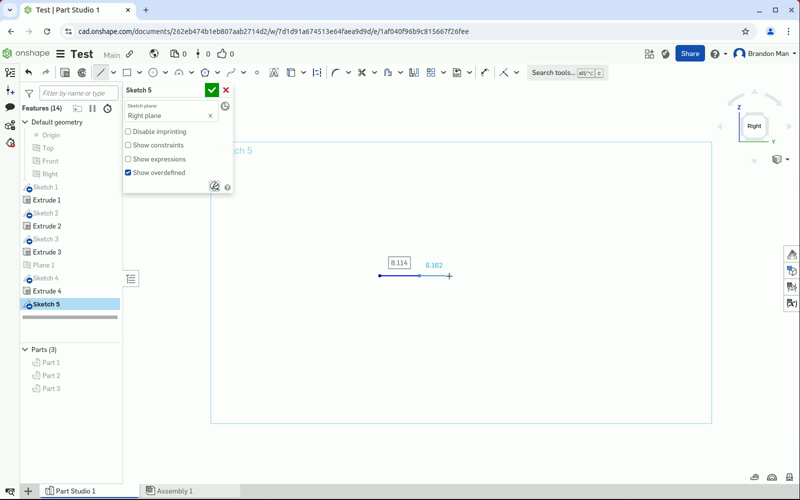
mouse_move(419, 249)
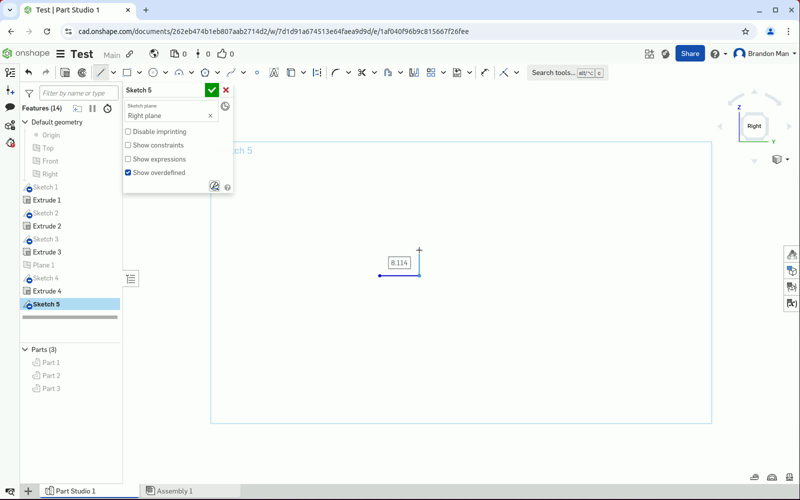
click(419, 249)
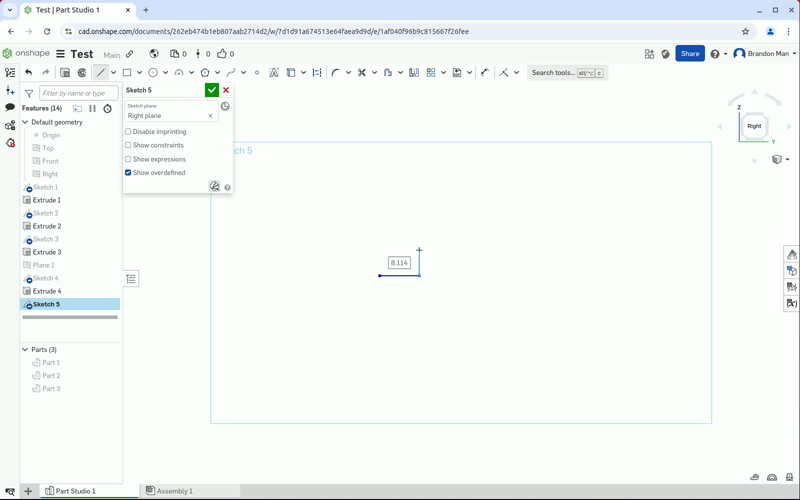
key_up(shift)
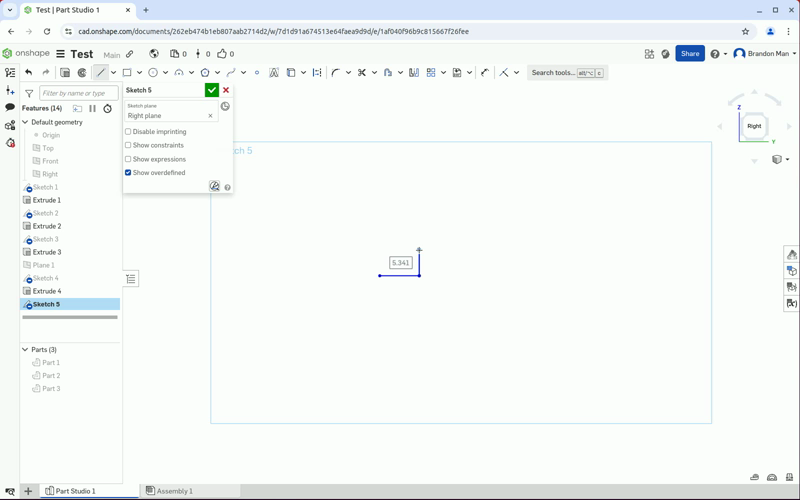
mouse_move(449, 249)
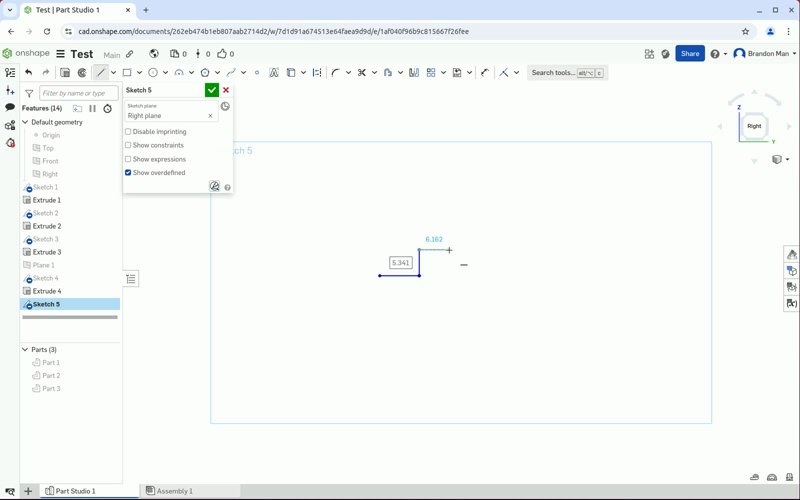
key_down(shift)
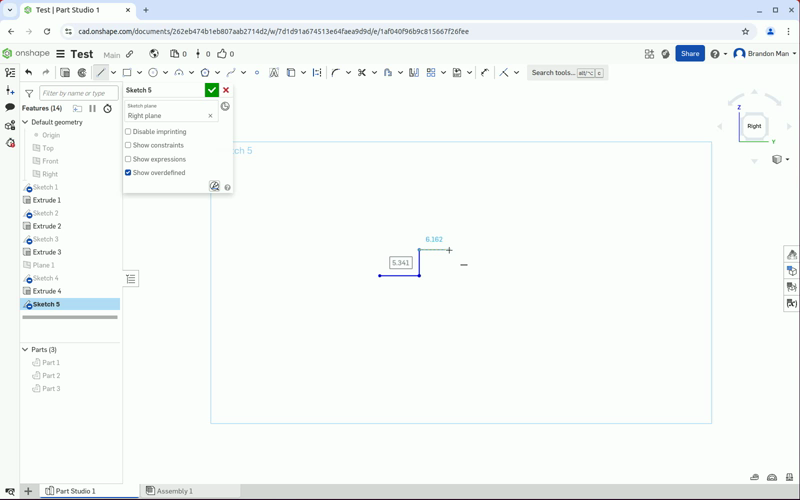
mouse_move(379, 275)
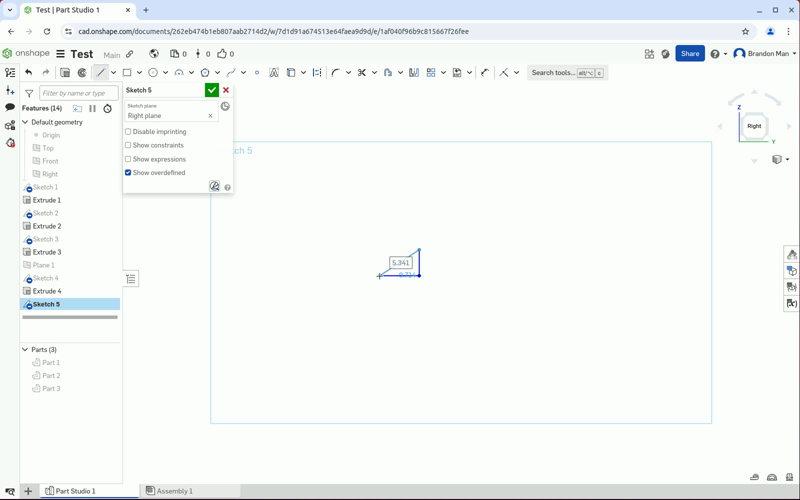
key_up(shift)
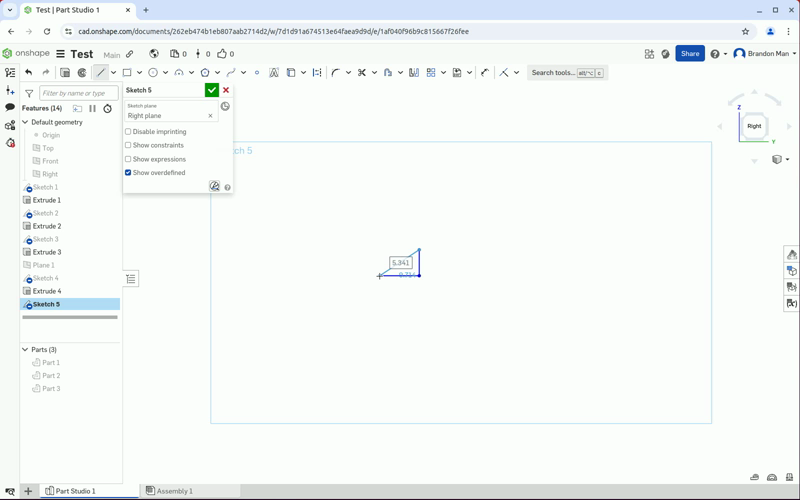
click(379, 275)
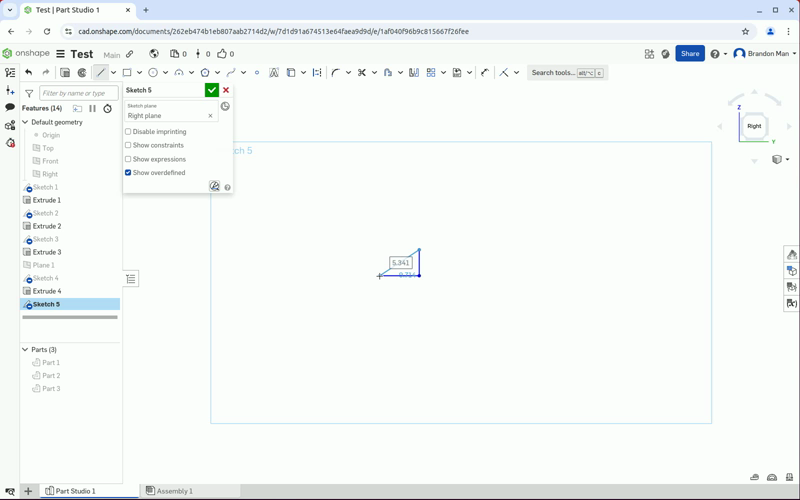
key(esc)
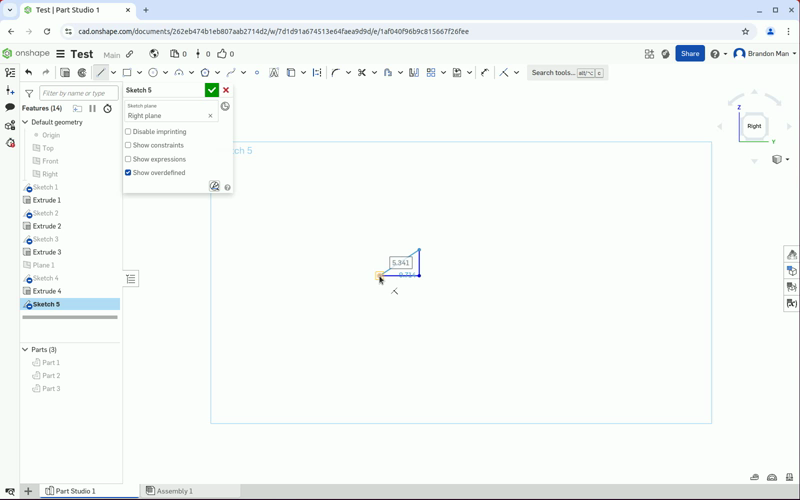
mouse_move(414, 272)
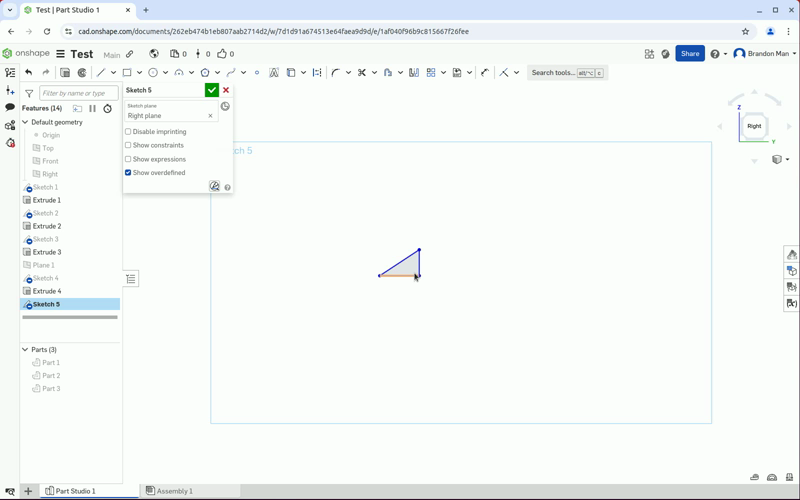
scroll(6)
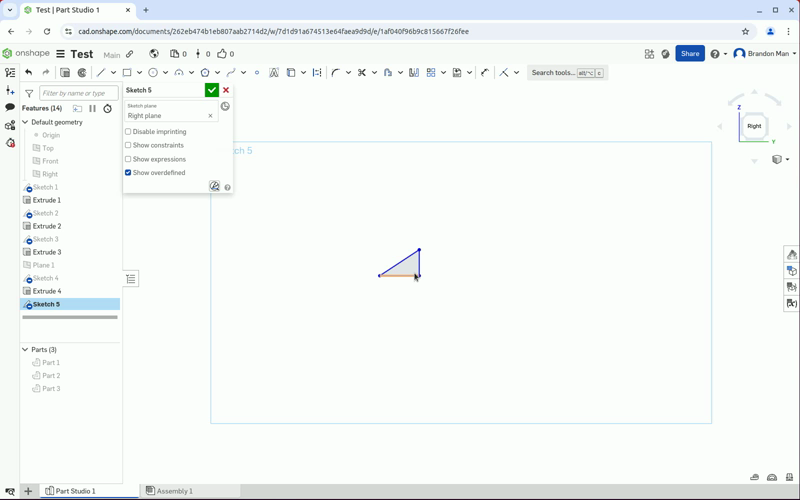
scroll(6)
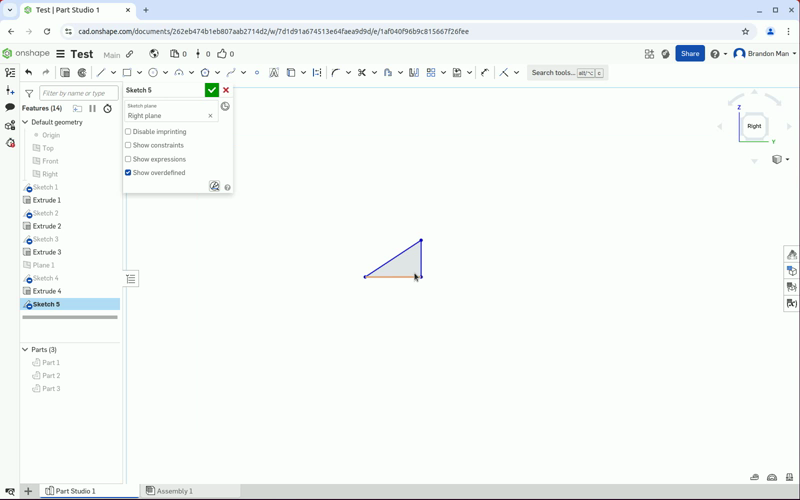
scroll(6)
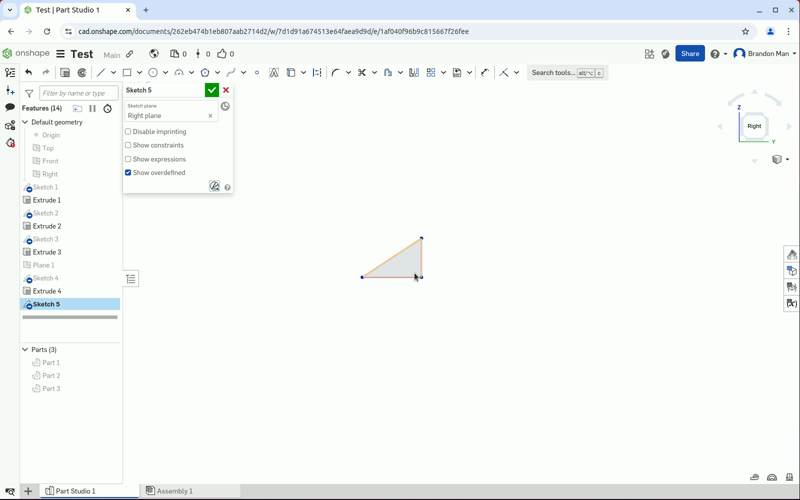
scroll(6)
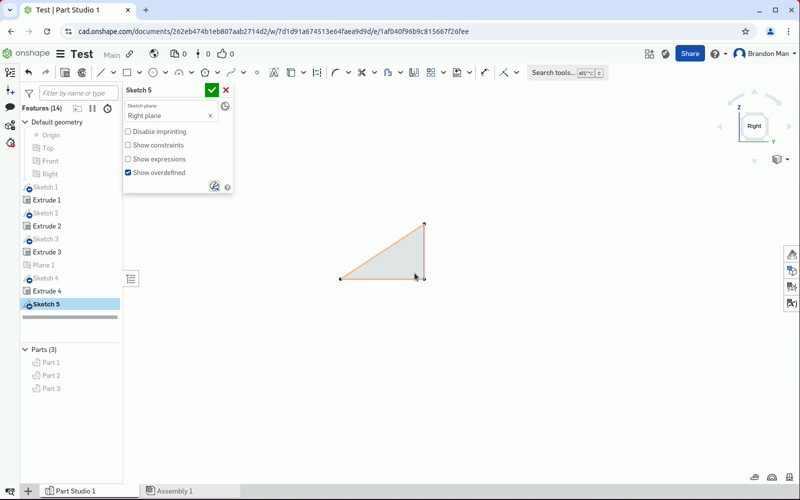
scroll(6)
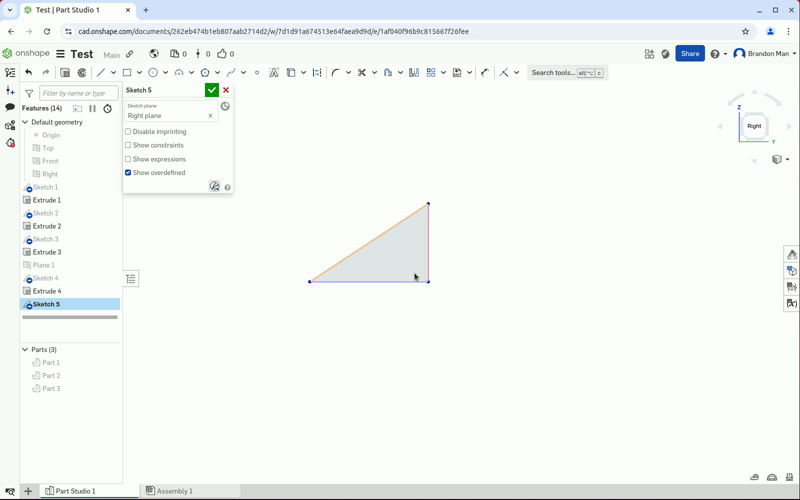
scroll(6)
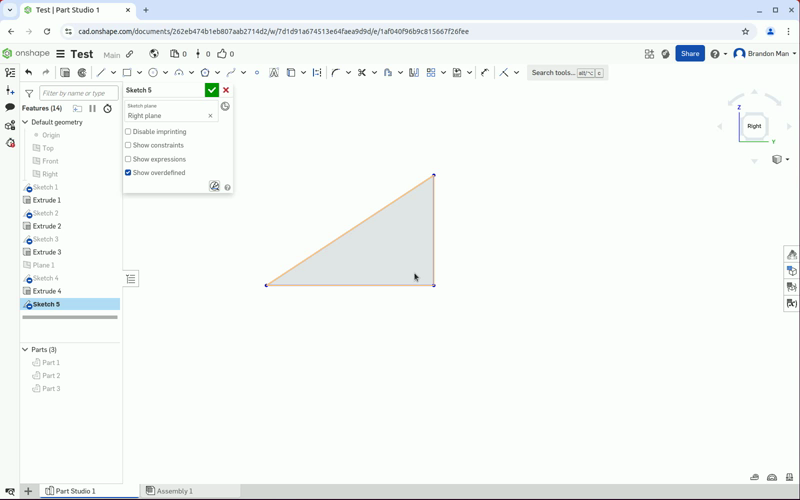
scroll(6)
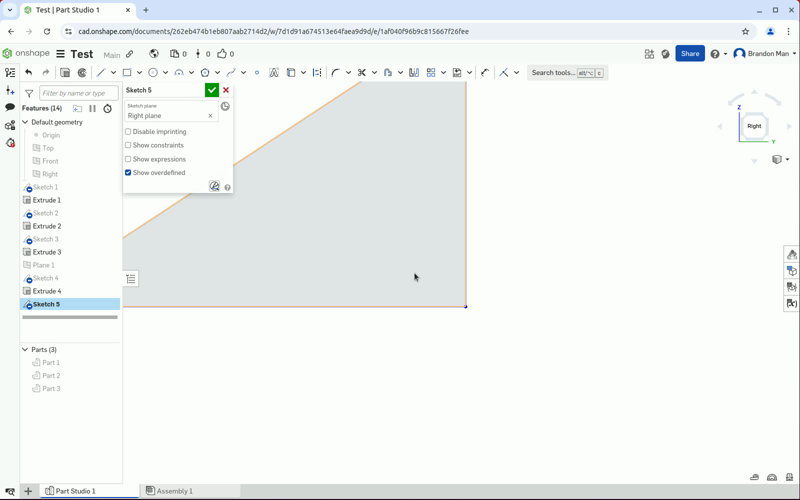
click(414, 272)
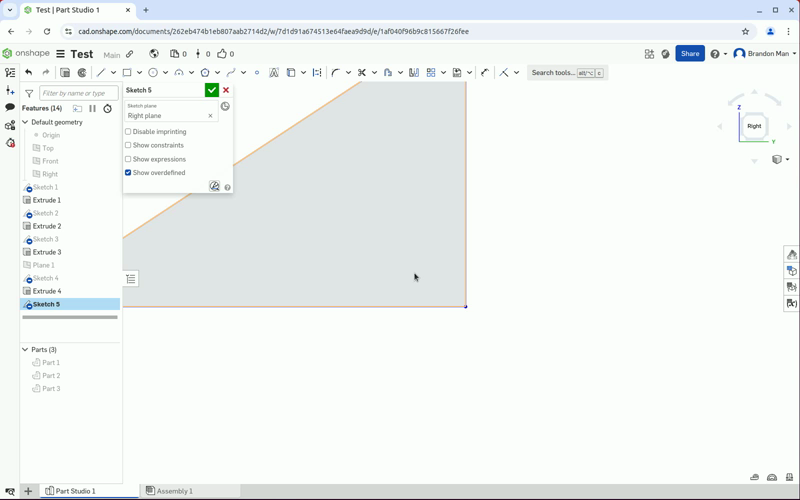
scroll(-6)
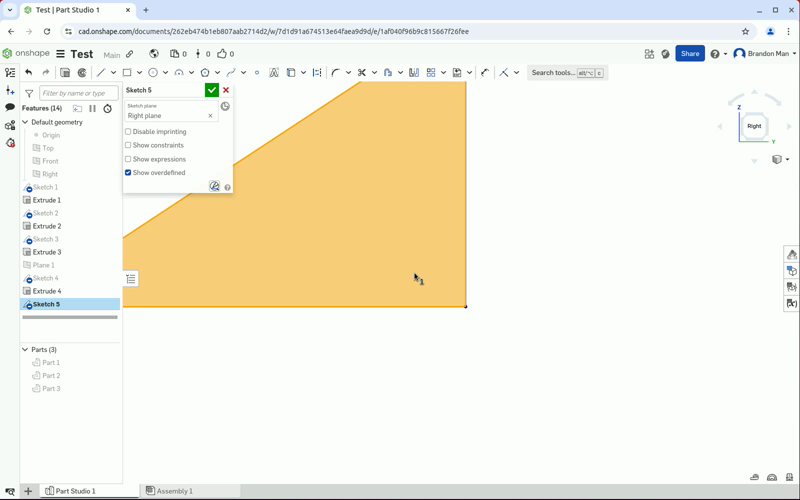
scroll(-6)
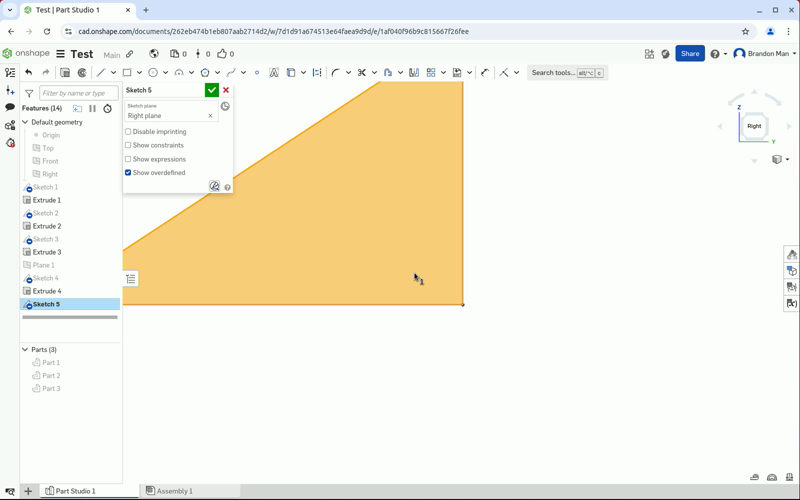
scroll(-6)
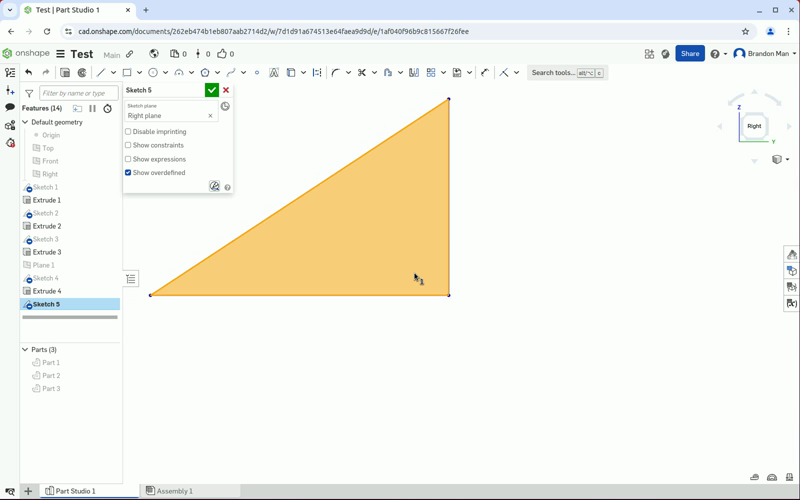
scroll(-6)
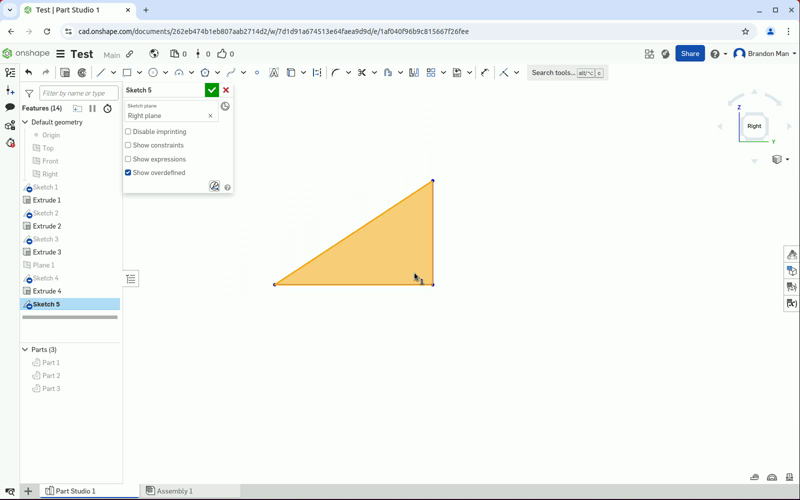
scroll(-6)
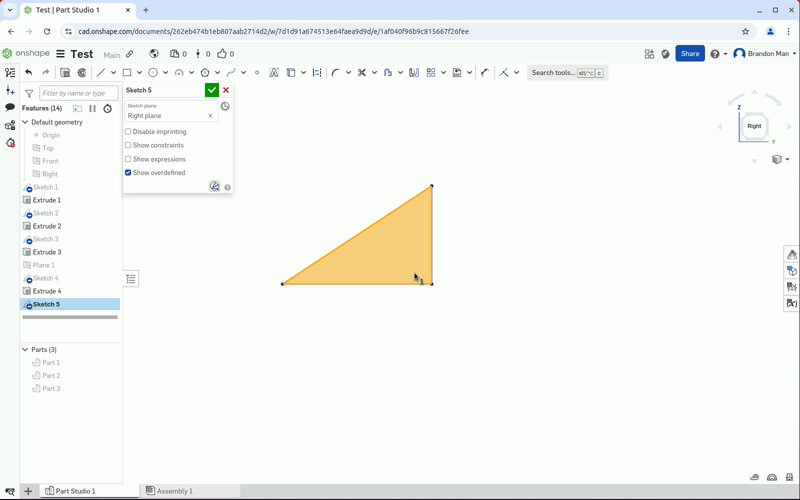
scroll(-6)
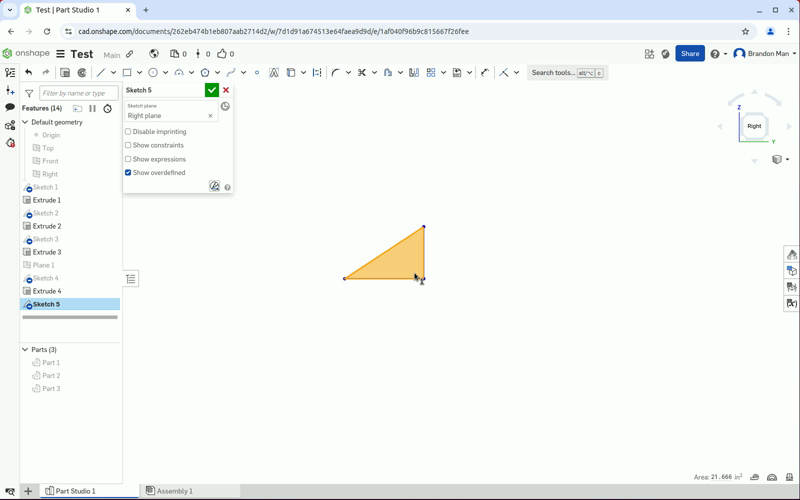
scroll(-6)
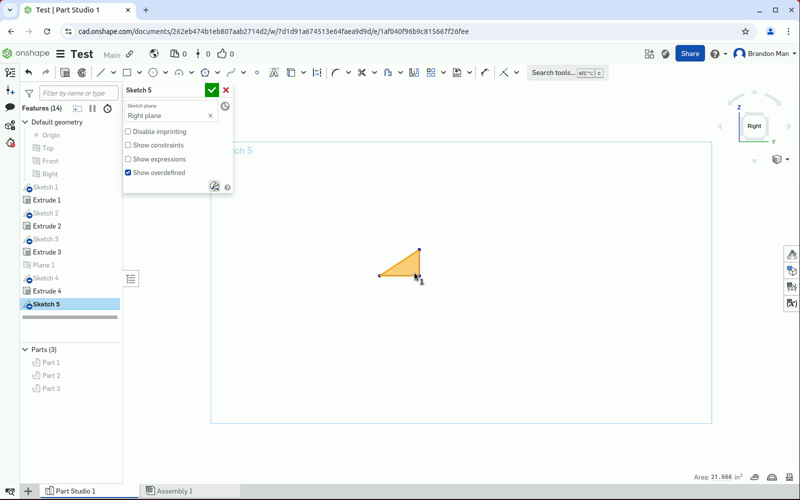
mouse_move(73, 352)
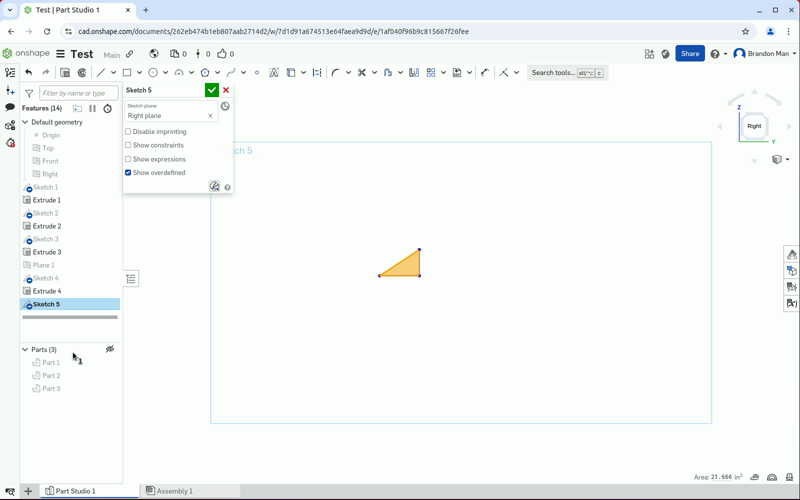
key(shift+y)
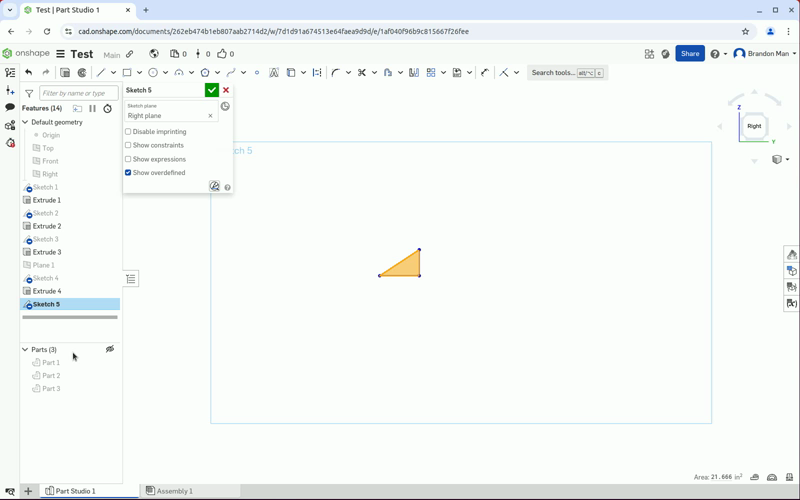
key(shift+e)
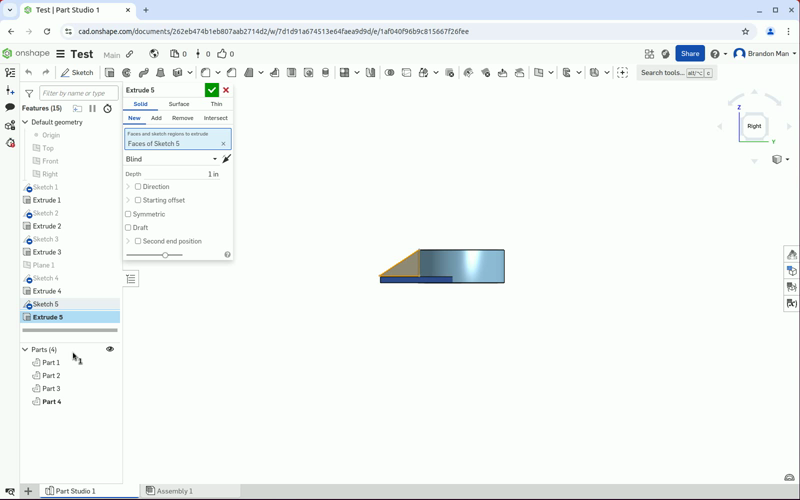
mouse_move(143, 106)
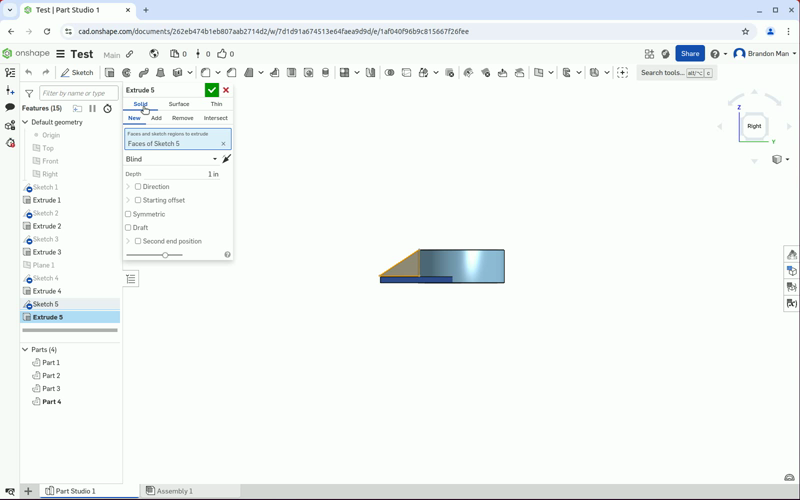
click(143, 106)
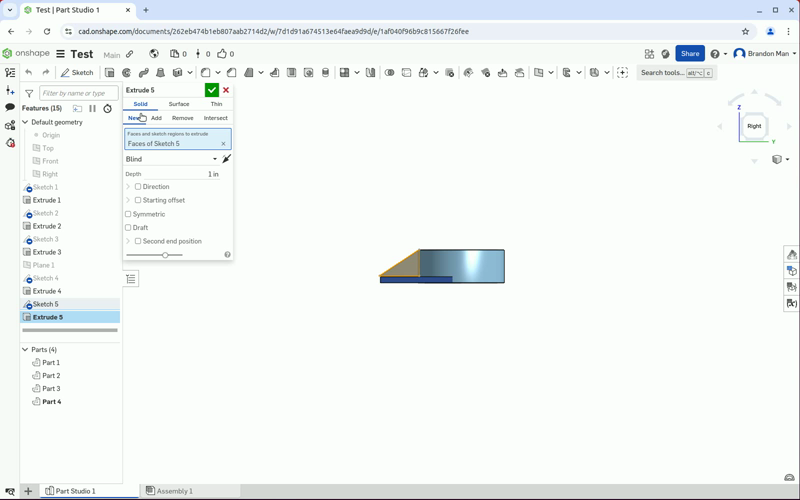
mouse_move(137, 120)
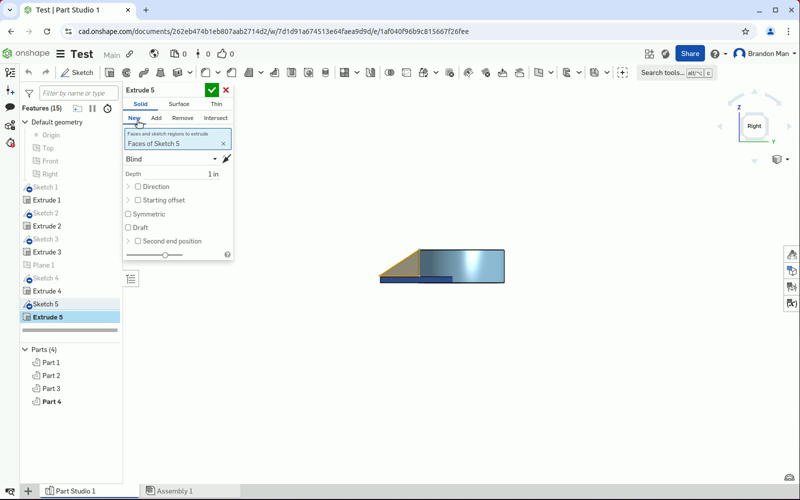
click(137, 120)
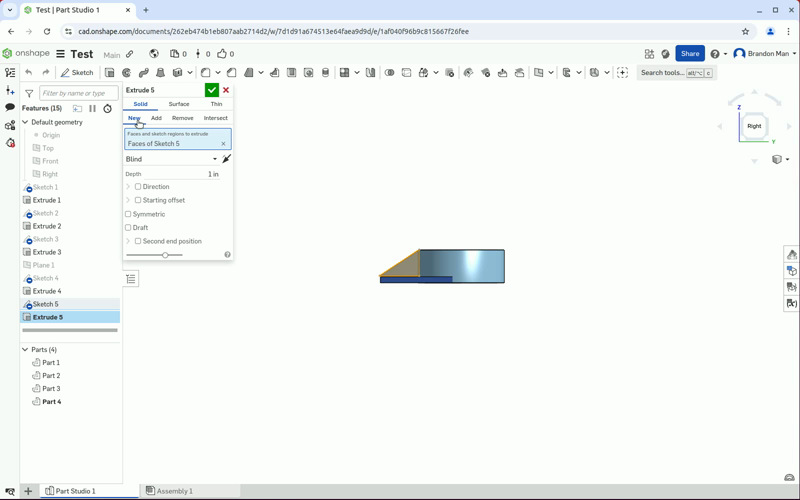
key(tab, 4)
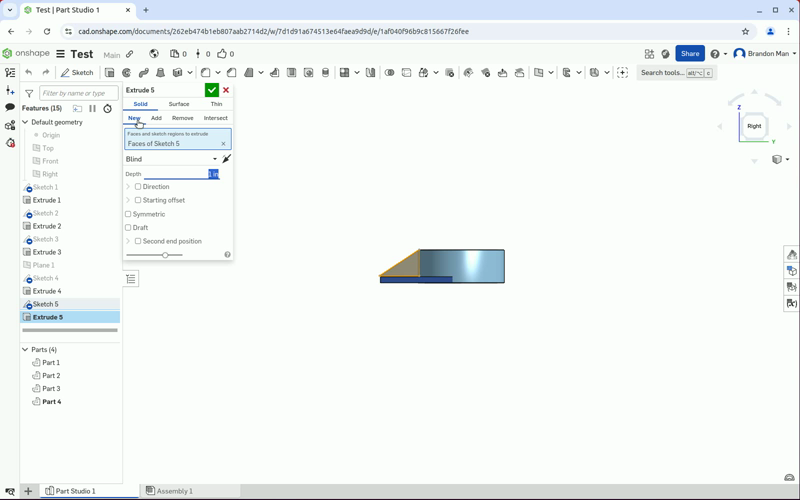
text(-1.926)
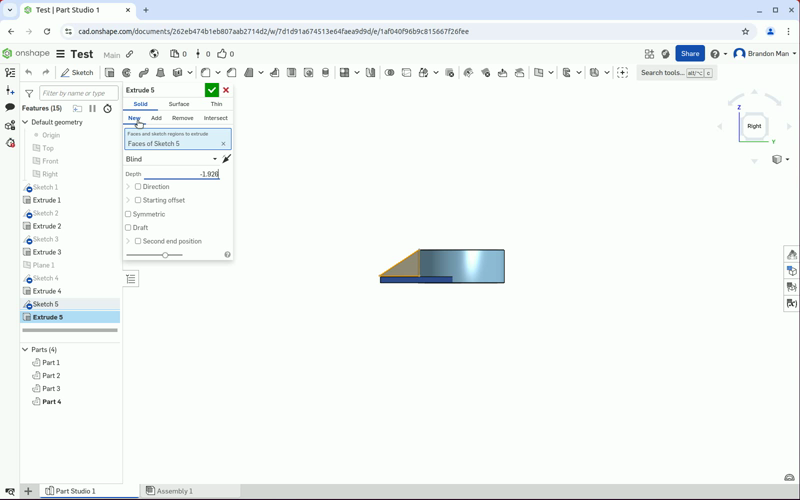
key(tab, 3)
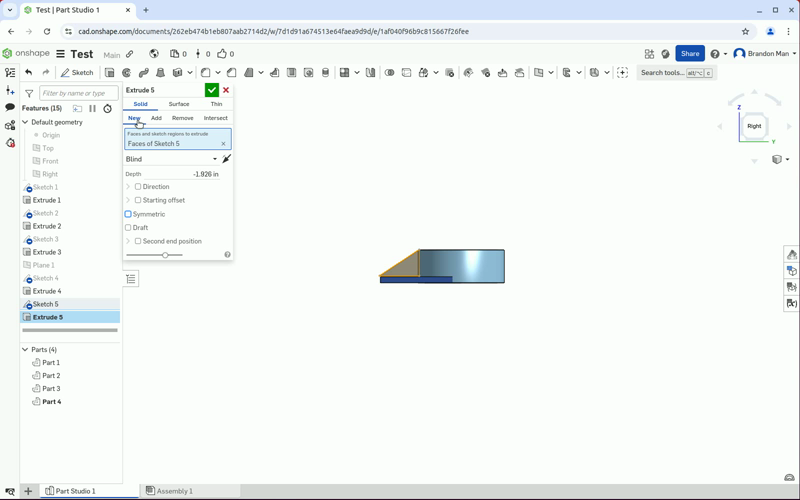
key(space)
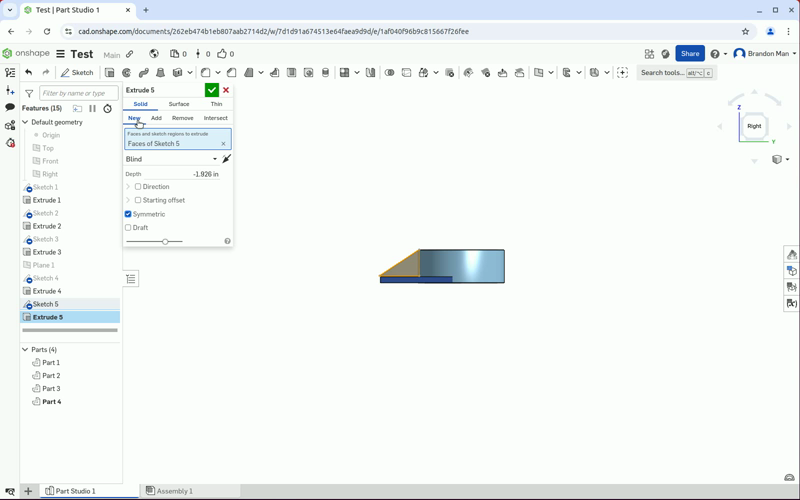
key(enter)
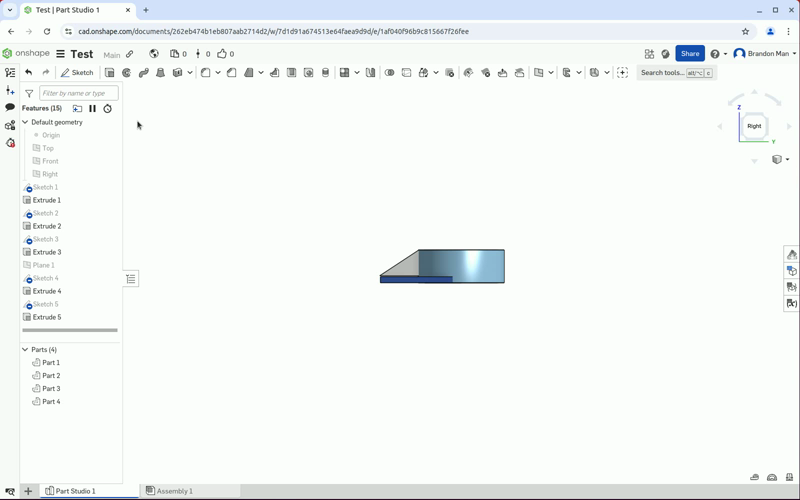
key(shift+h)
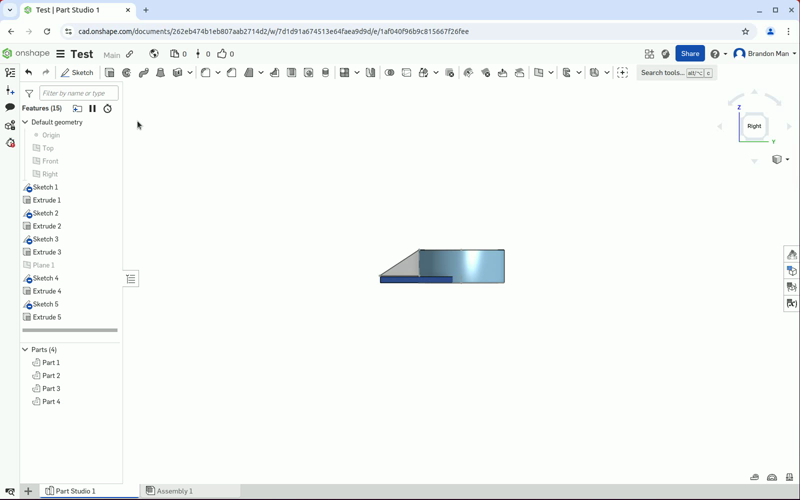
key(shift+h)
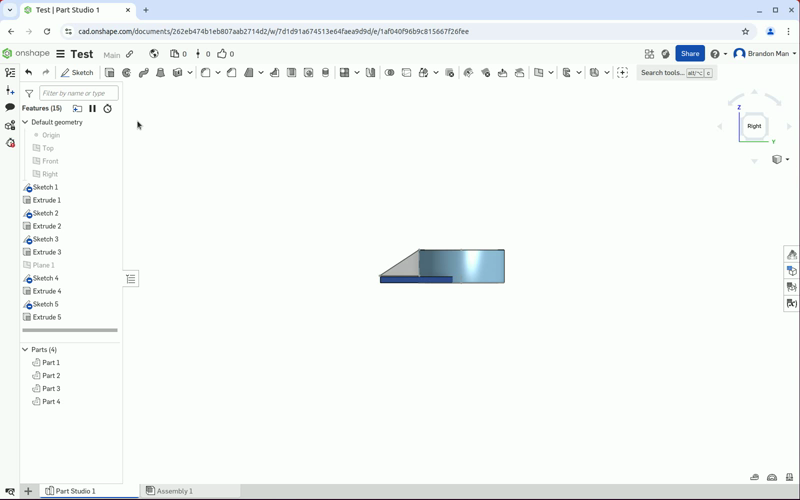
key(shift+7)
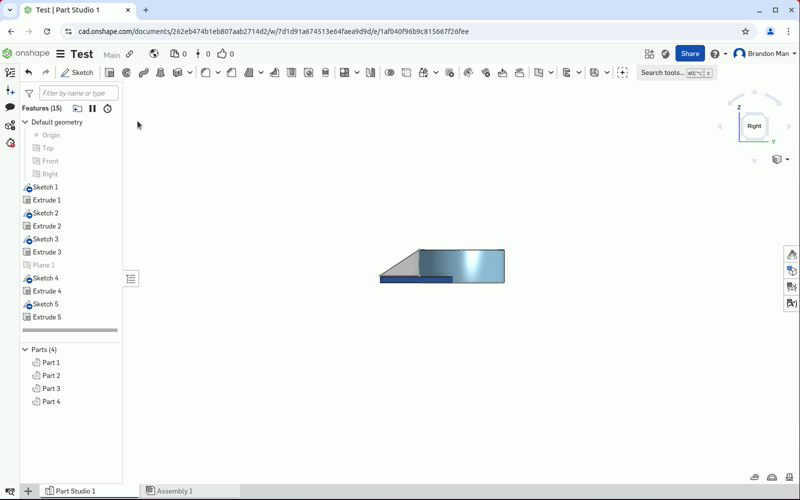
key(right, 2)
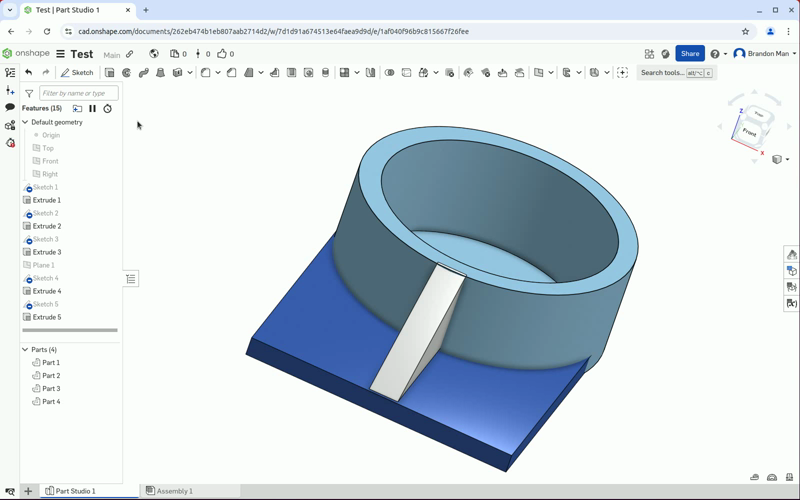
key(down, 2)
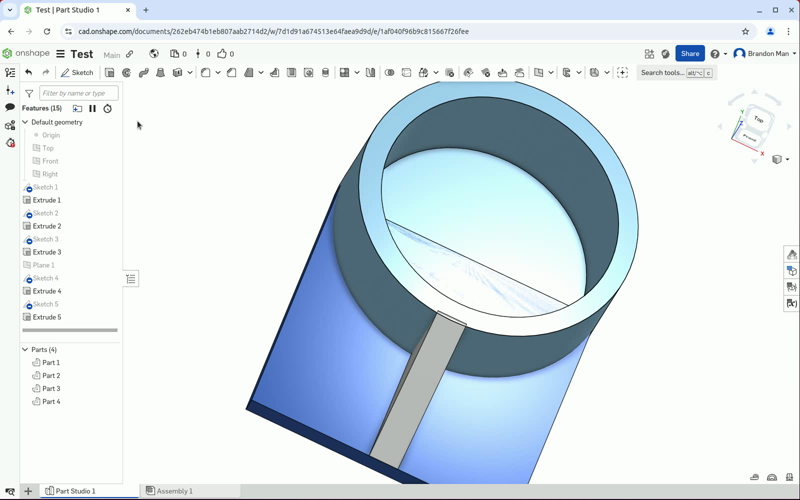
key(up, 2)
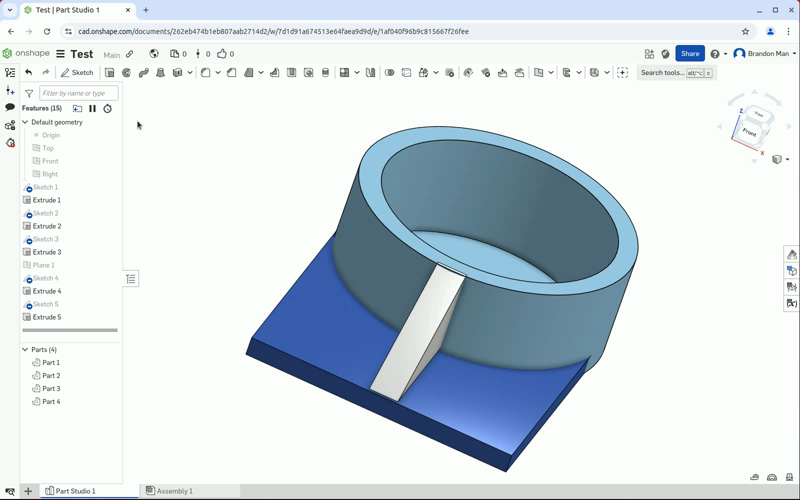
key(left, 2)
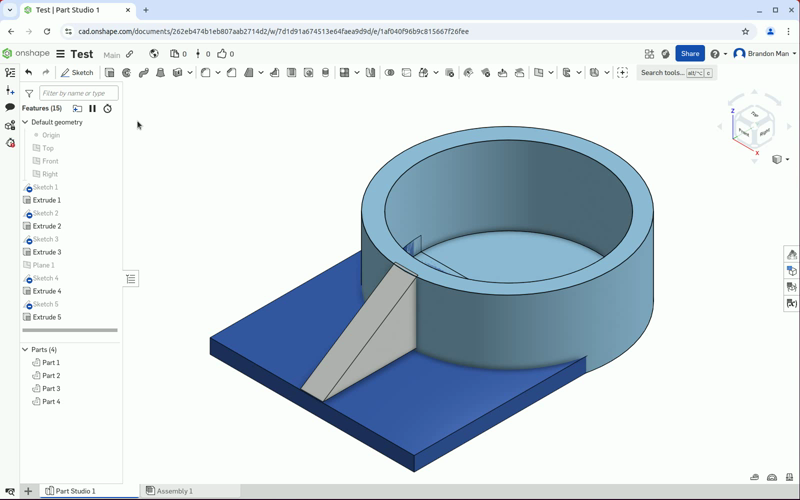
mouse_move(73, 189)
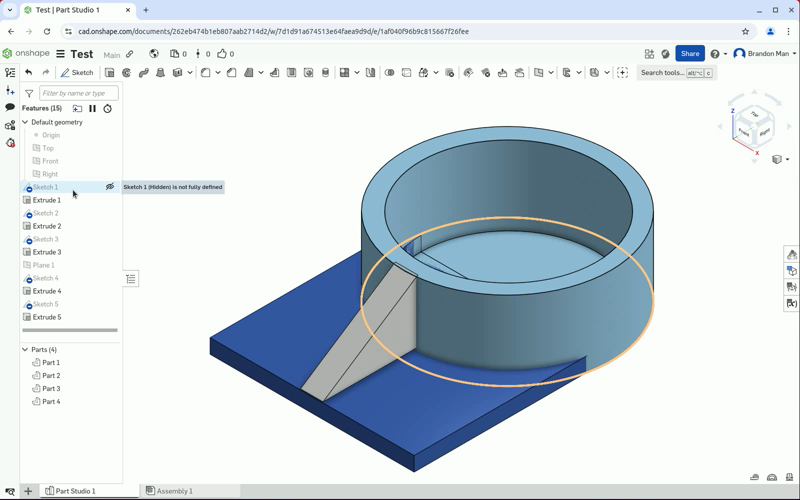
click(73, 189)